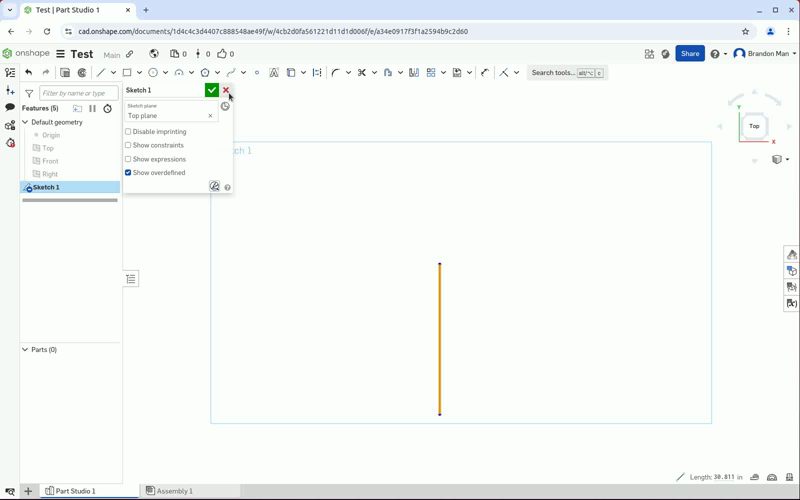
key(shift+h)
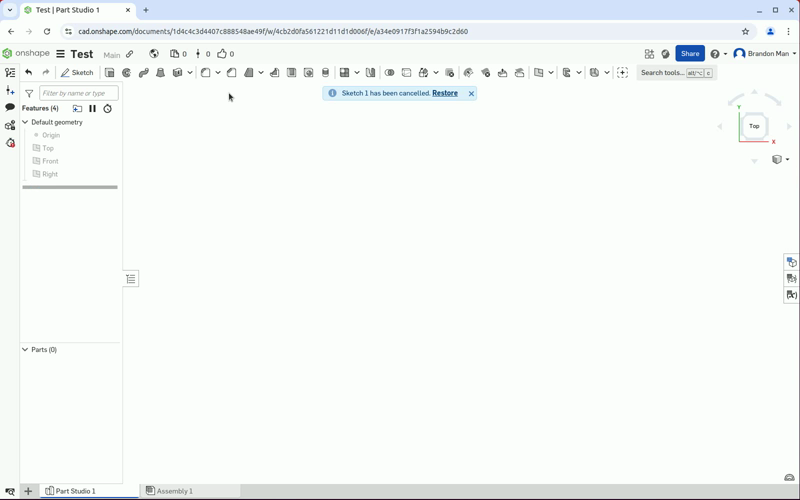
mouse_move(73, 352)
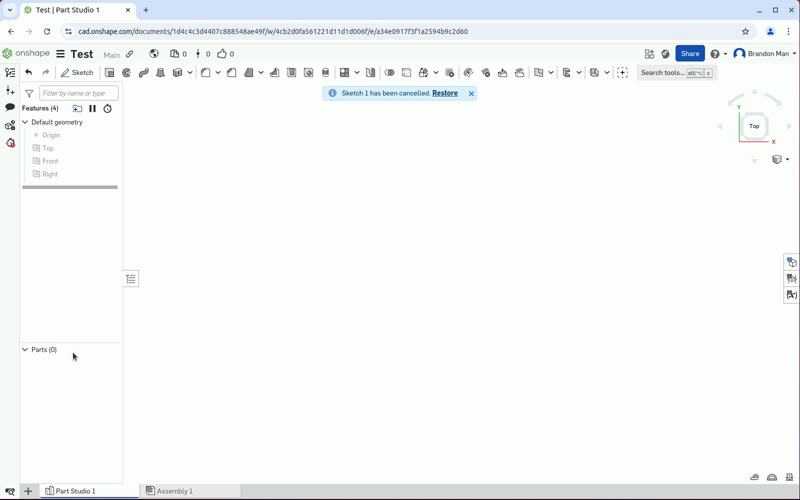
key(y)
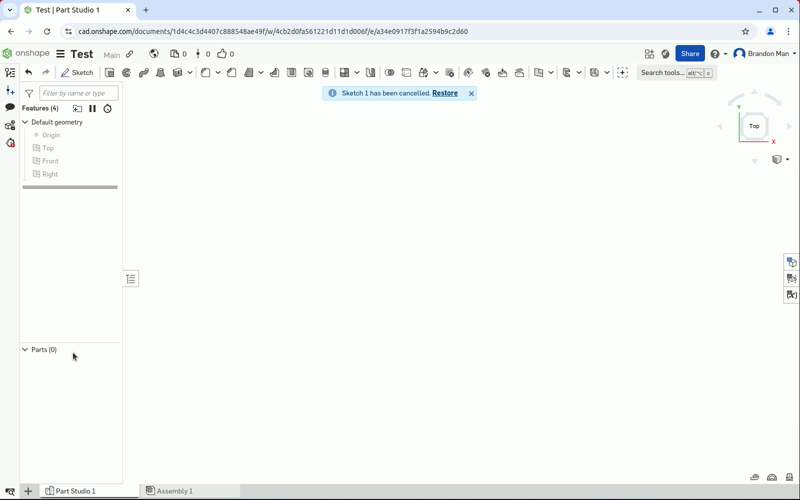
key(shift+p)
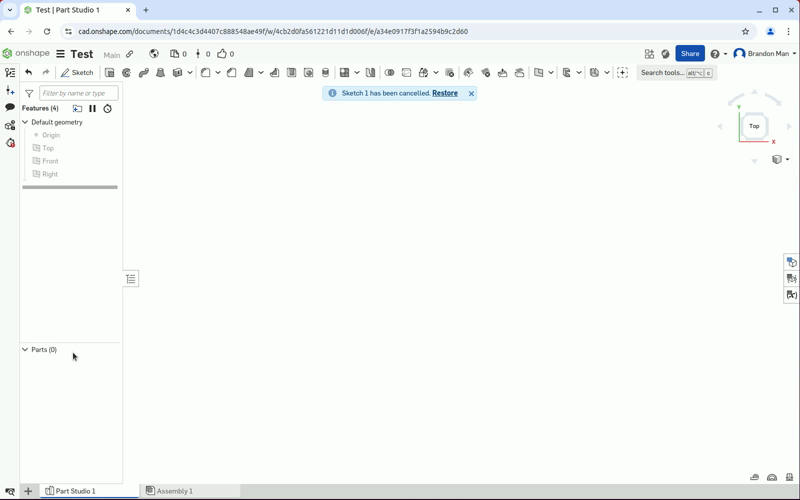
key(space)
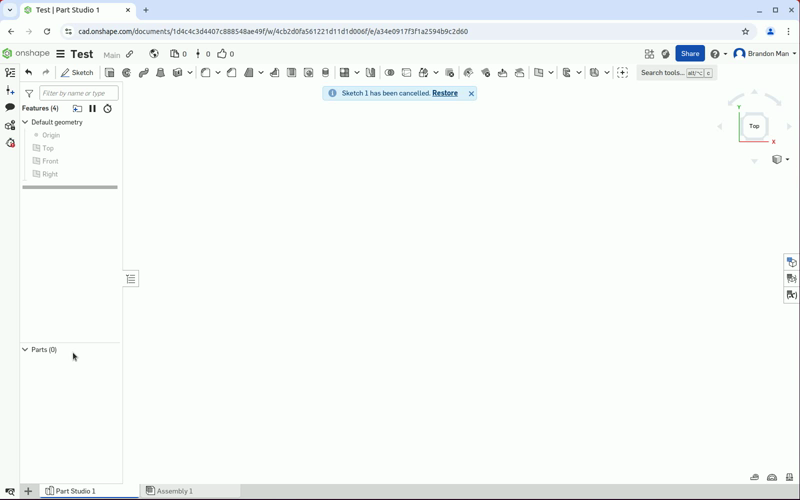
key_down(shift)
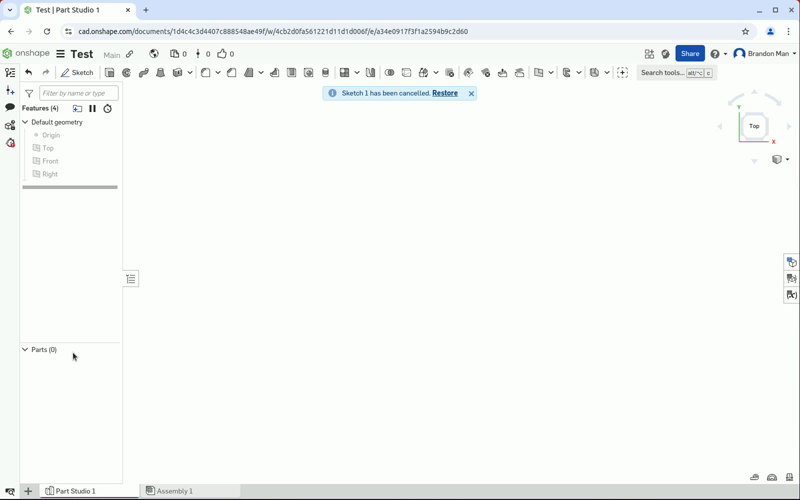
key(up)
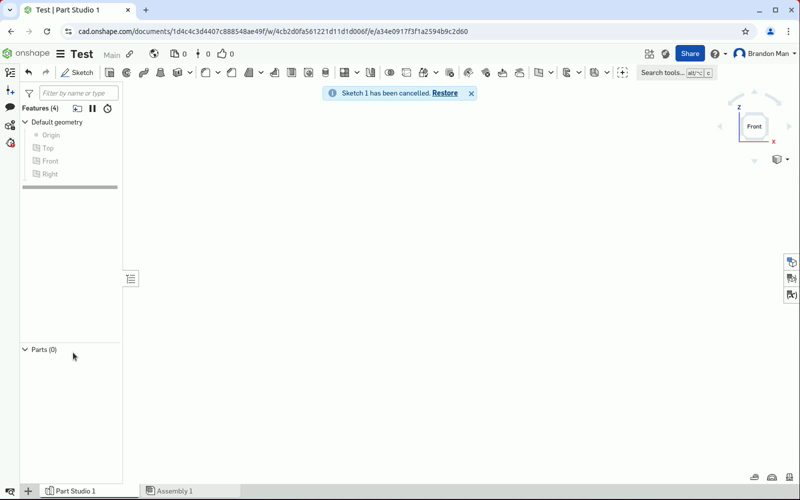
key_up(shift)
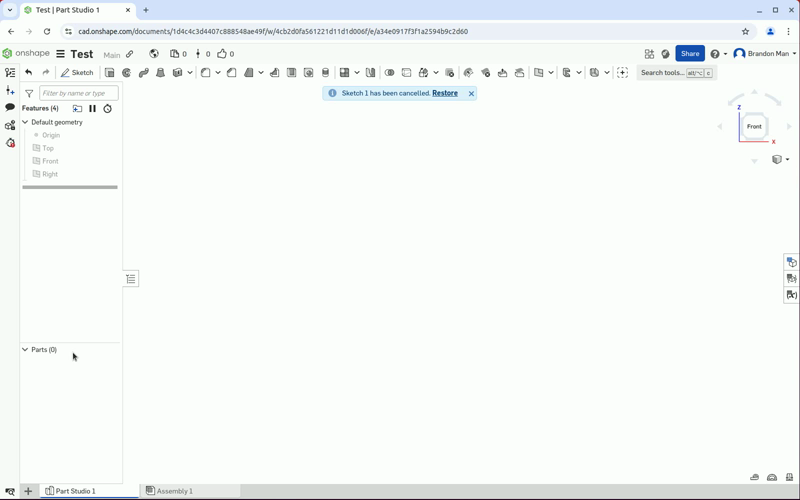
mouse_move(73, 352)
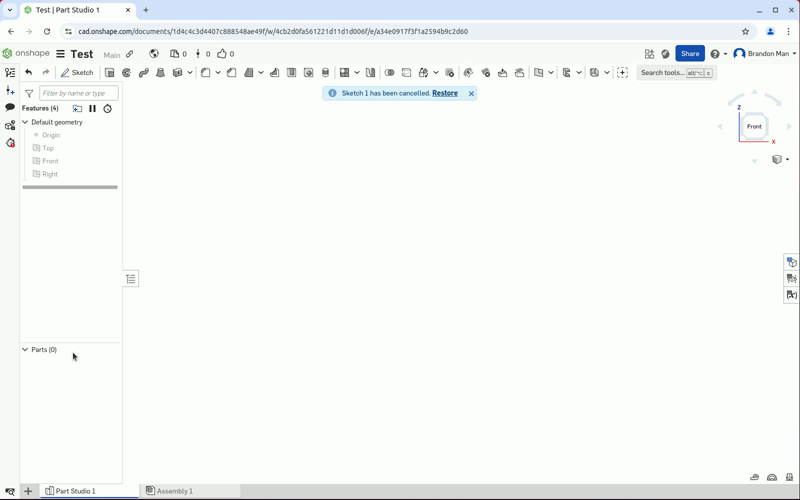
key(shift+y)
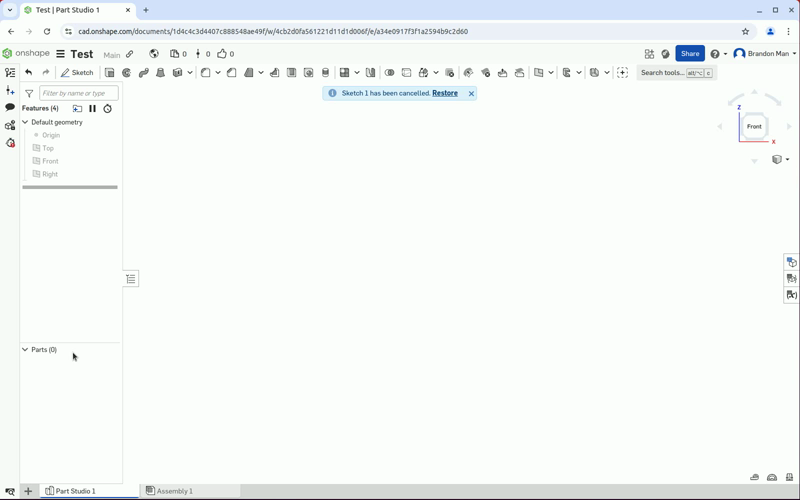
key(shift+s)
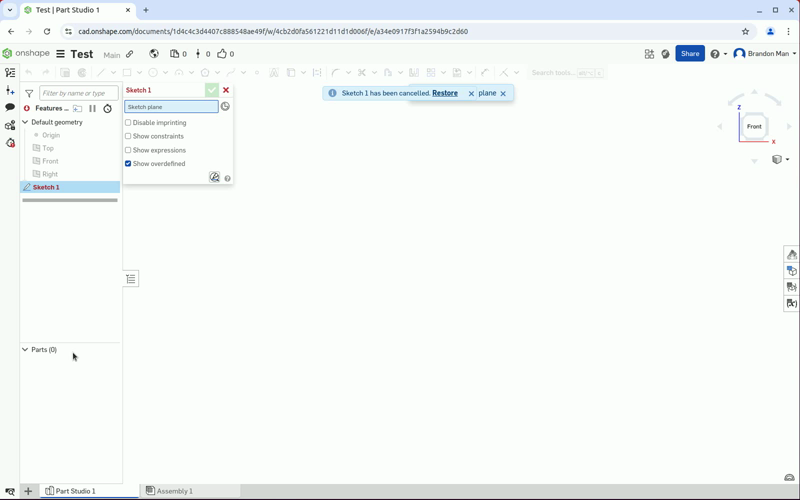
mouse_move(73, 163)
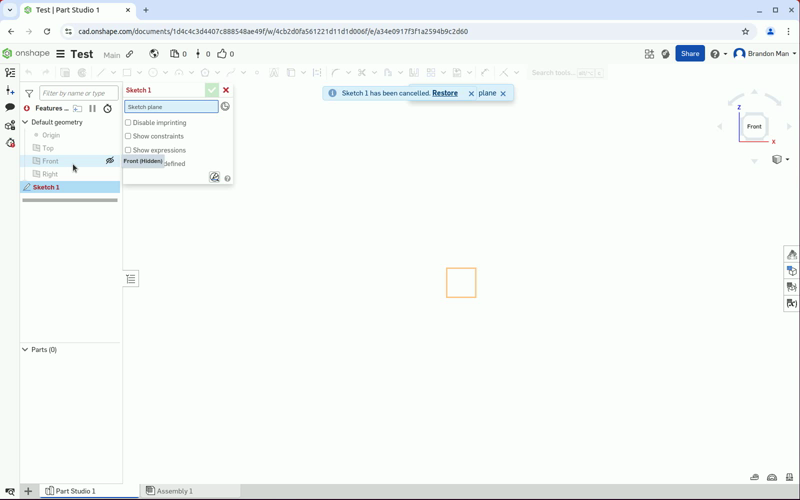
click(73, 163)
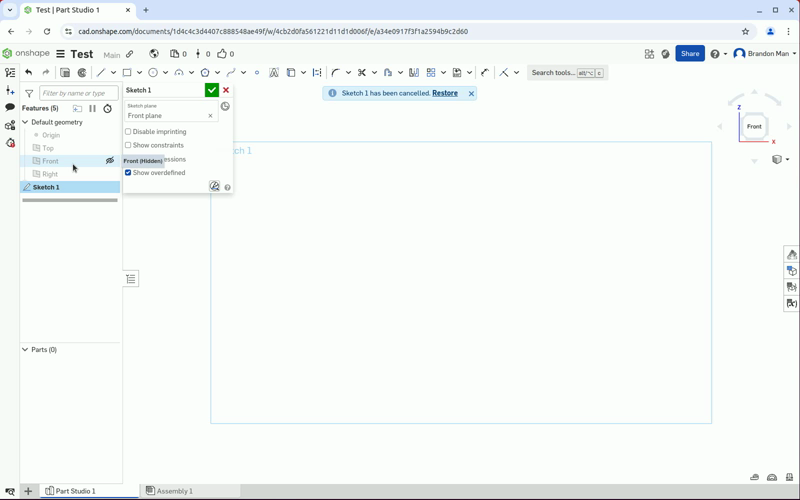
mouse_move(73, 352)
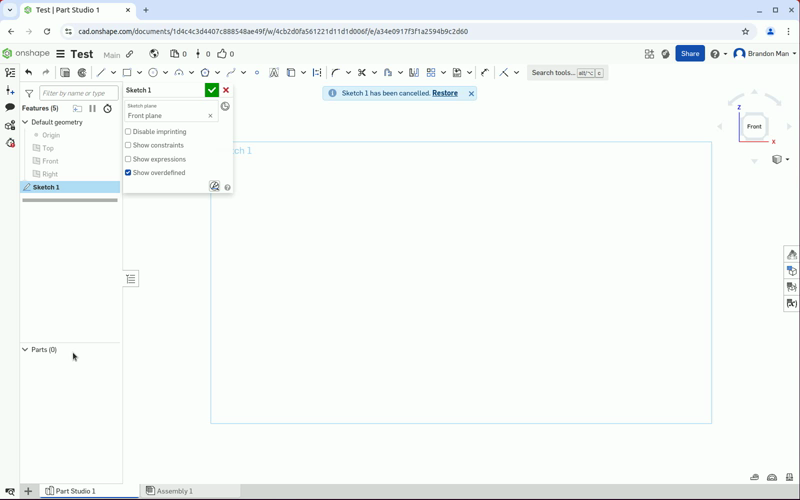
key(y)
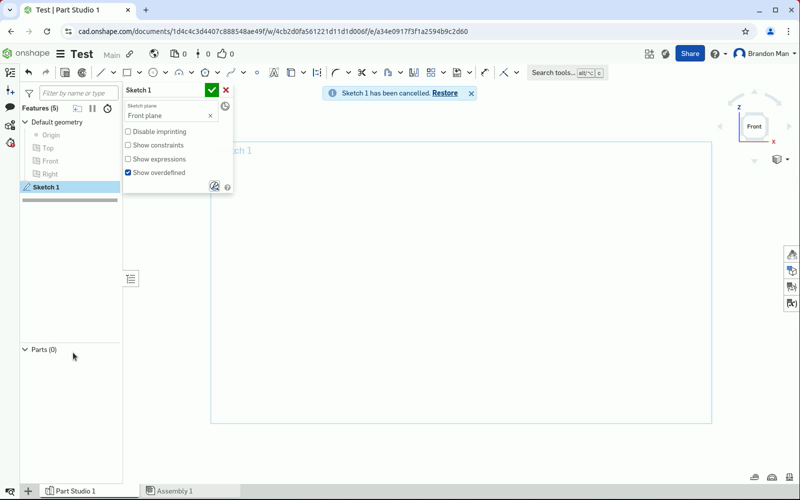
key(l)
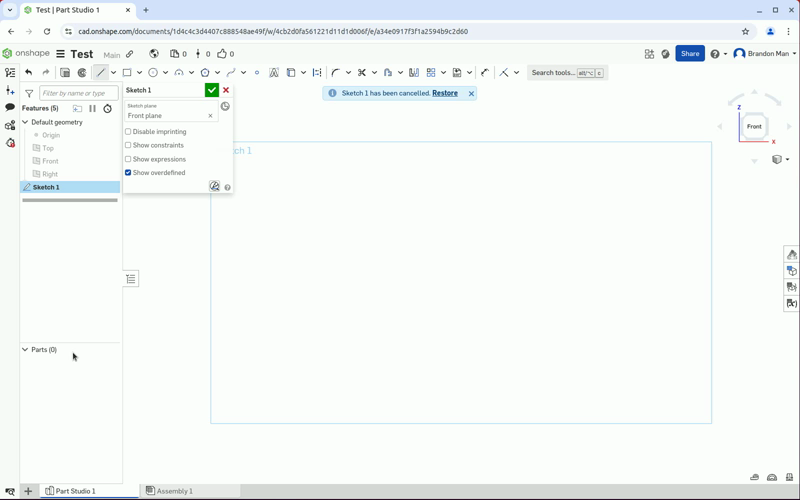
key_down(shift)
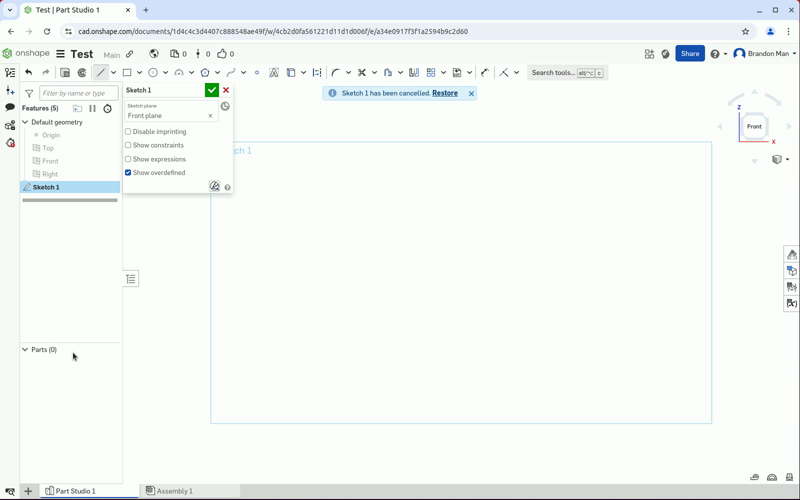
mouse_move(411, 284)
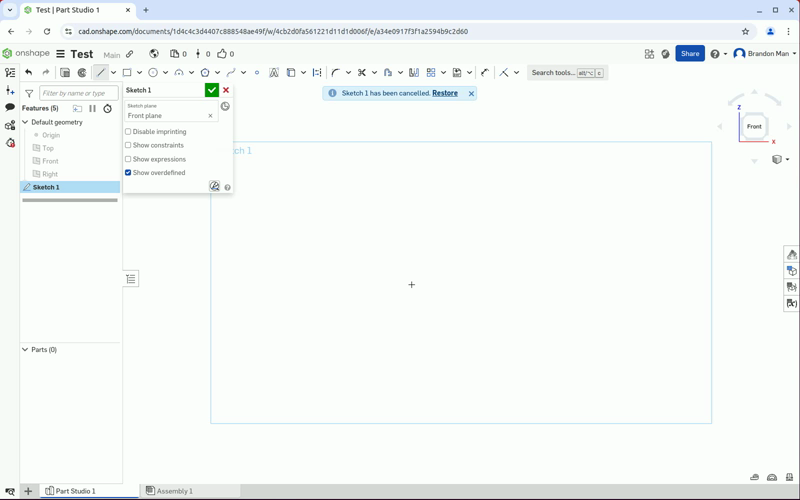
click(411, 284)
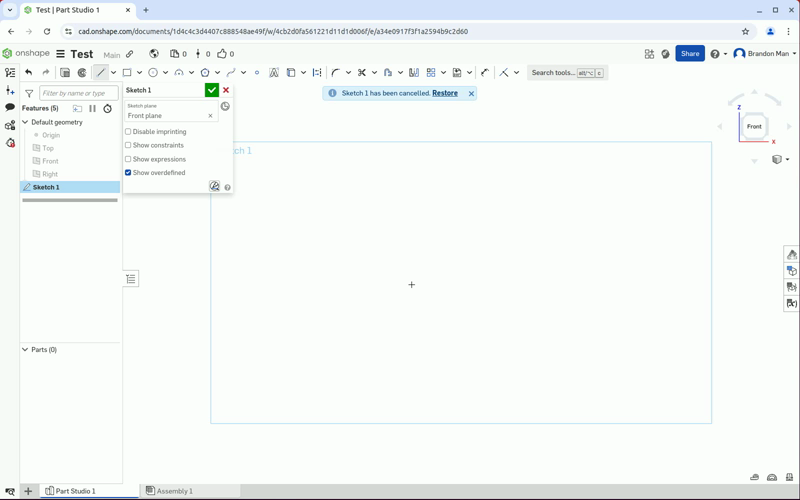
key_up(shift)
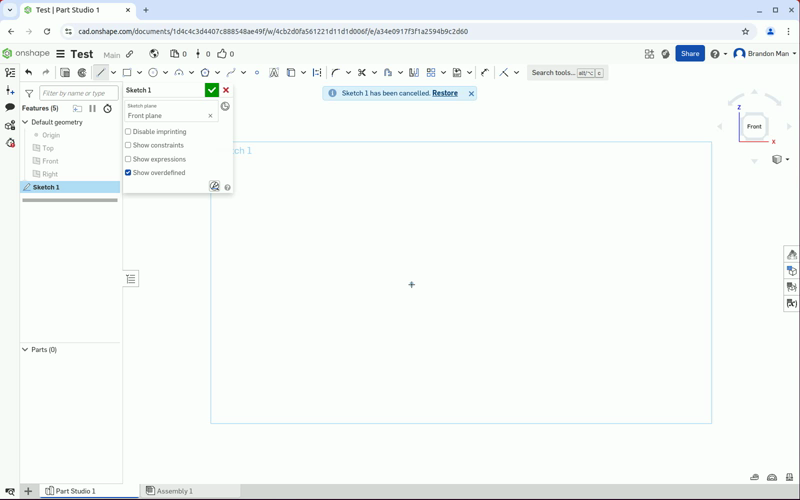
key_down(shift)
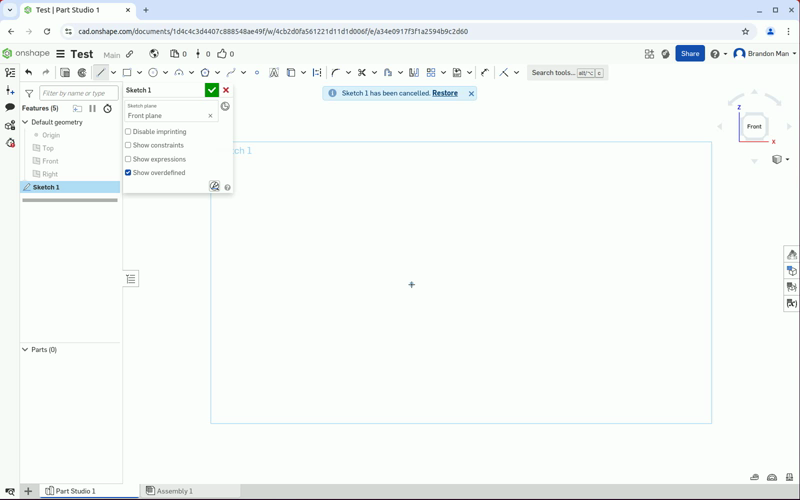
mouse_move(511, 284)
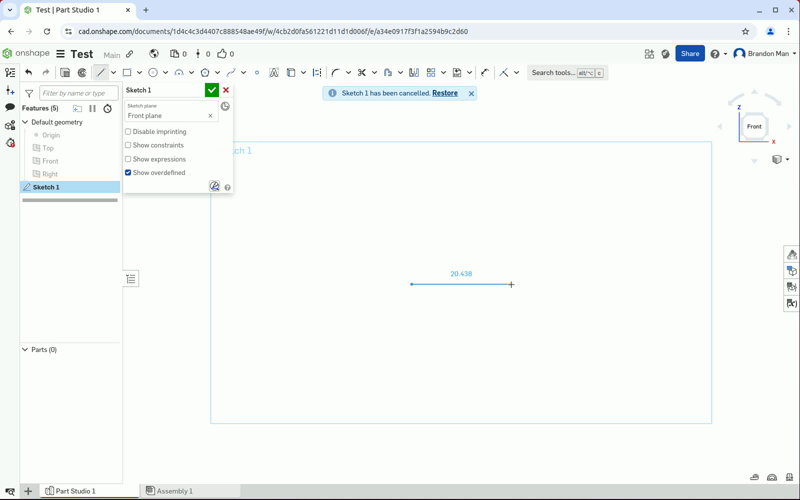
click(511, 284)
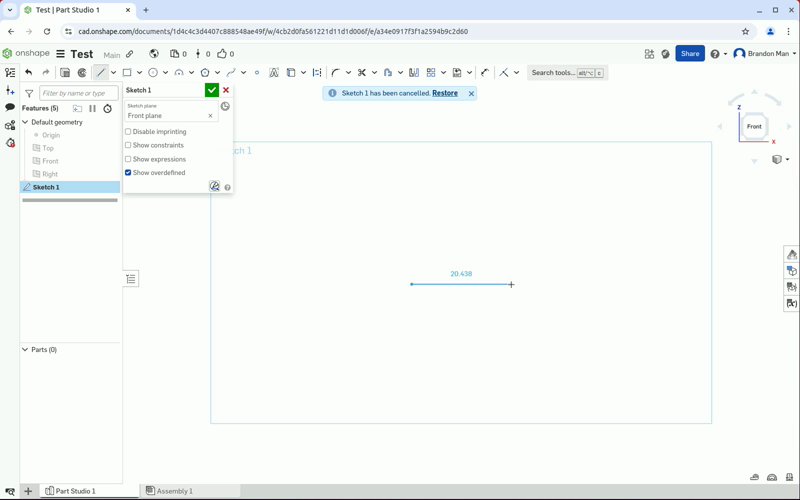
key_up(shift)
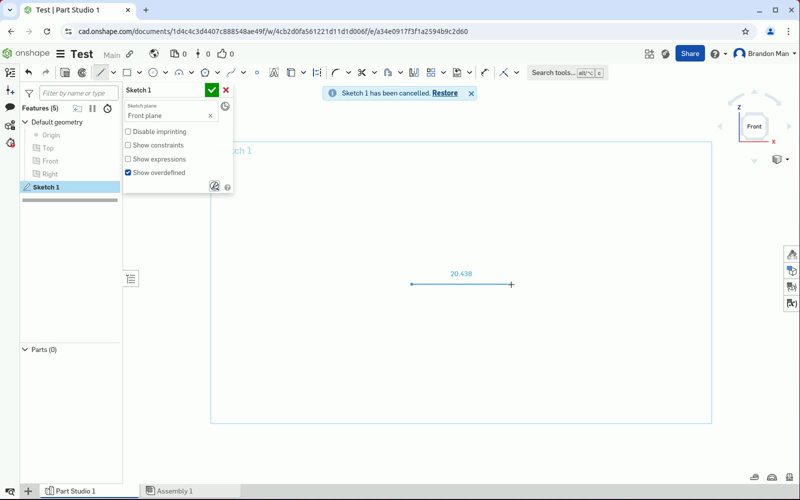
key_down(shift)
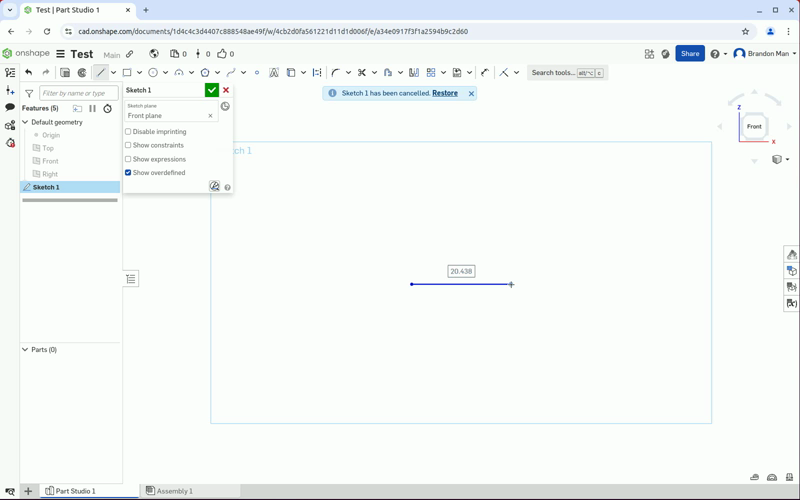
mouse_move(541, 284)
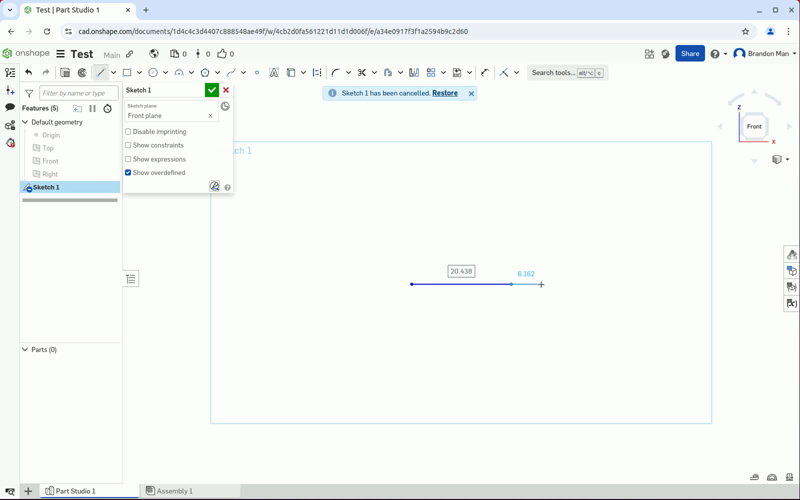
mouse_move(511, 281)
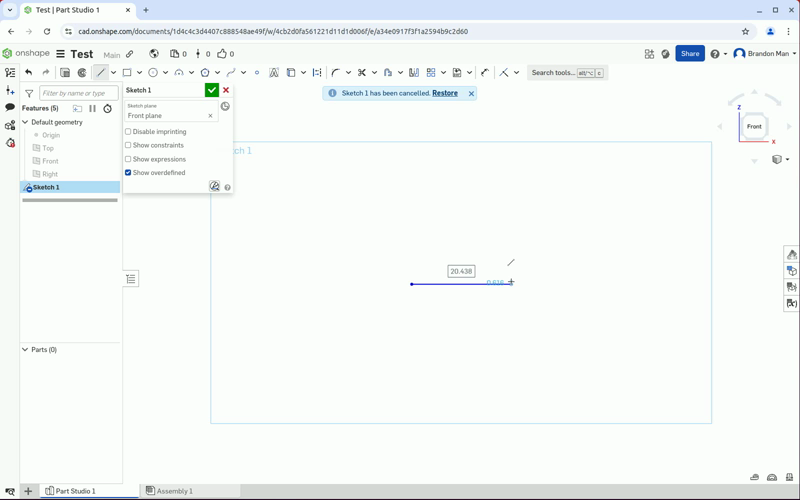
scroll(6)
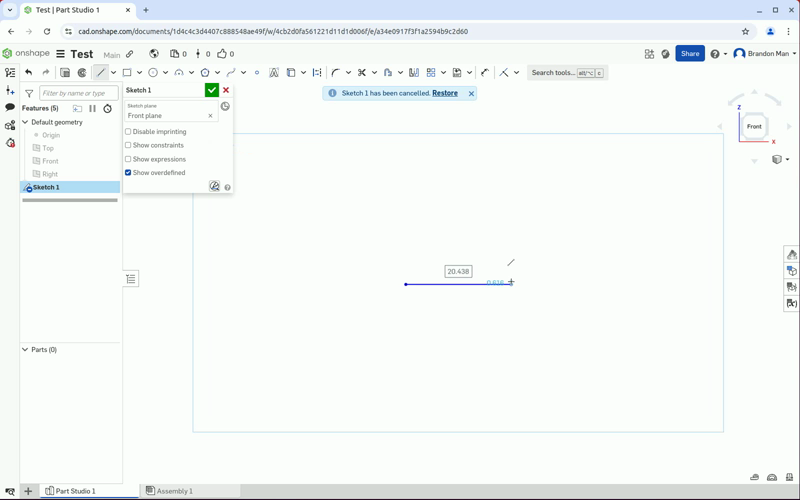
scroll(6)
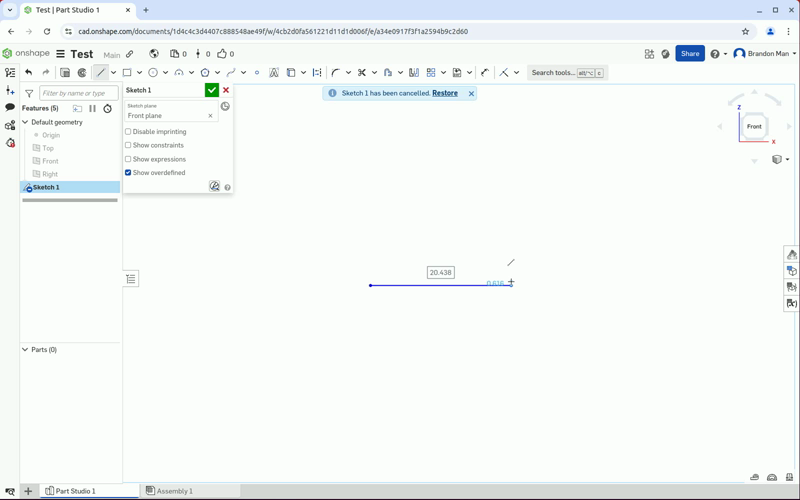
scroll(6)
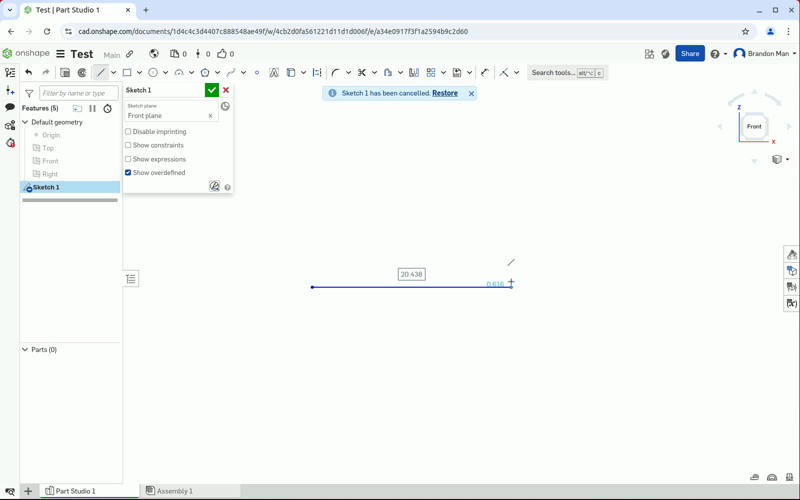
scroll(6)
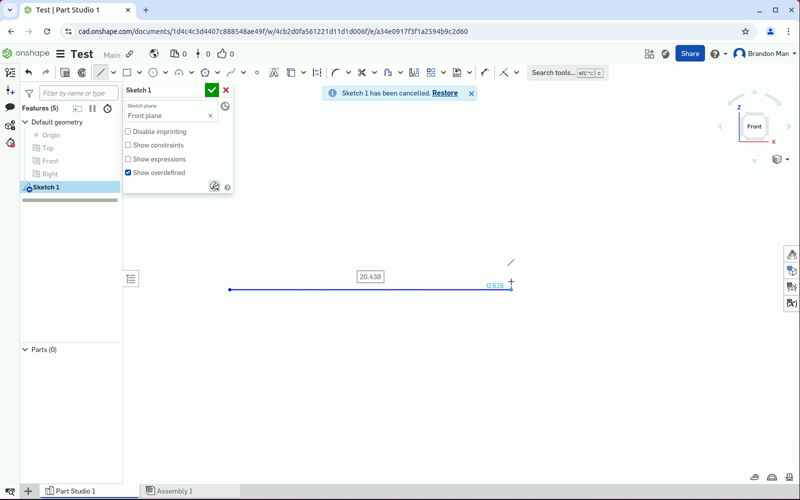
scroll(6)
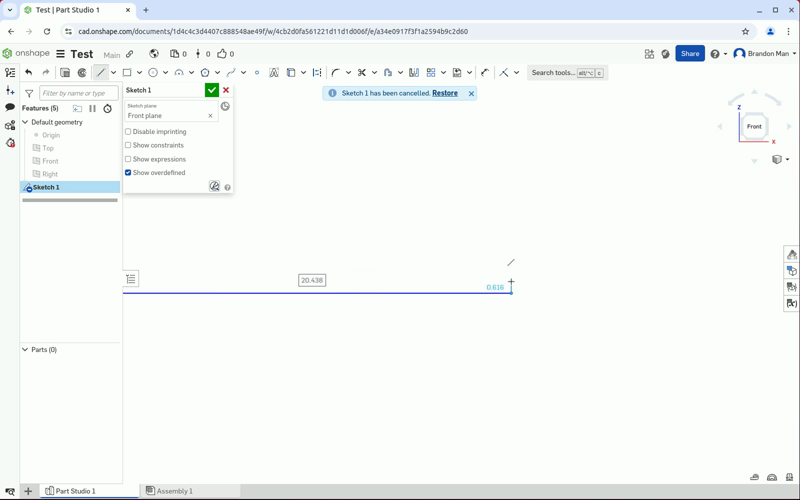
scroll(6)
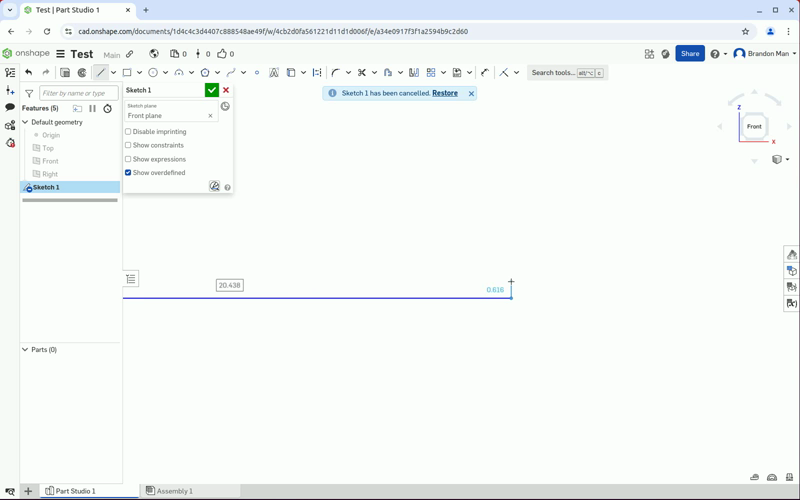
scroll(6)
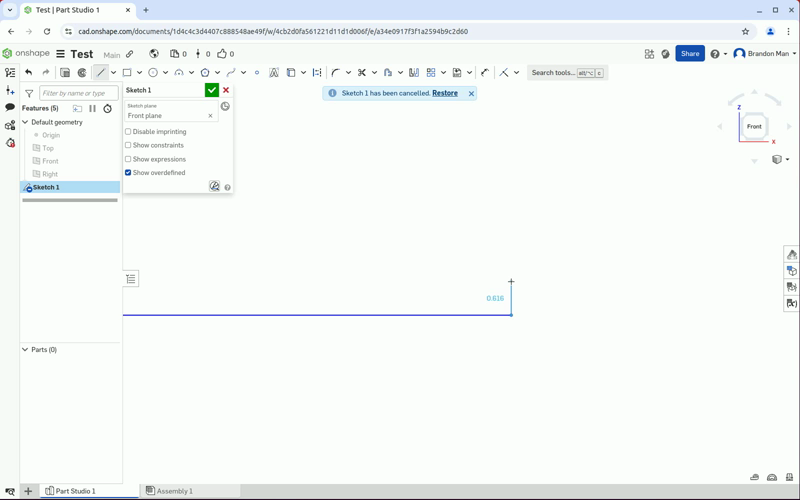
click(511, 281)
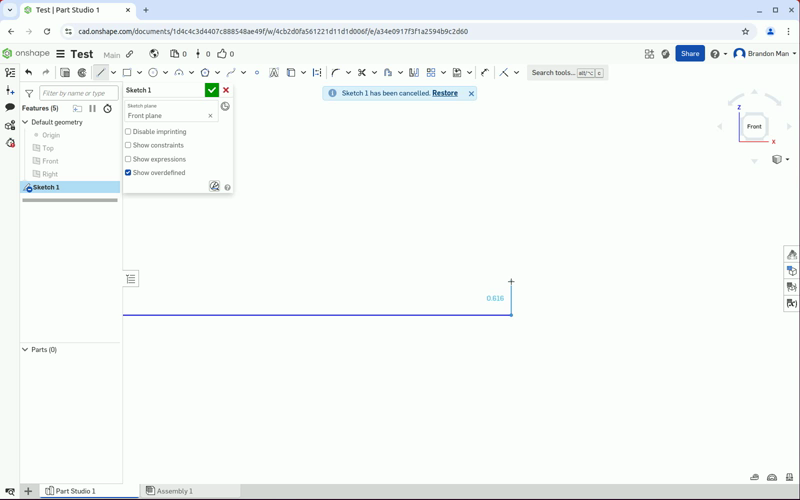
scroll(-6)
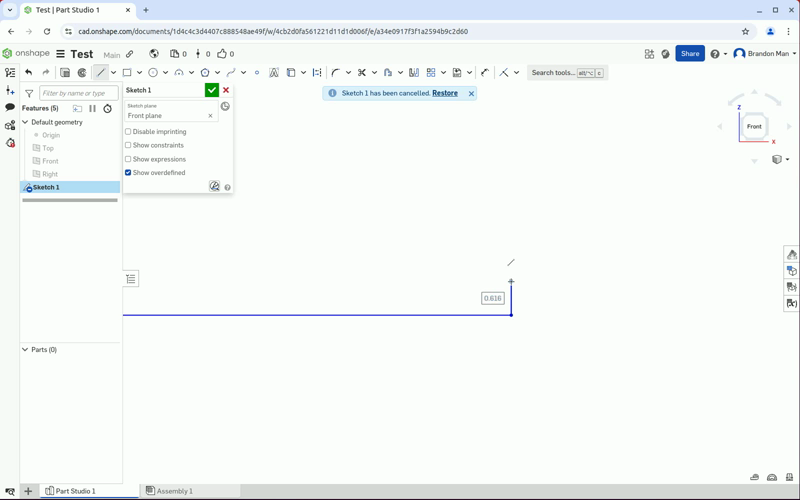
scroll(-6)
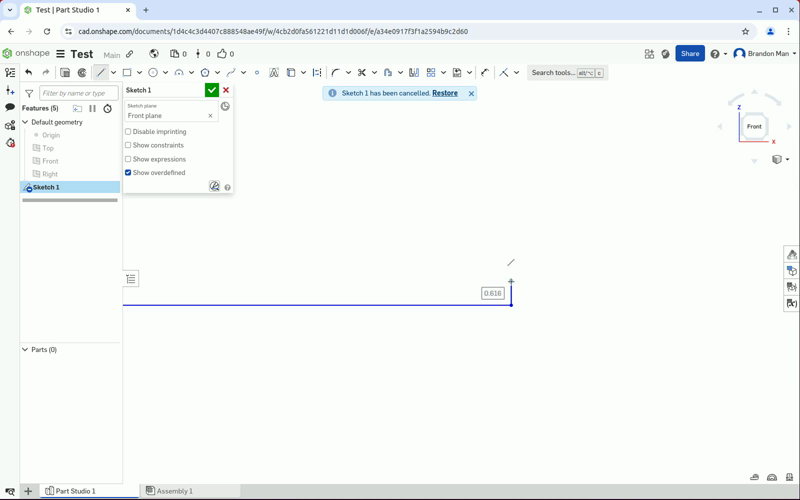
scroll(-6)
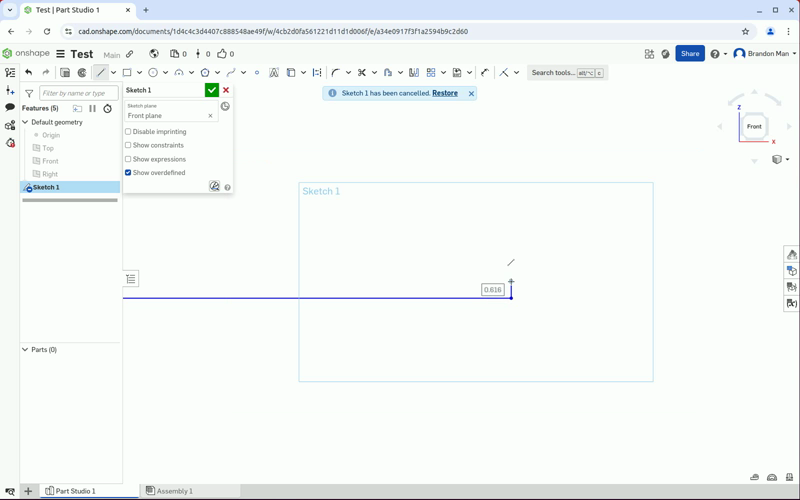
scroll(-6)
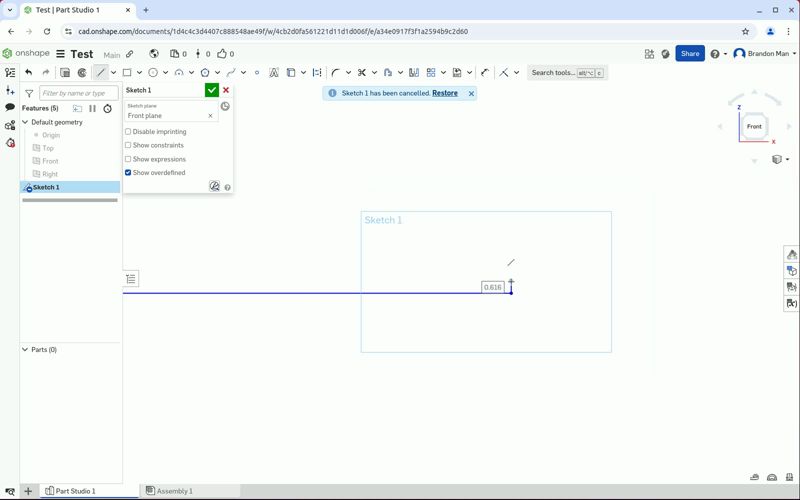
scroll(-6)
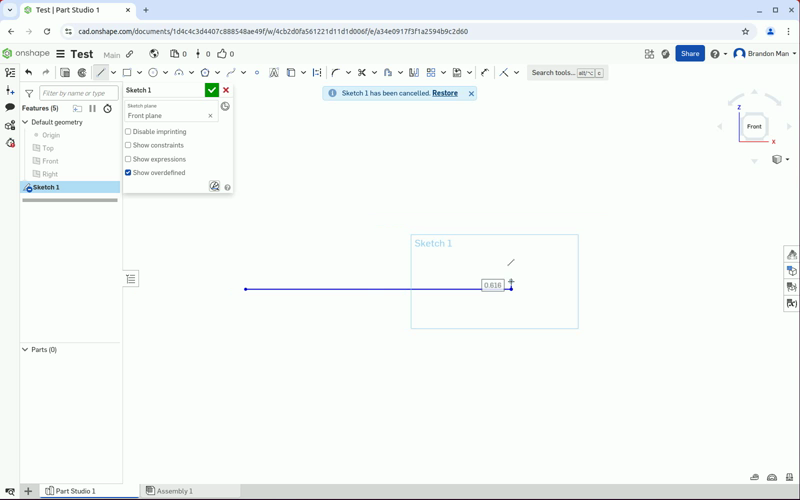
scroll(-6)
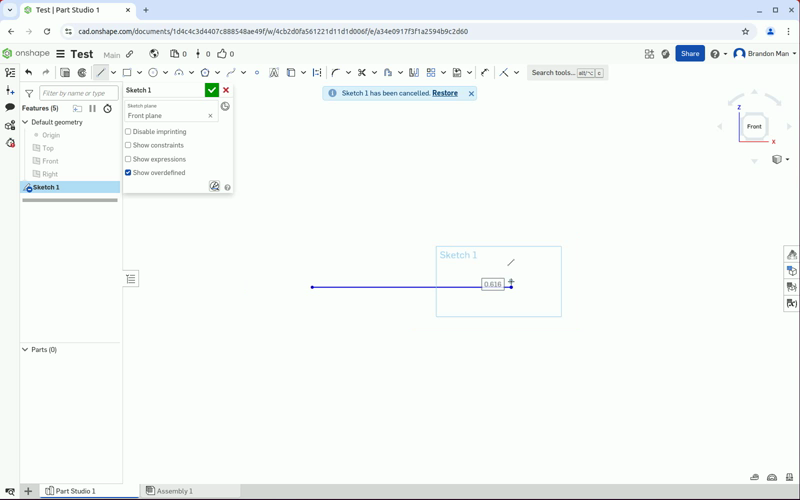
scroll(-6)
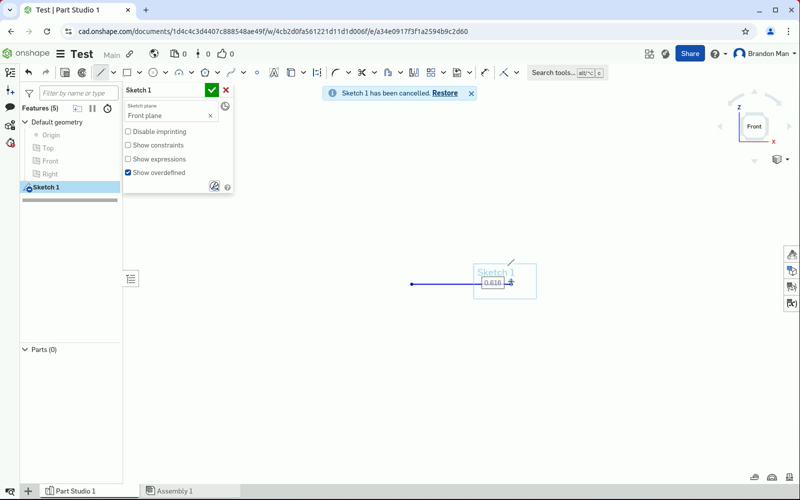
key_up(shift)
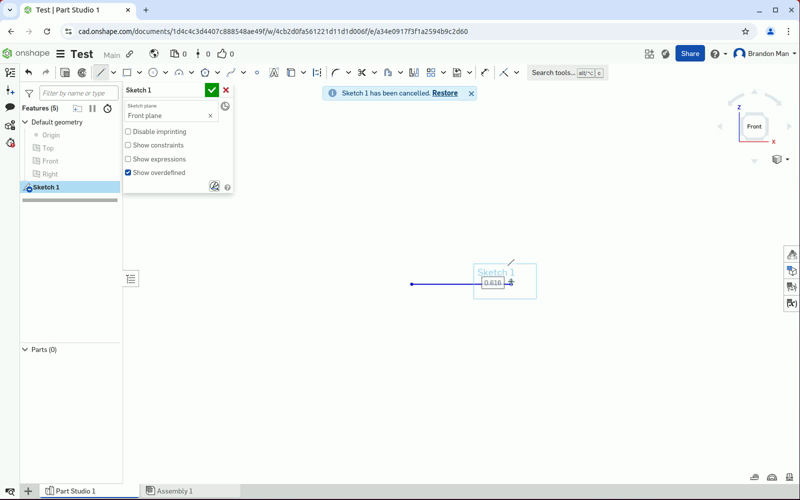
key_down(shift)
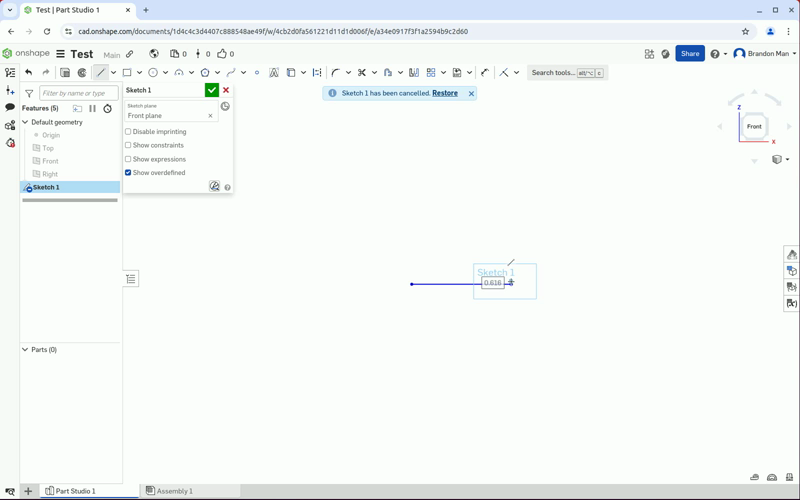
mouse_move(411, 281)
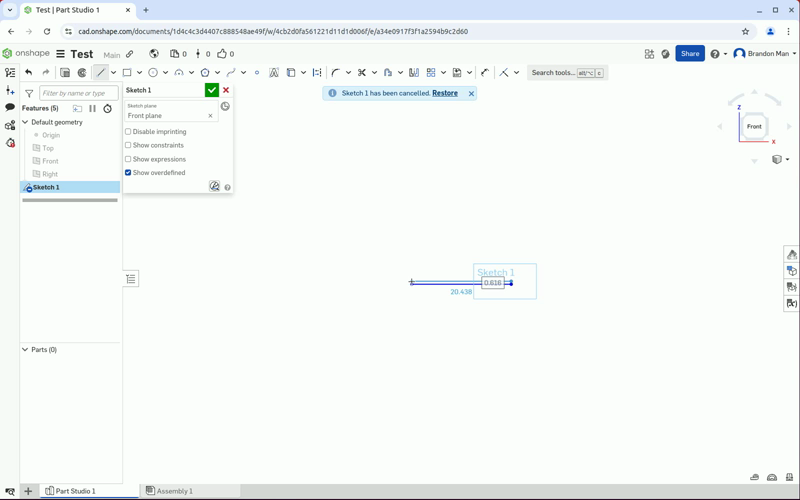
scroll(6)
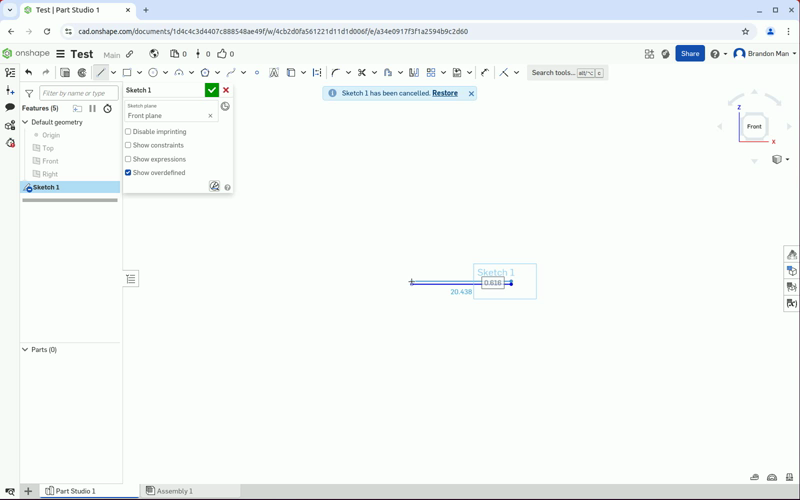
scroll(6)
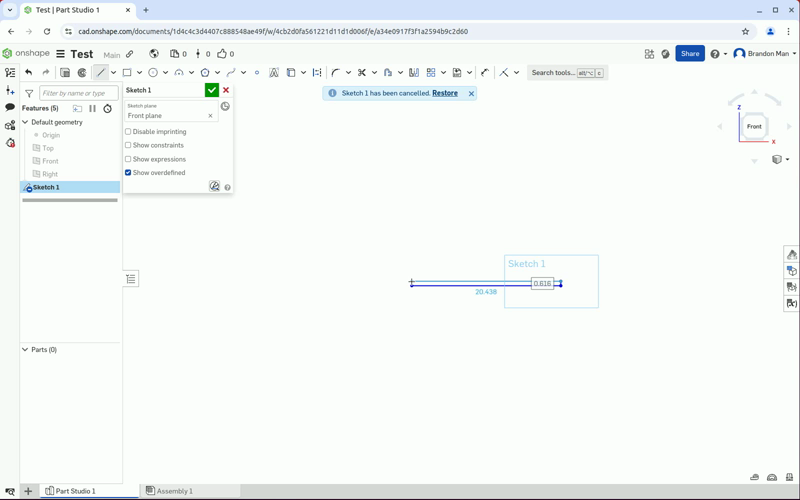
scroll(6)
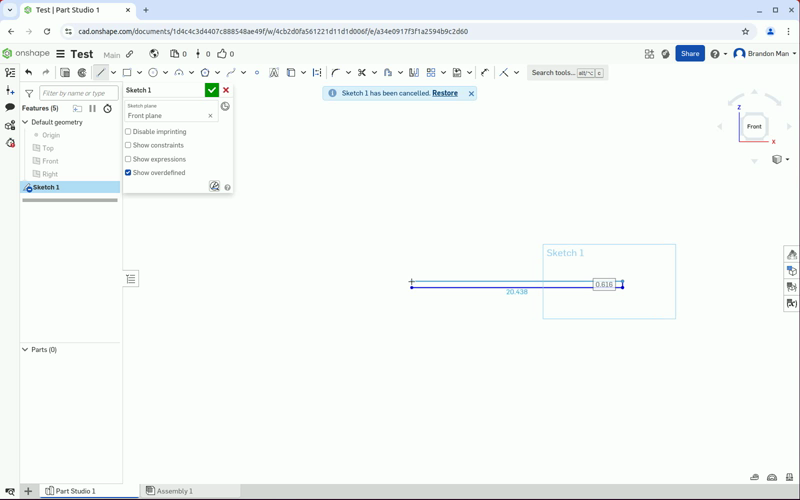
scroll(6)
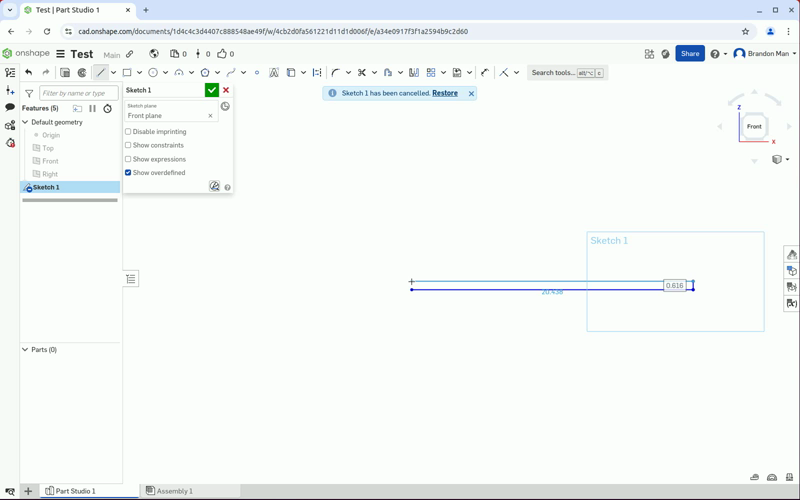
scroll(6)
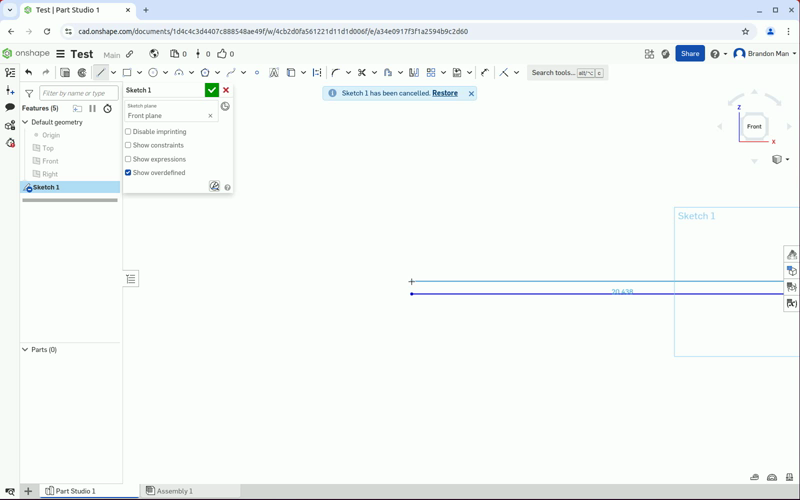
scroll(6)
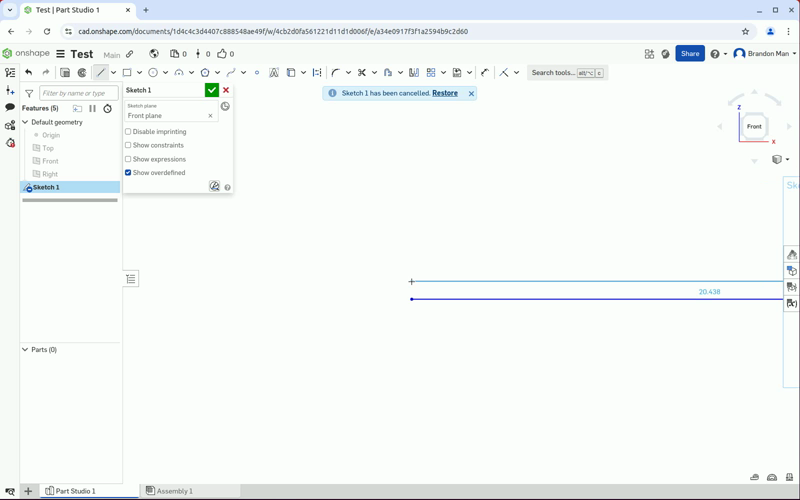
scroll(6)
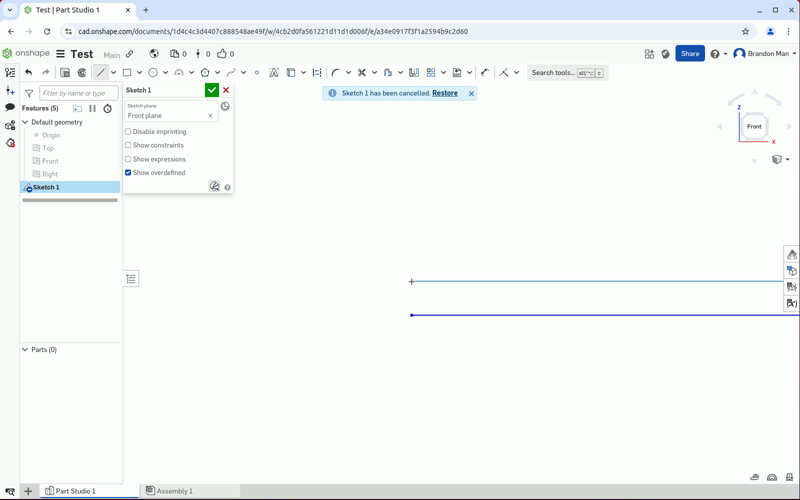
click(411, 281)
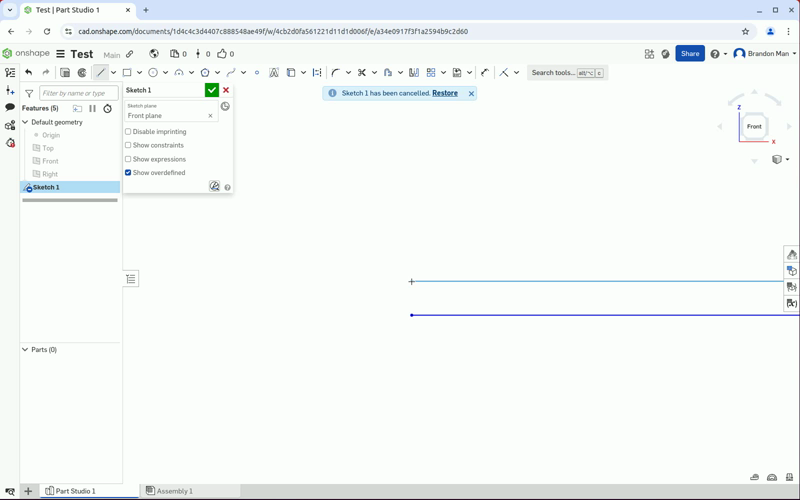
scroll(-6)
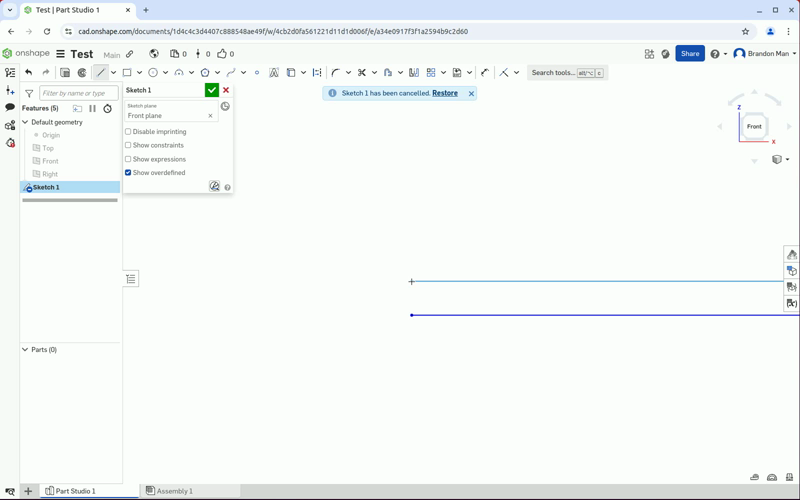
scroll(-6)
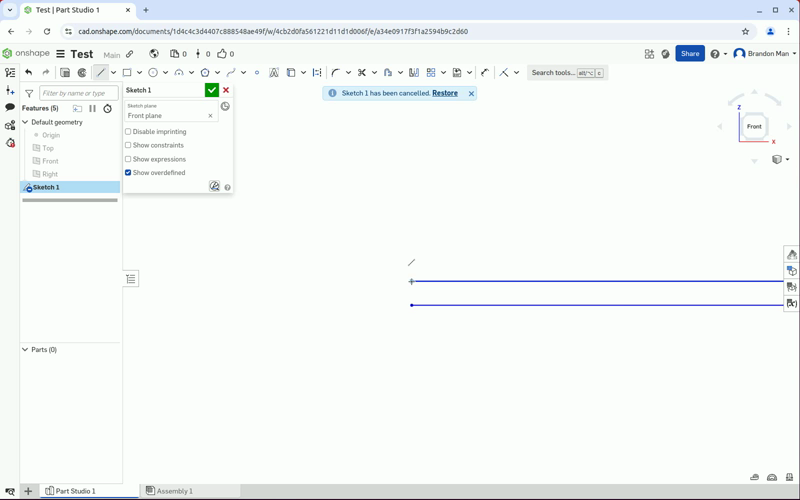
scroll(-6)
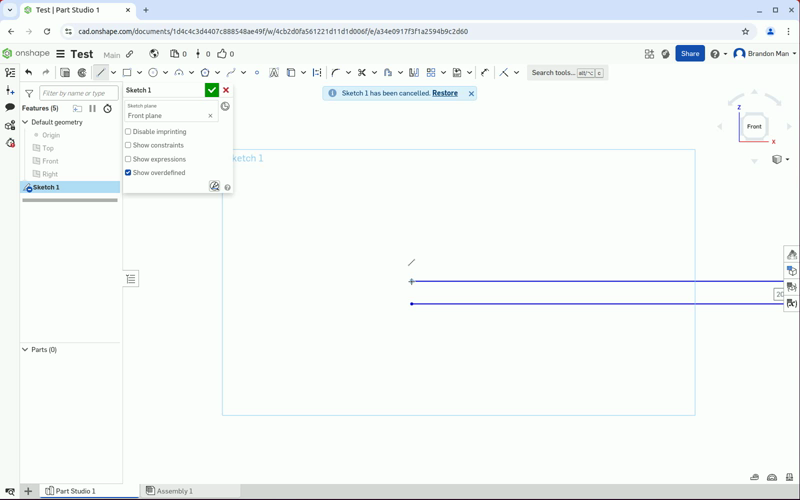
scroll(-6)
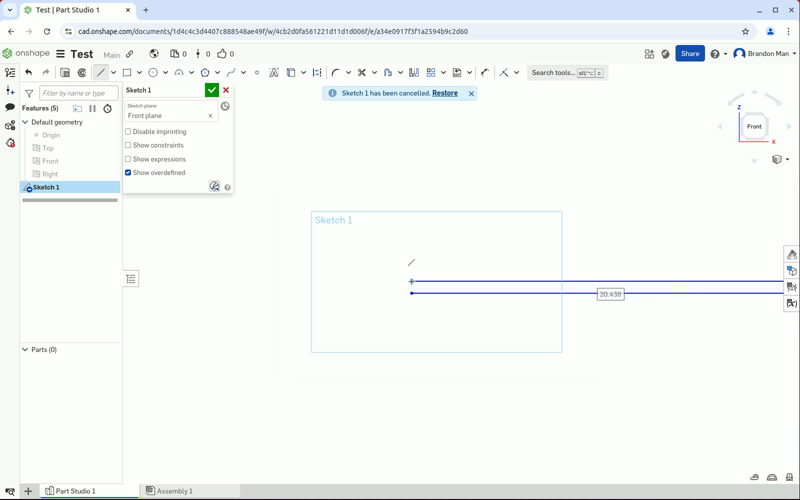
scroll(-6)
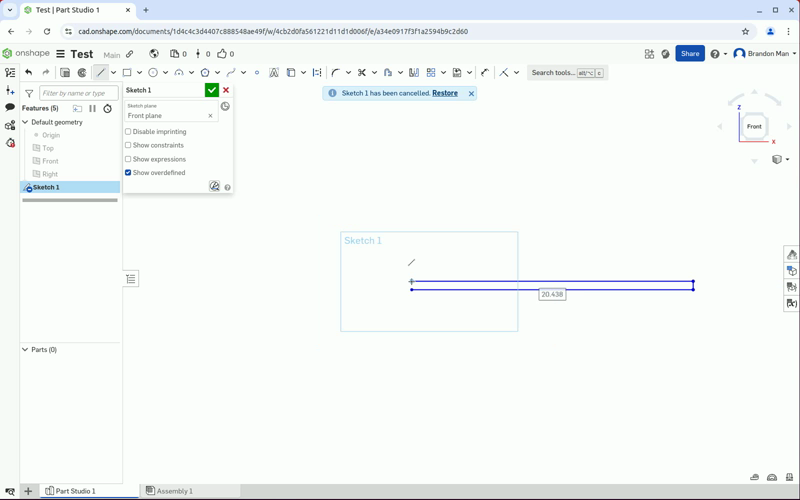
scroll(-6)
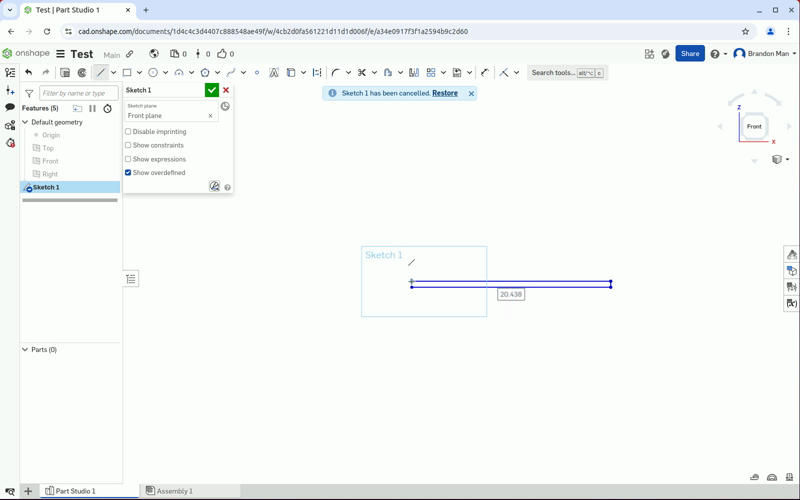
scroll(-6)
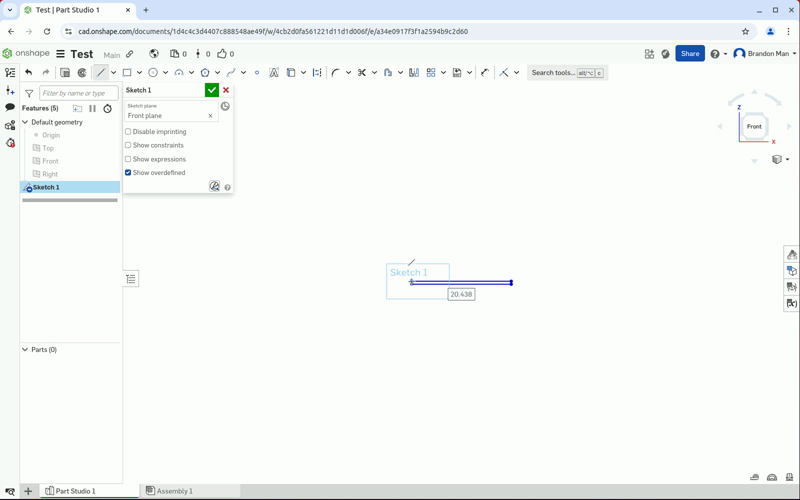
key_up(shift)
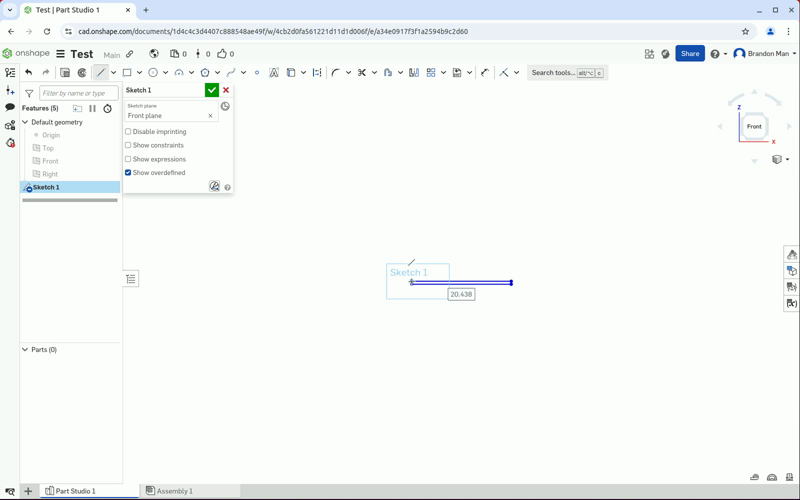
mouse_move(441, 281)
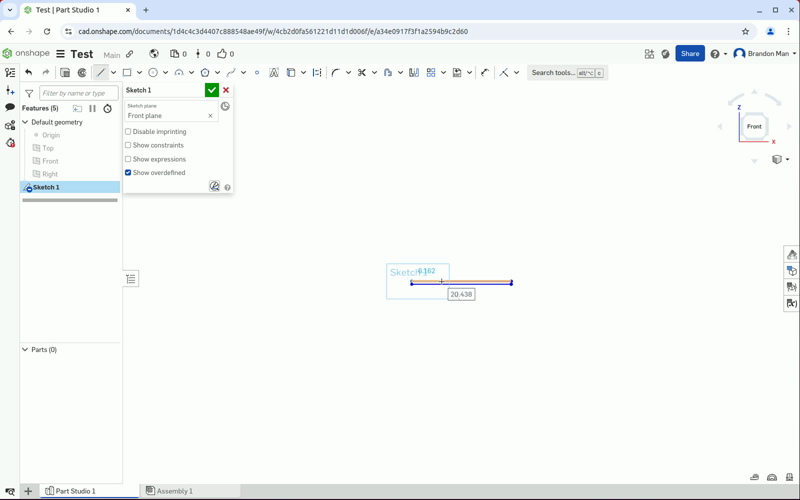
key_down(shift)
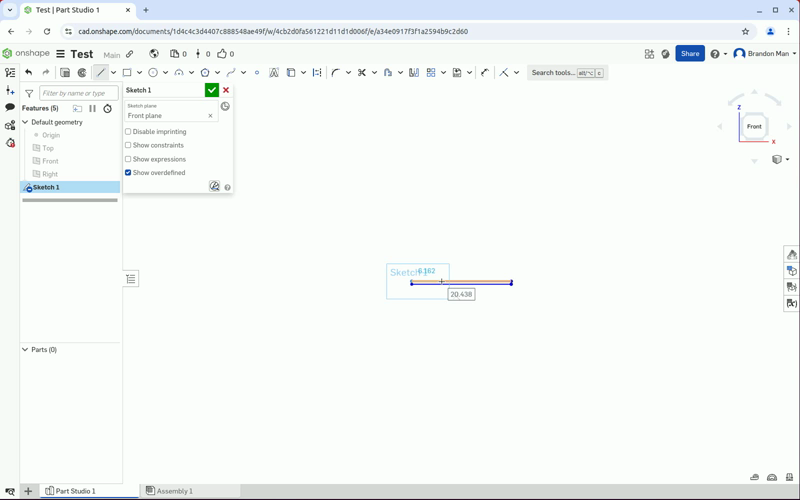
mouse_move(411, 284)
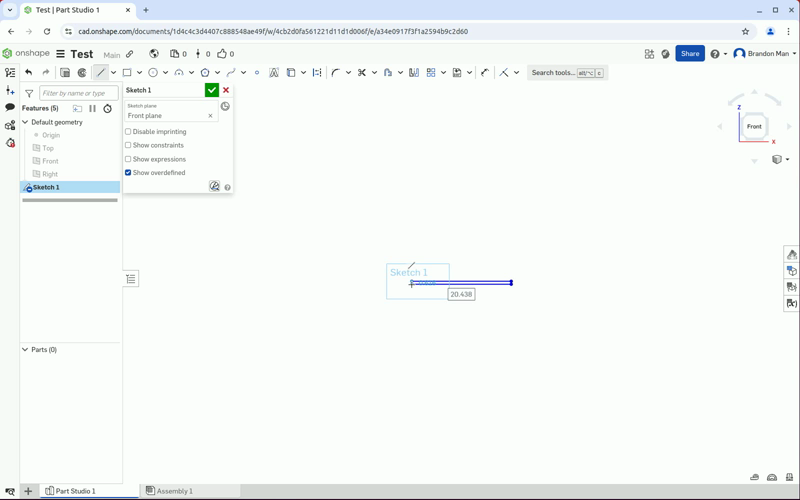
scroll(6)
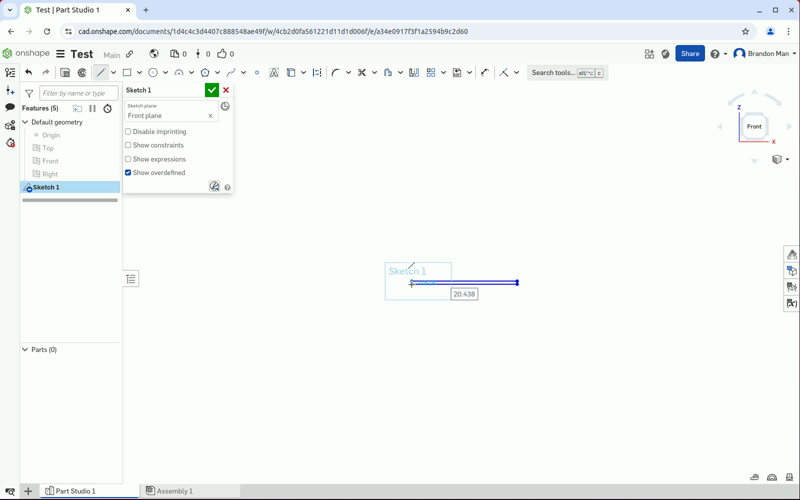
scroll(6)
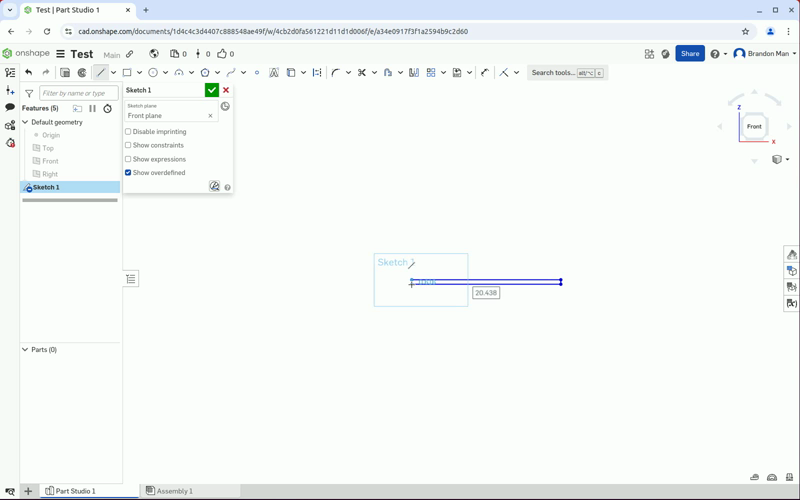
scroll(6)
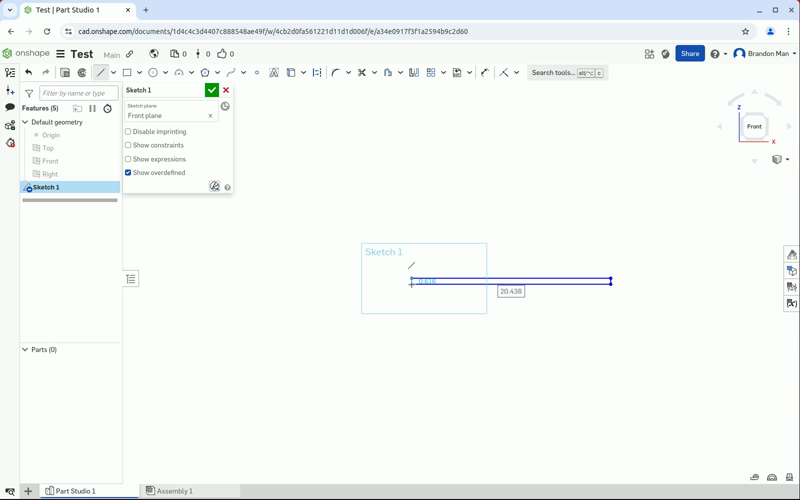
scroll(6)
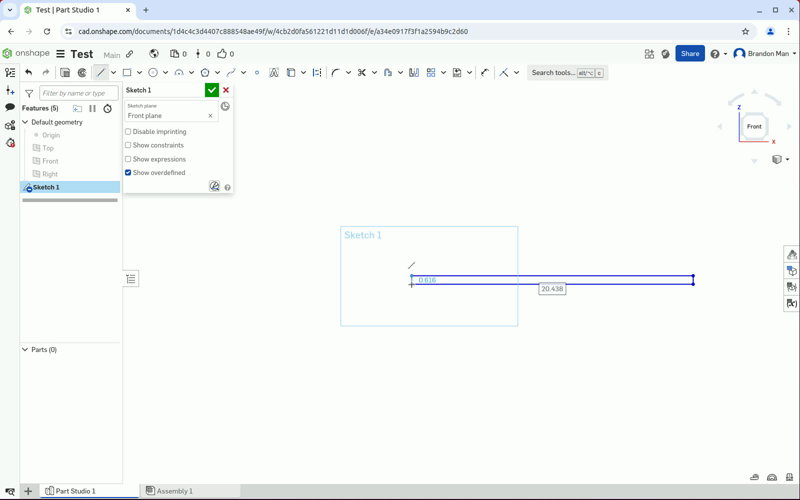
scroll(6)
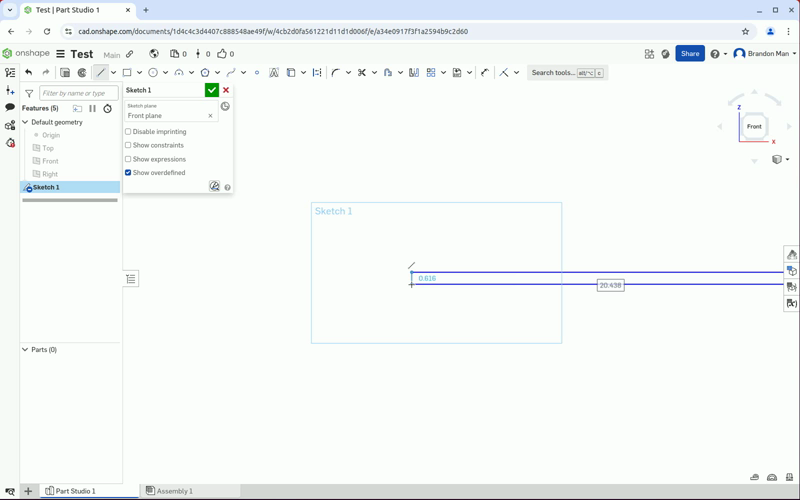
scroll(6)
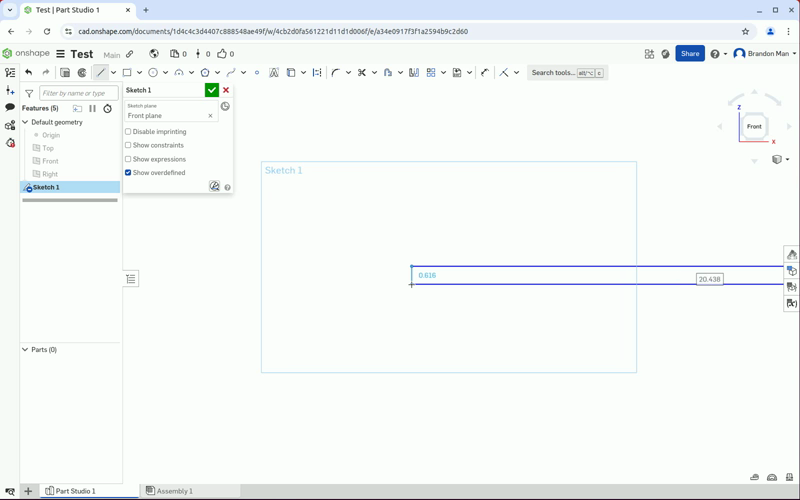
scroll(6)
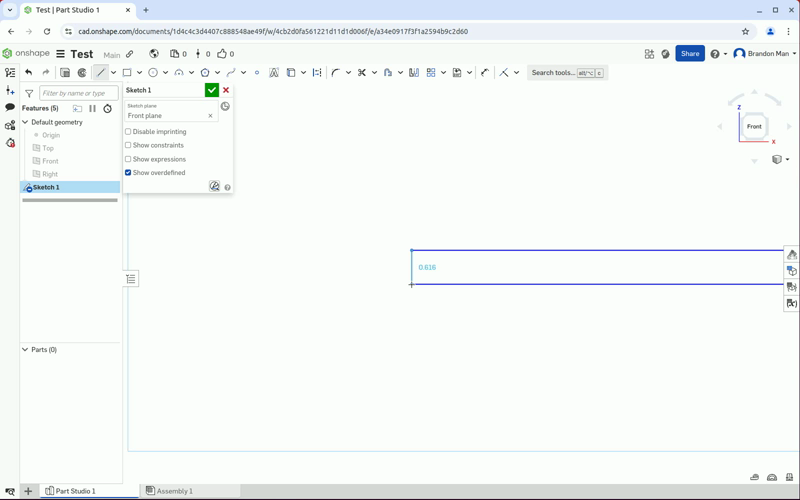
key_up(shift)
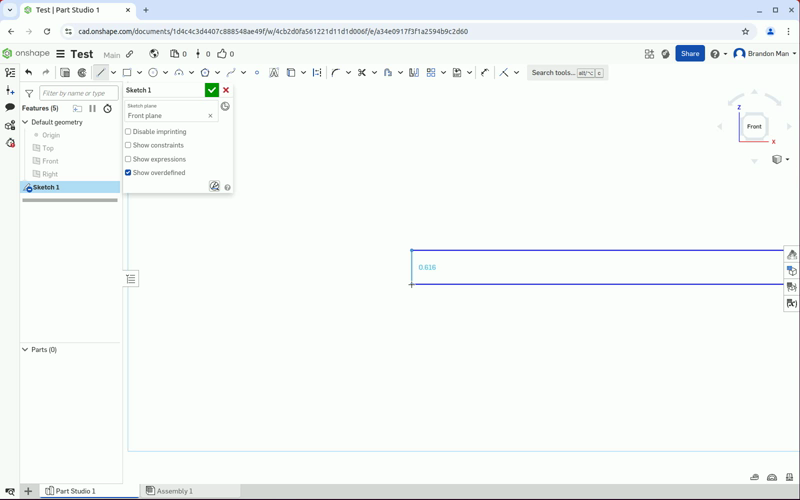
click(411, 284)
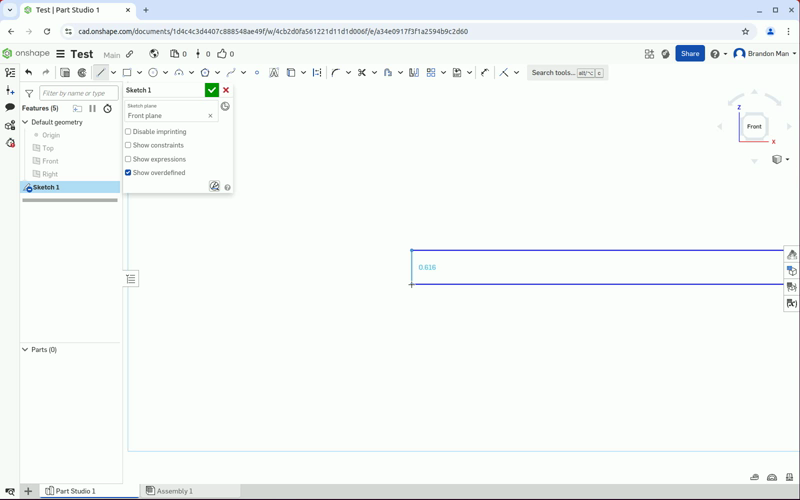
scroll(-6)
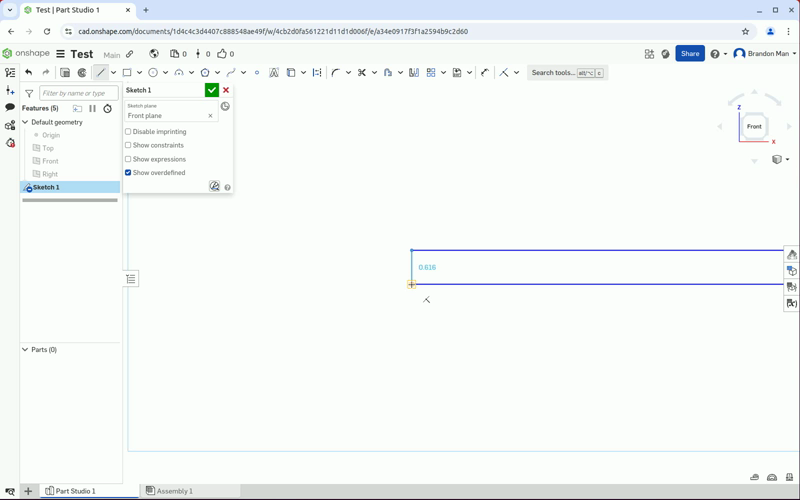
scroll(-6)
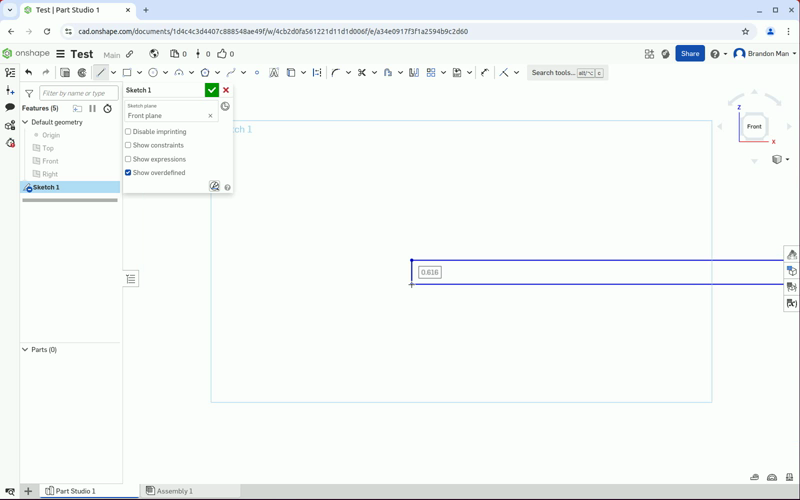
scroll(-6)
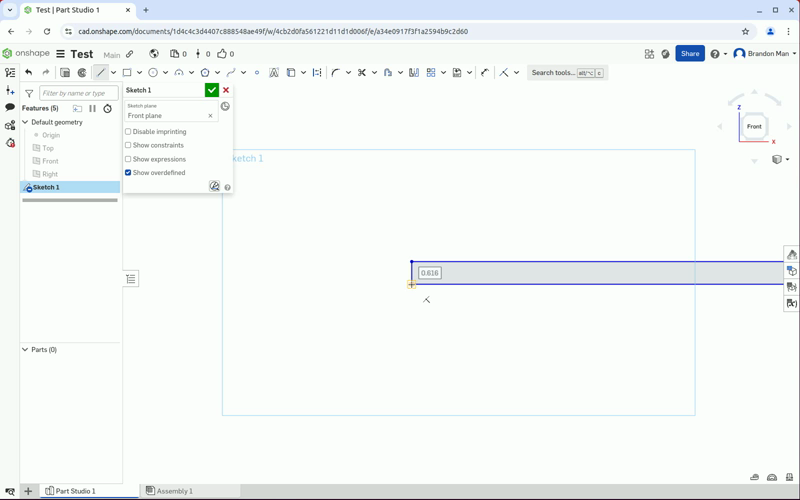
scroll(-6)
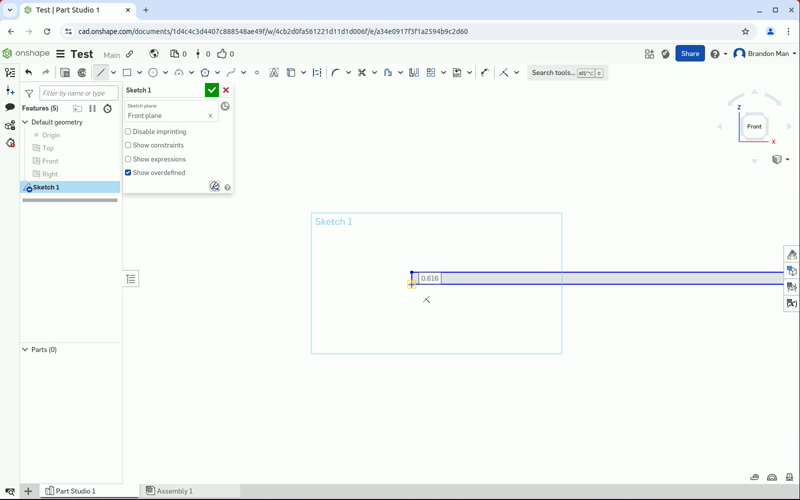
scroll(-6)
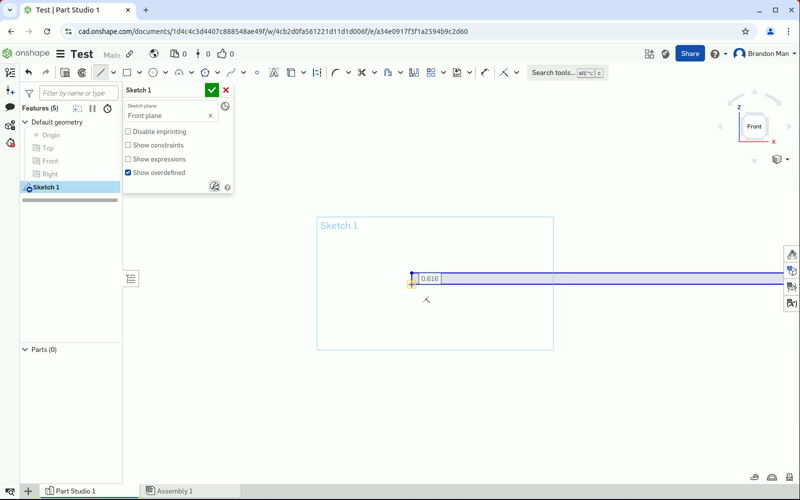
scroll(-6)
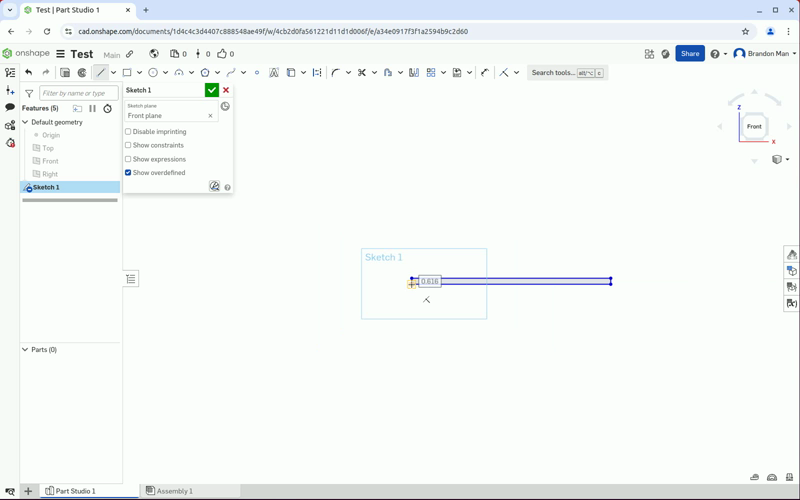
scroll(-6)
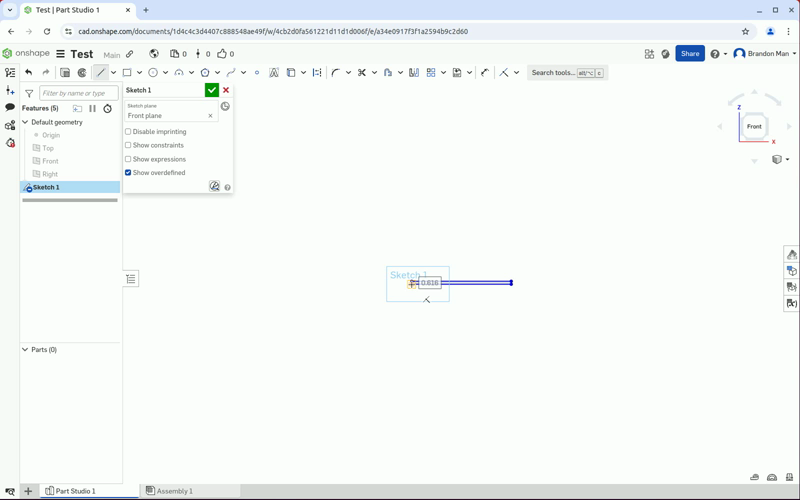
key(esc)
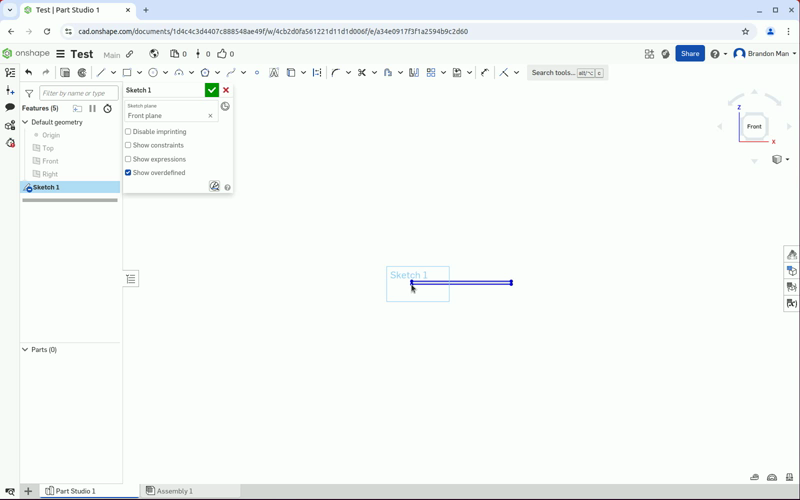
mouse_move(419, 282)
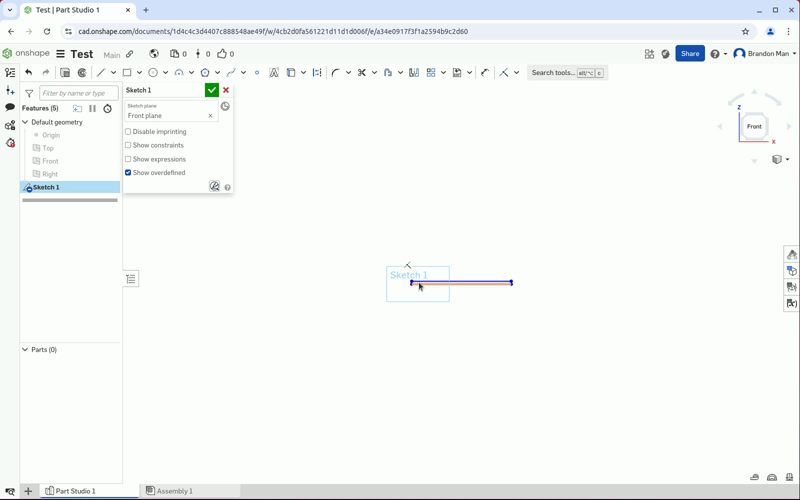
scroll(6)
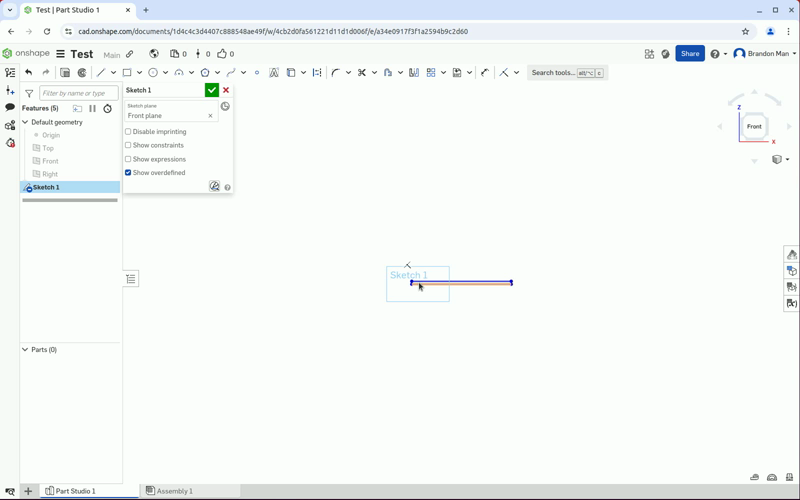
scroll(6)
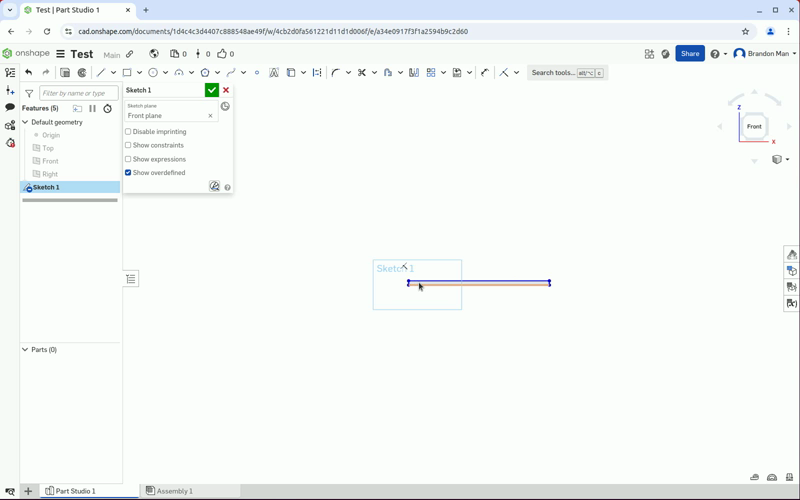
scroll(6)
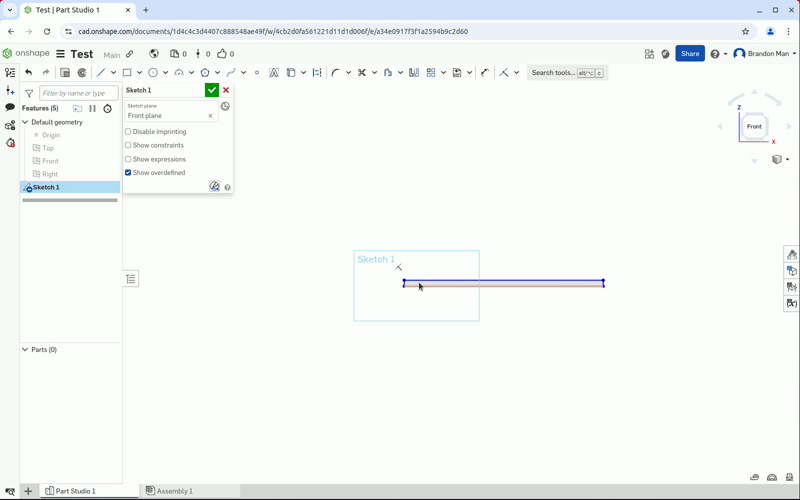
scroll(6)
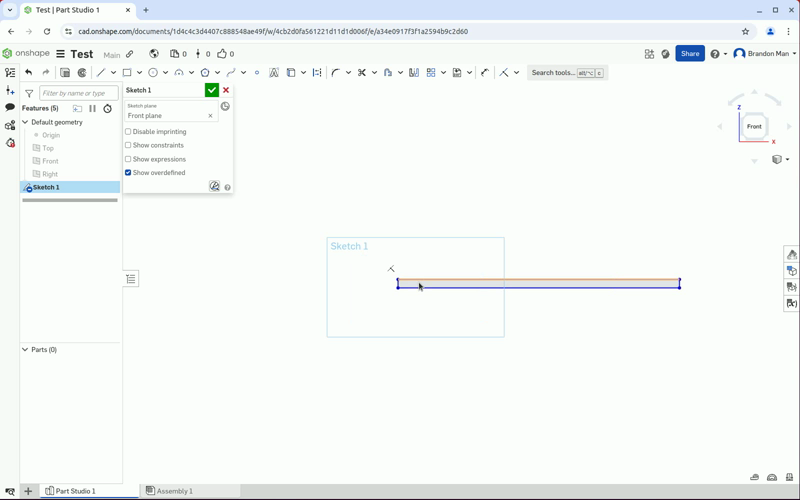
scroll(6)
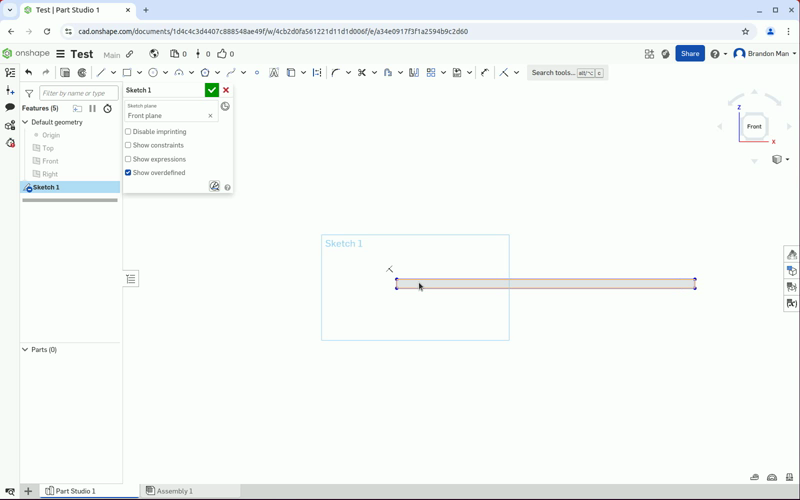
scroll(6)
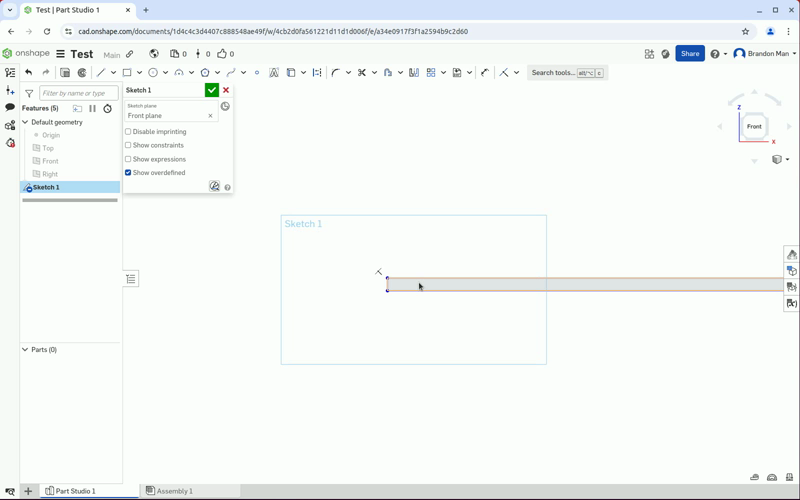
scroll(6)
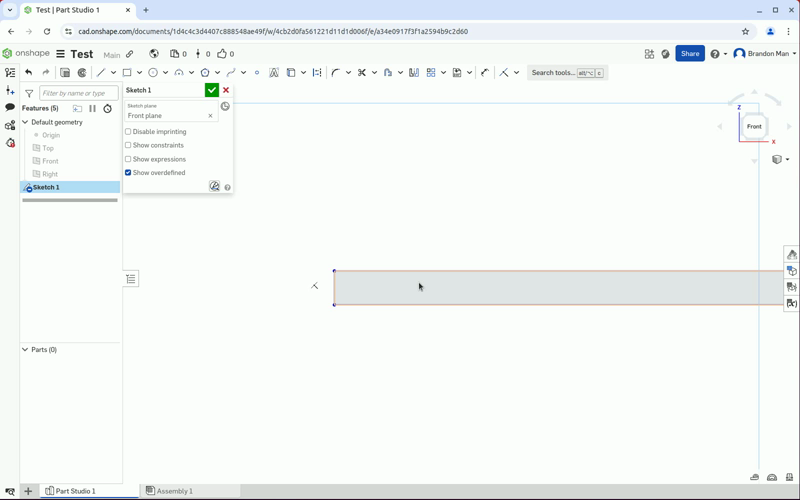
click(419, 282)
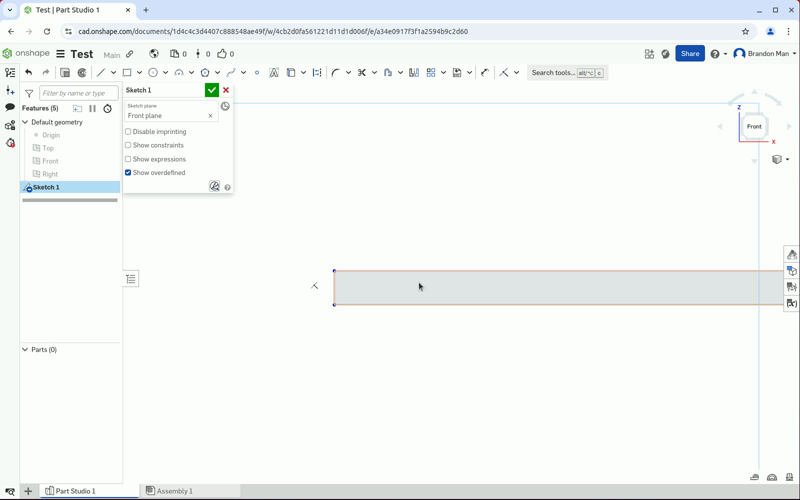
scroll(-6)
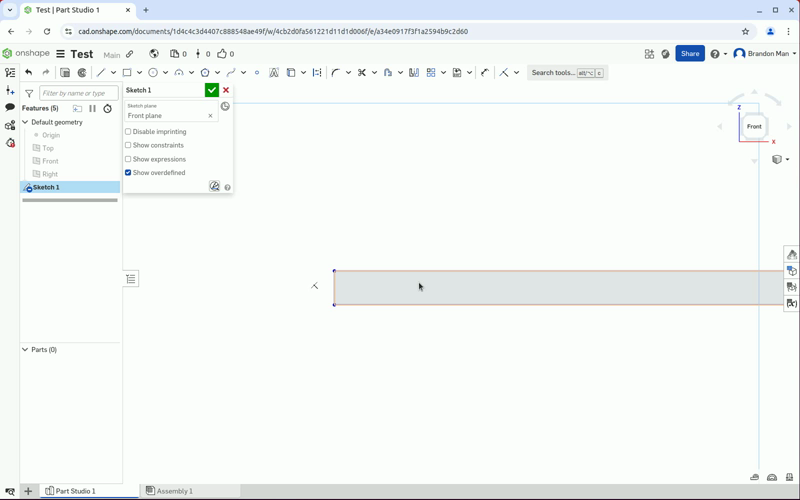
scroll(-6)
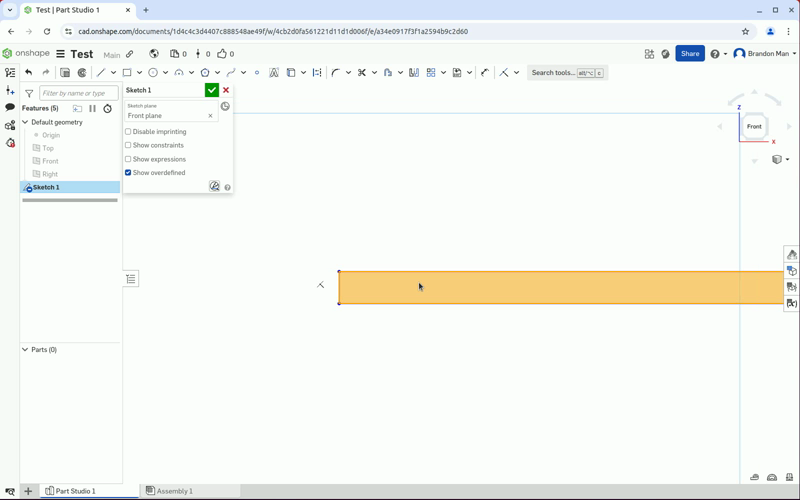
scroll(-6)
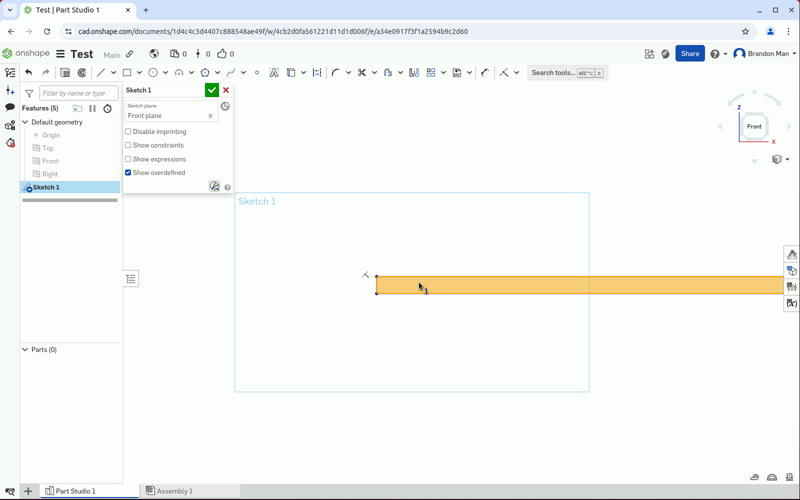
scroll(-6)
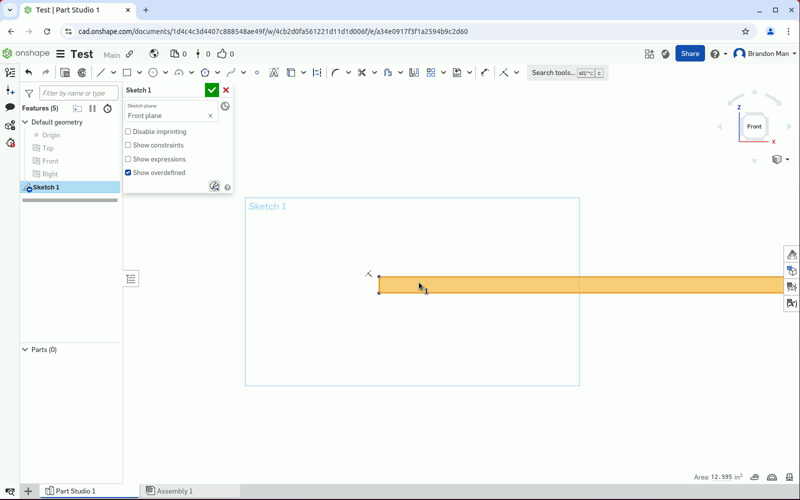
scroll(-6)
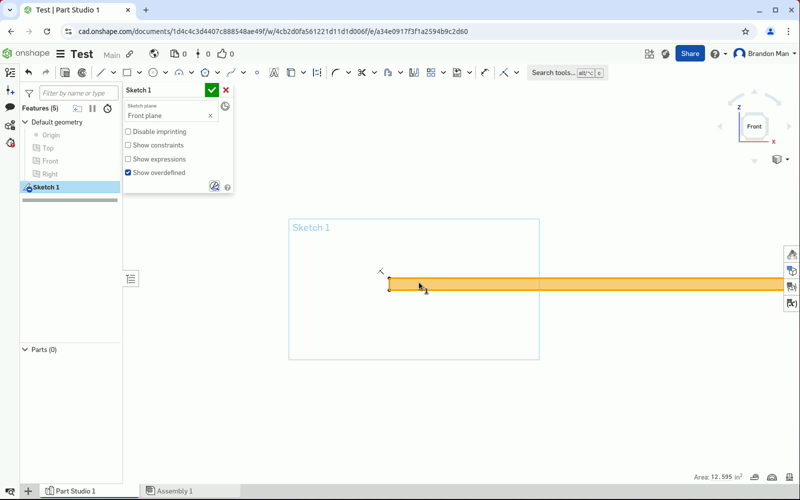
scroll(-6)
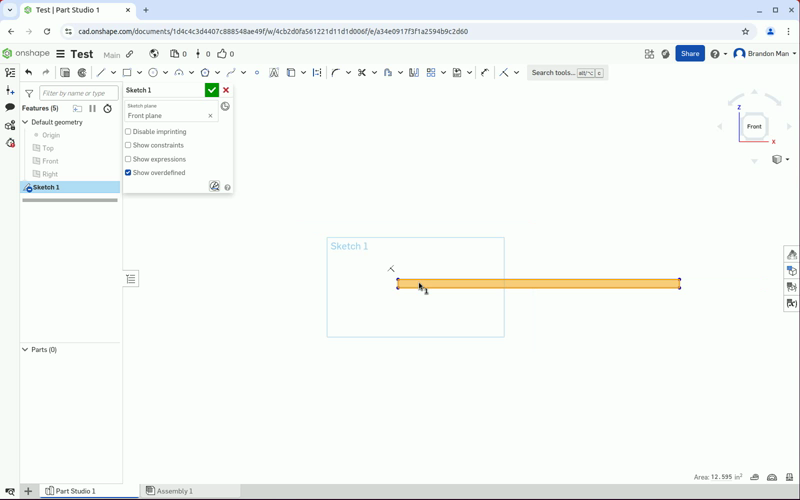
scroll(-6)
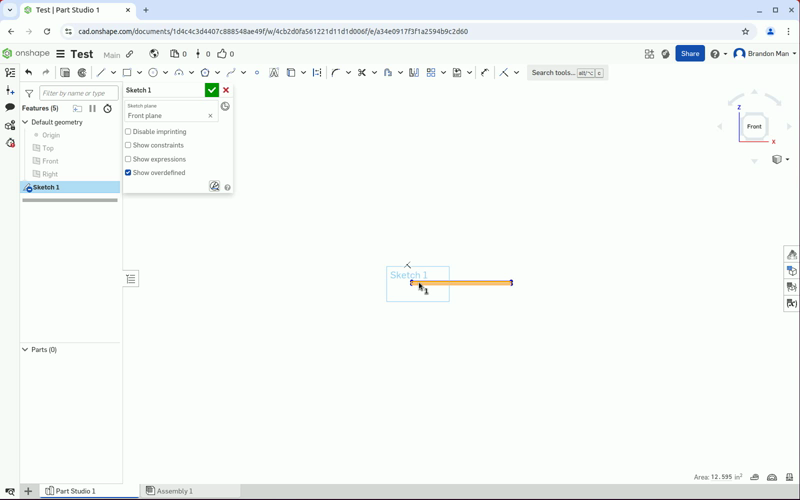
mouse_move(73, 352)
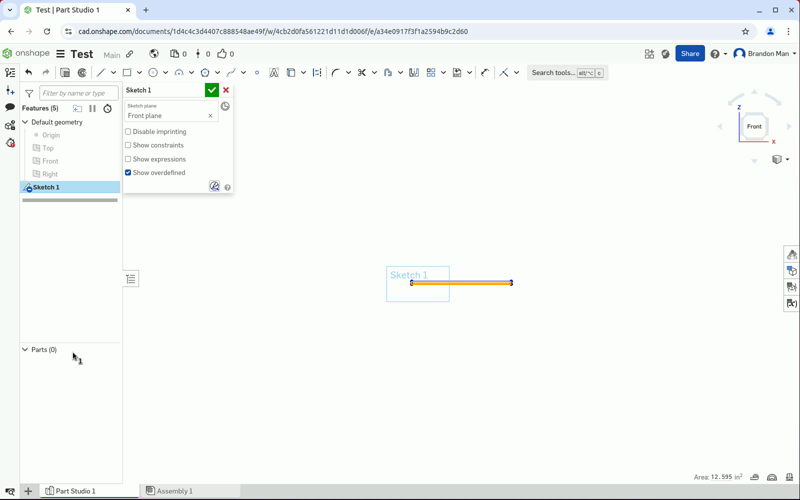
key(shift+y)
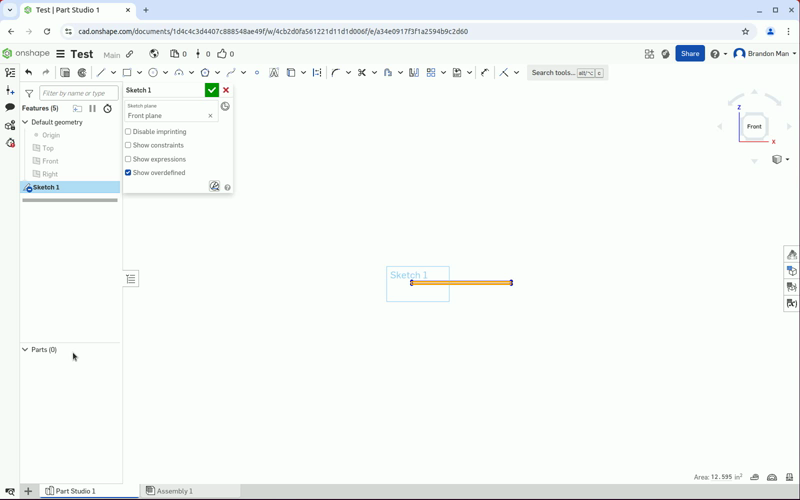
key(shift+e)
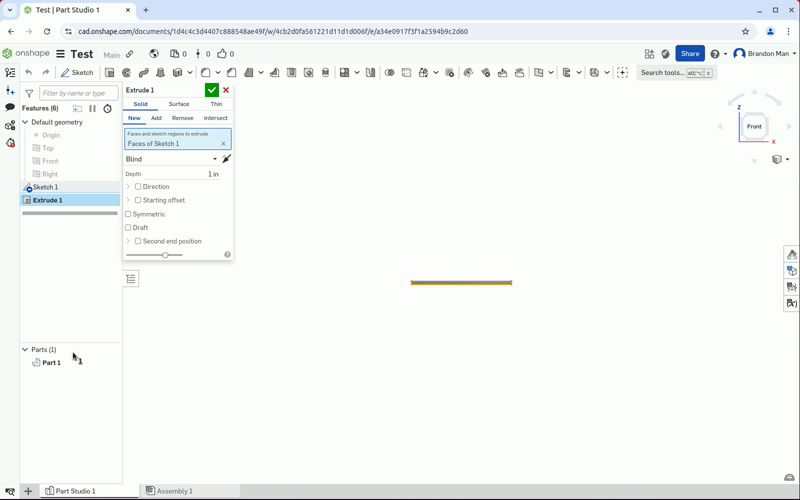
mouse_move(143, 106)
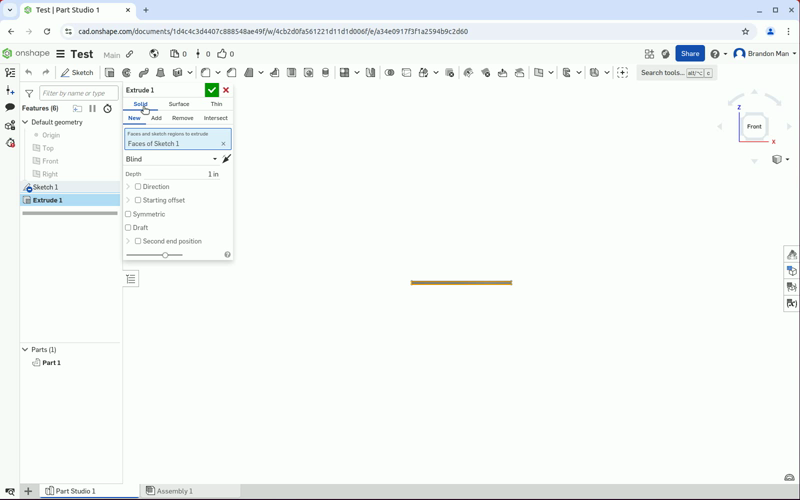
click(143, 106)
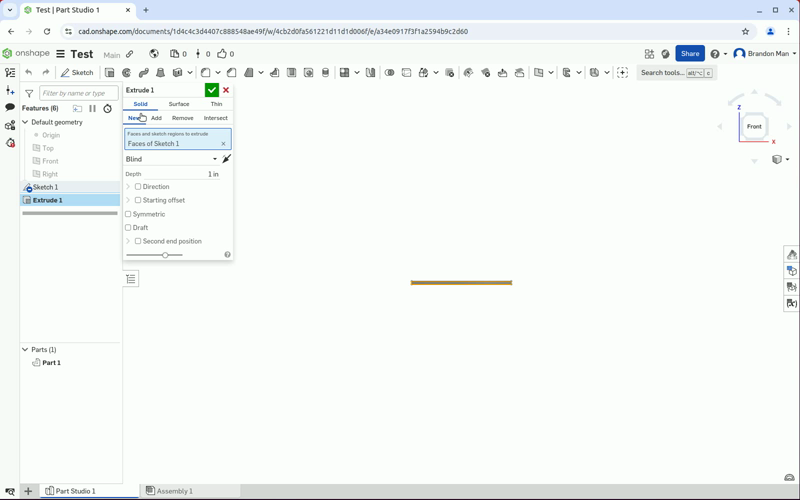
mouse_move(137, 120)
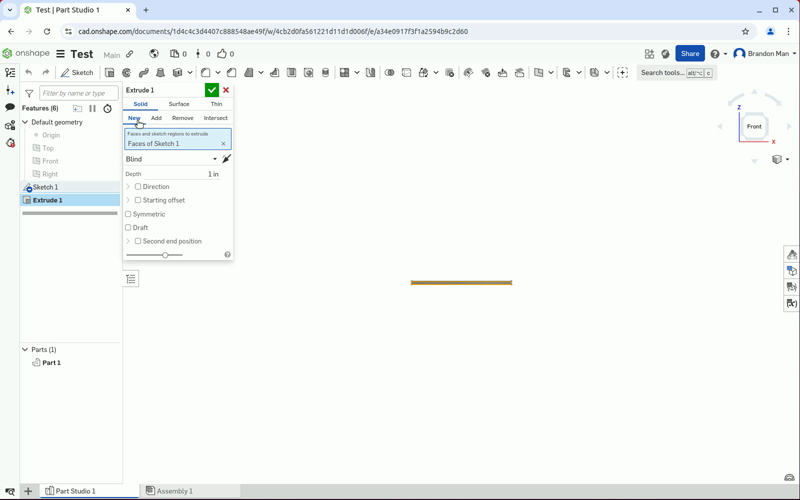
click(137, 120)
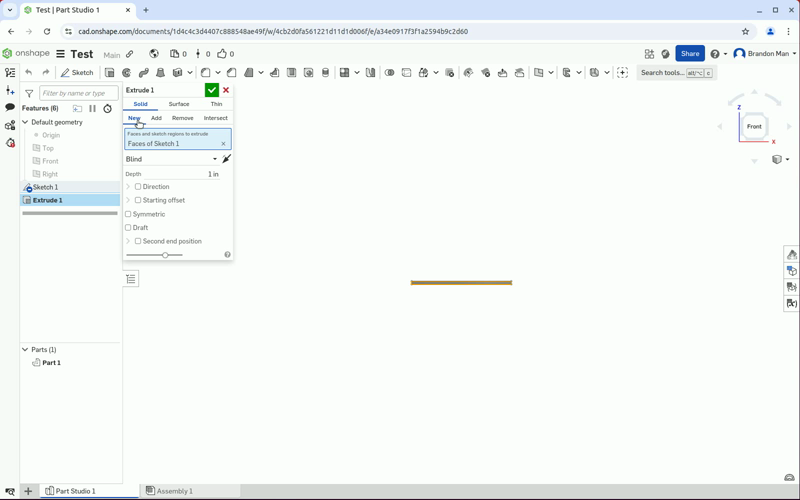
key(tab, 4)
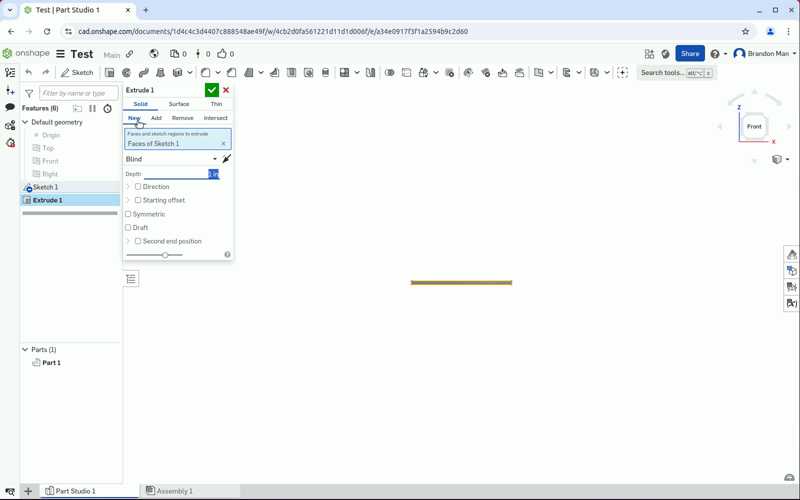
text(23.108)
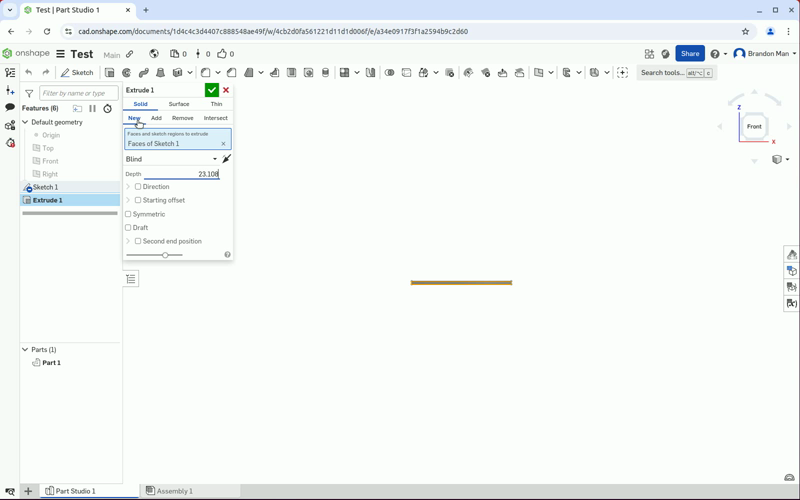
key(enter)
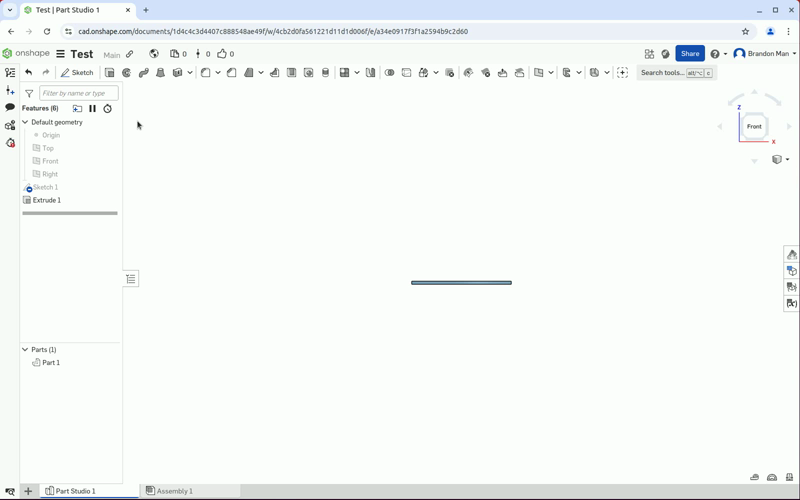
key(shift+h)
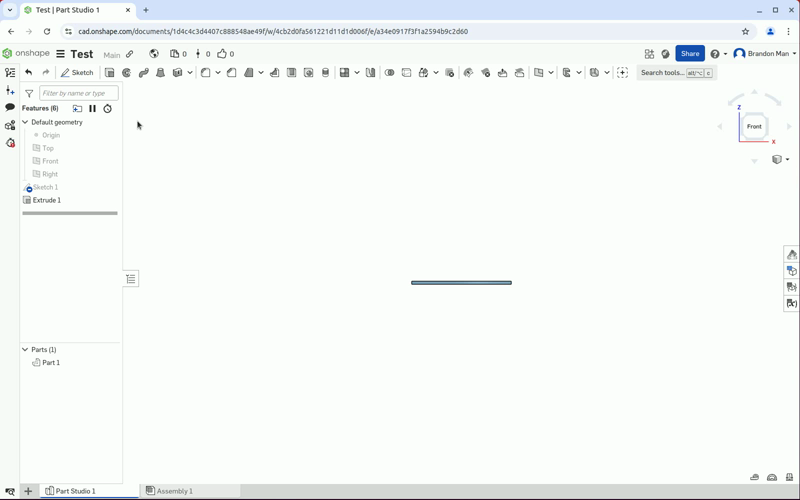
key(shift+h)
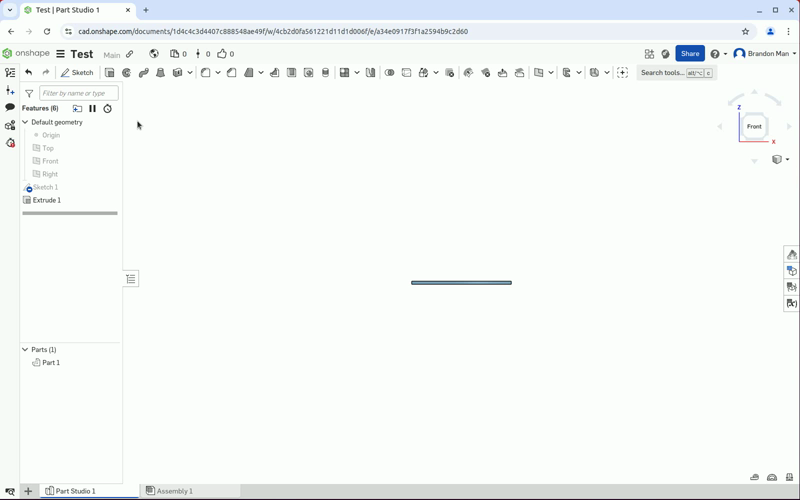
mouse_move(73, 189)
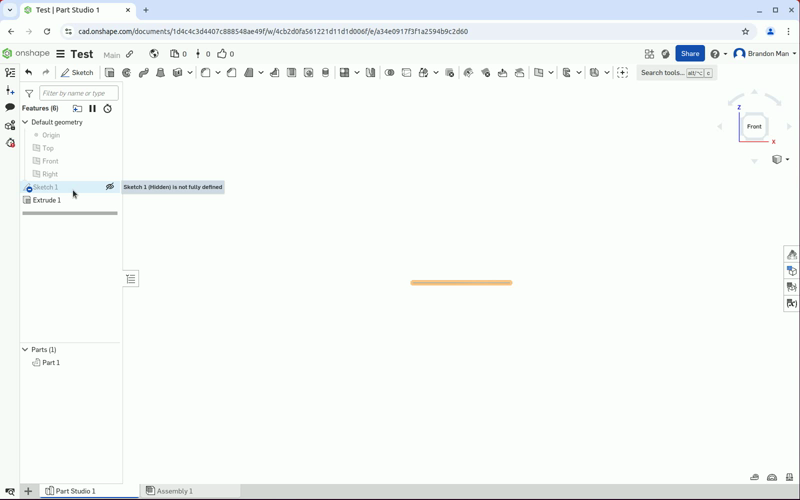
click(73, 189)
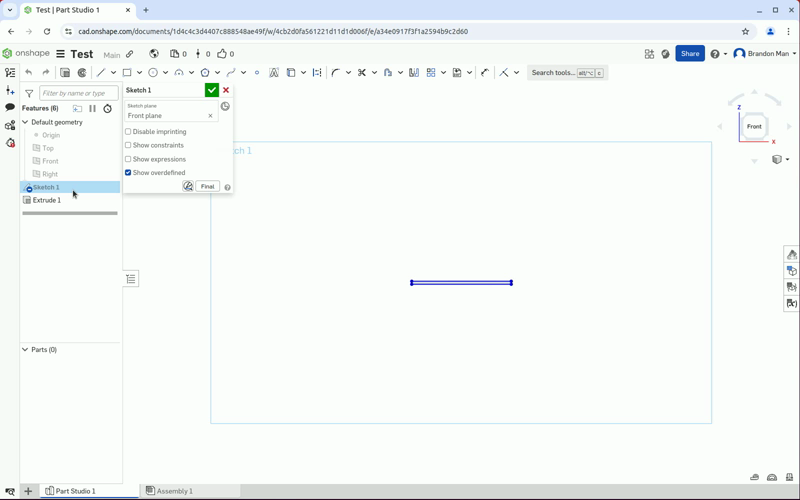
mouse_move(229, 92)
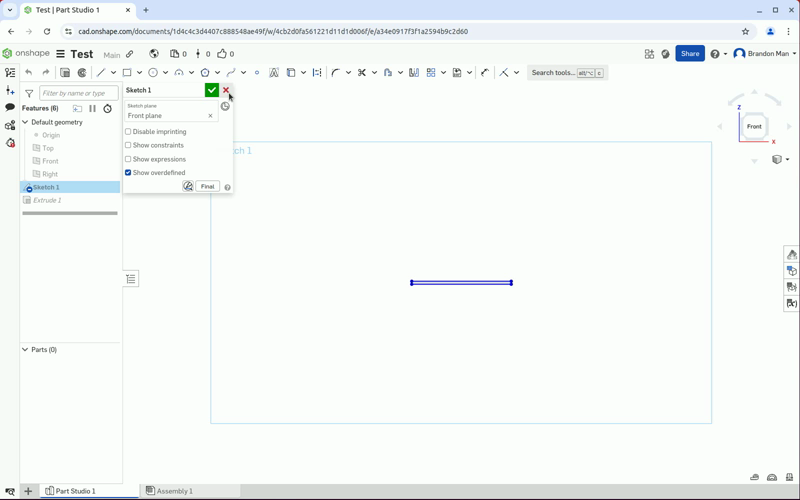
click(229, 92)
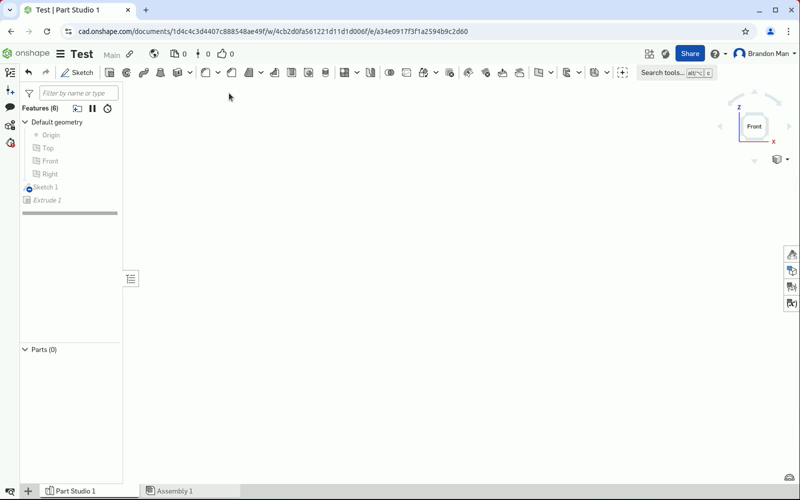
mouse_move(73, 352)
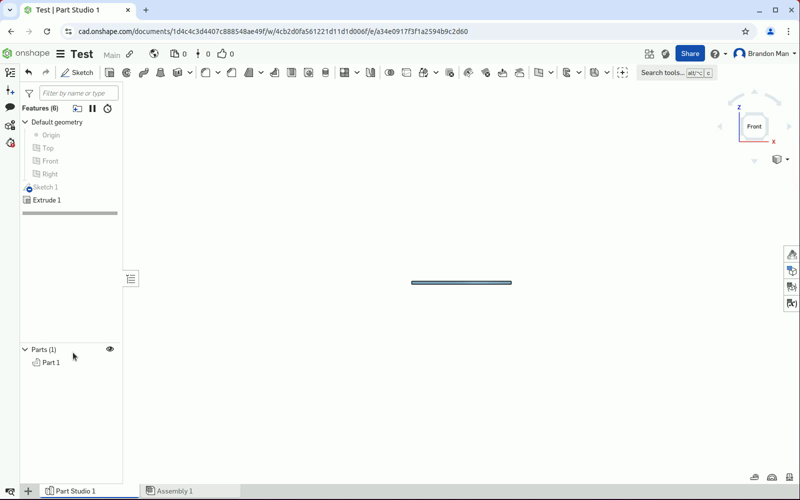
key(y)
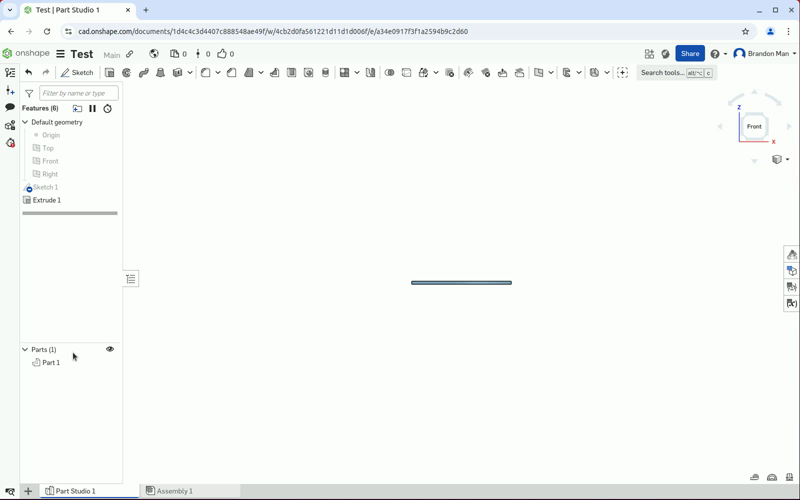
key(shift+p)
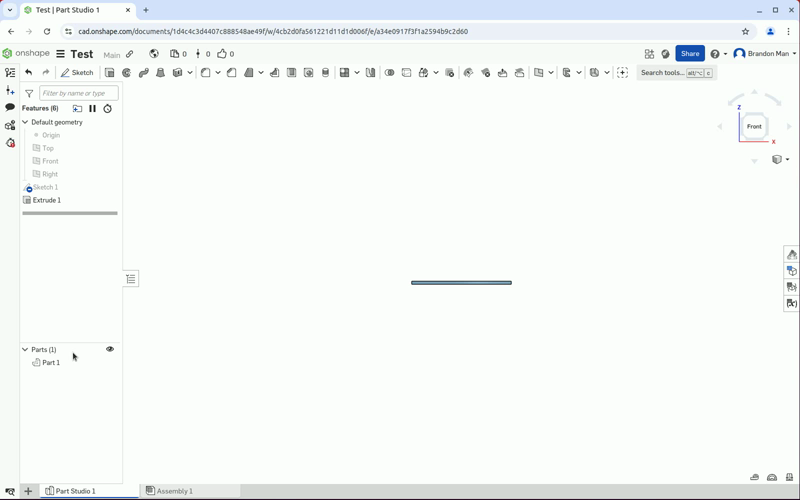
key(space)
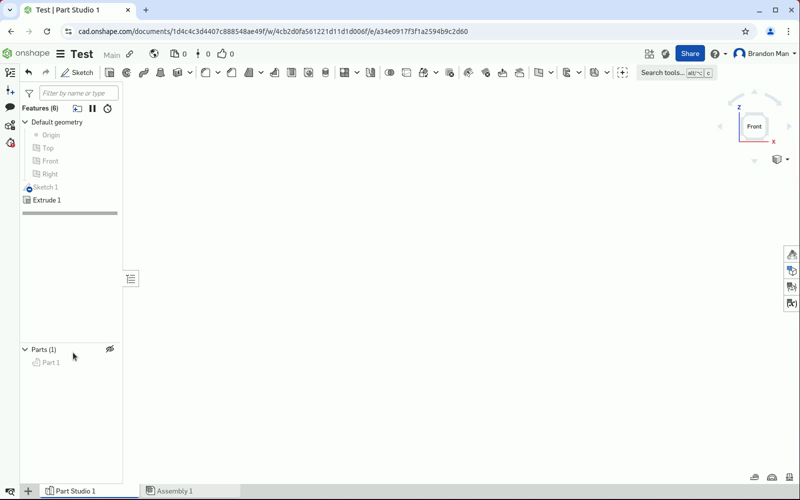
key_down(shift)
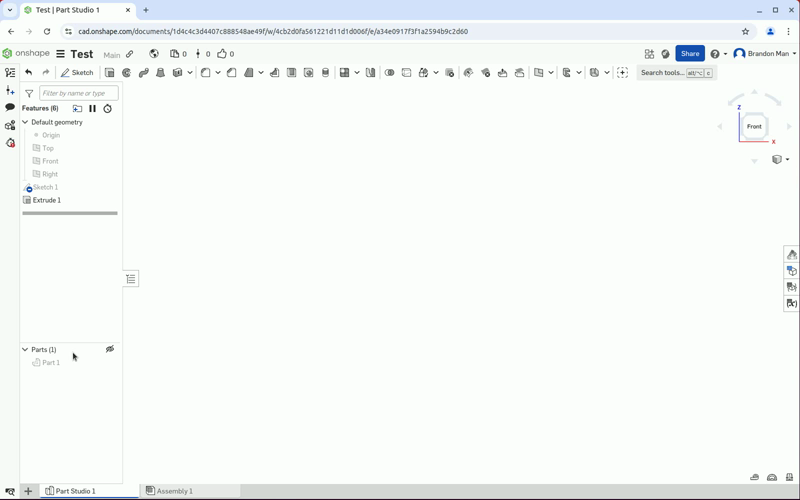
key(down)
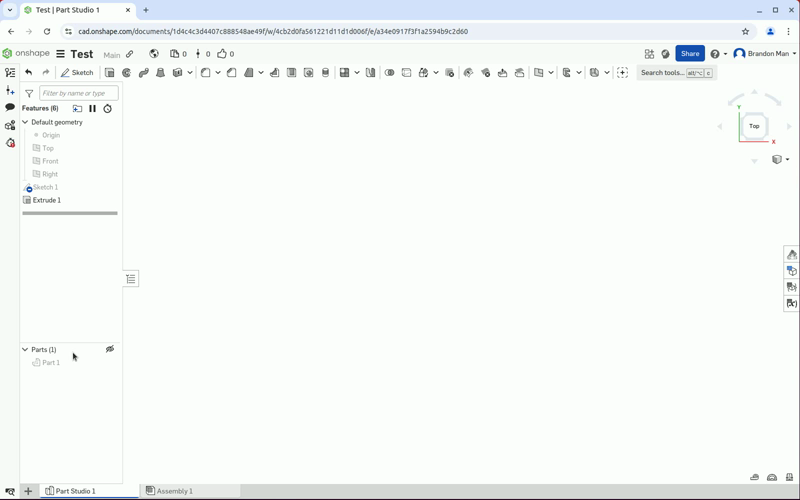
key_up(shift)
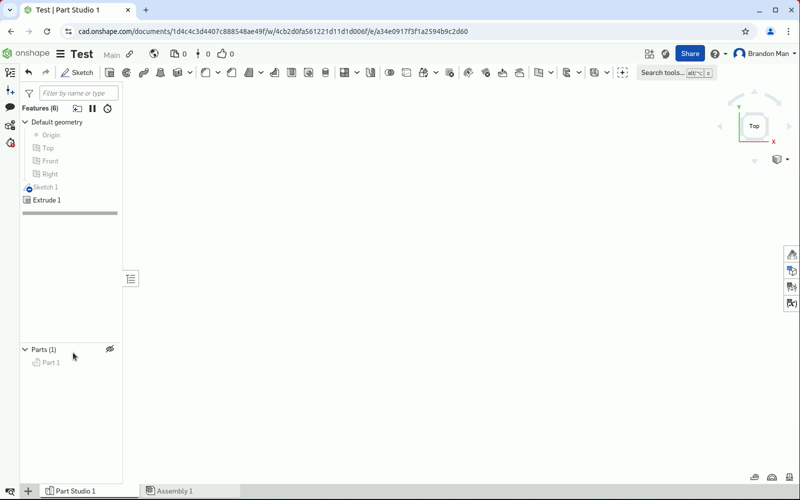
mouse_move(73, 352)
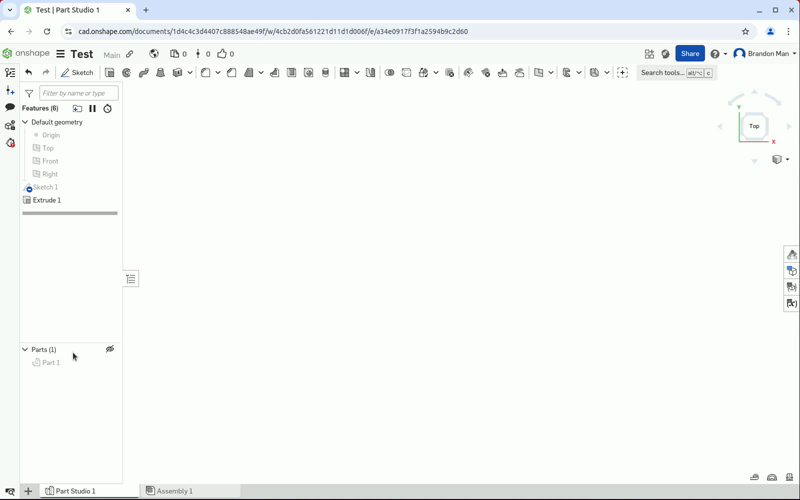
key(shift+y)
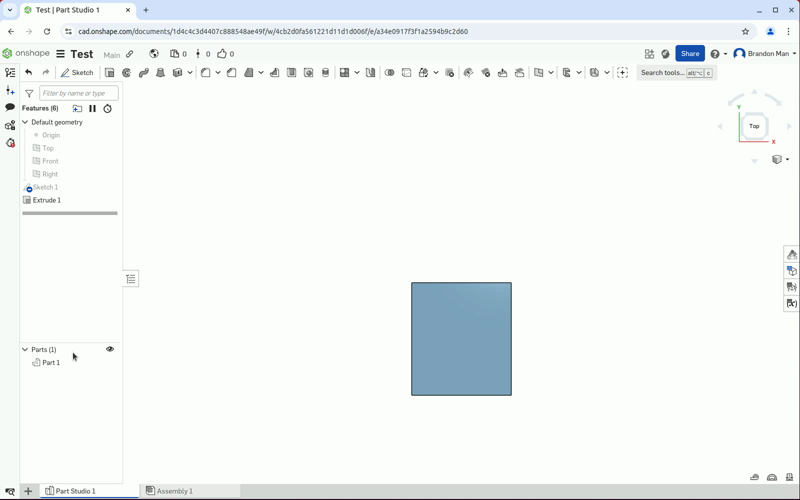
mouse_move(541, 75)
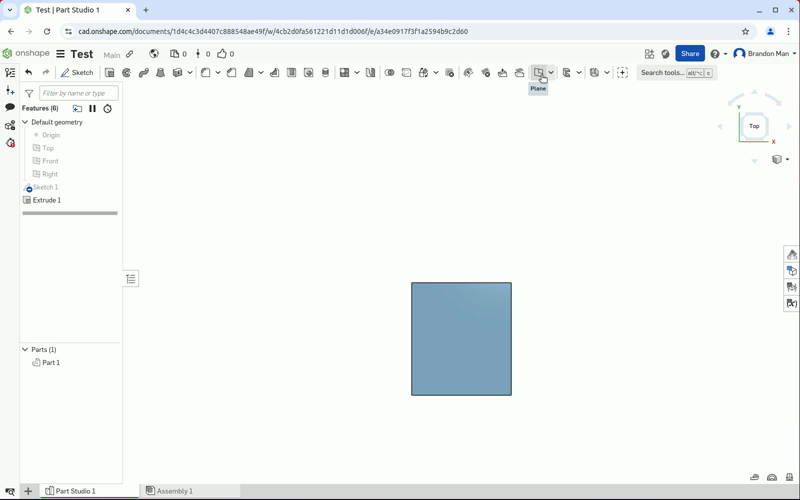
click(541, 75)
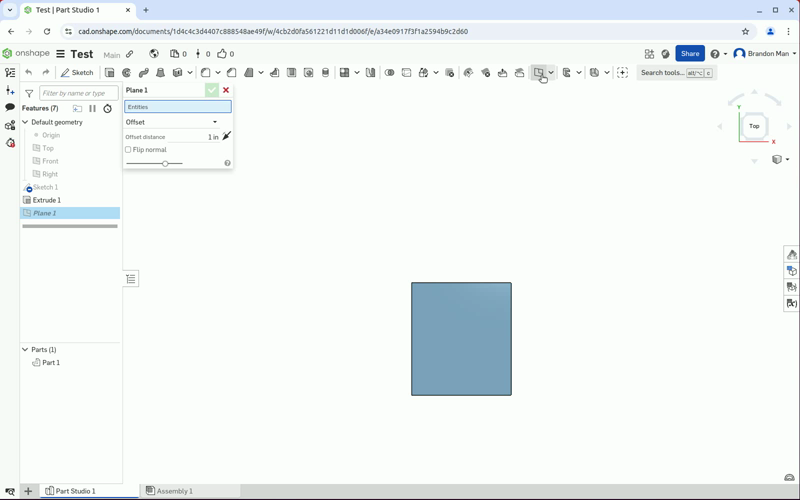
mouse_move(73, 150)
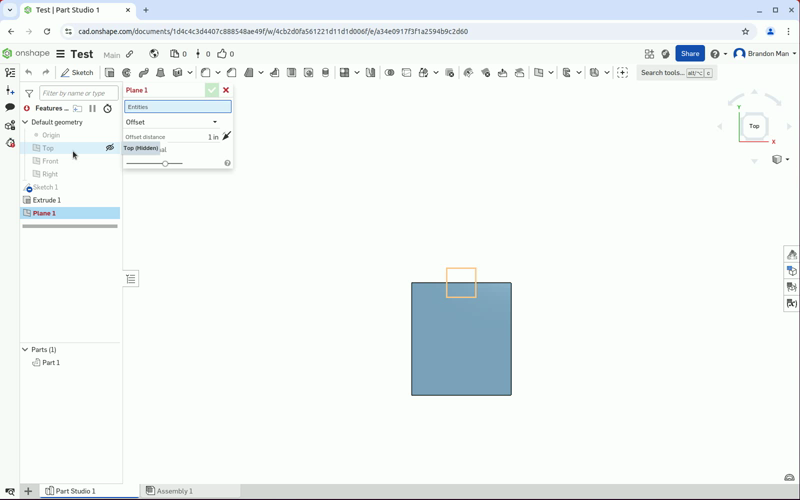
click(73, 150)
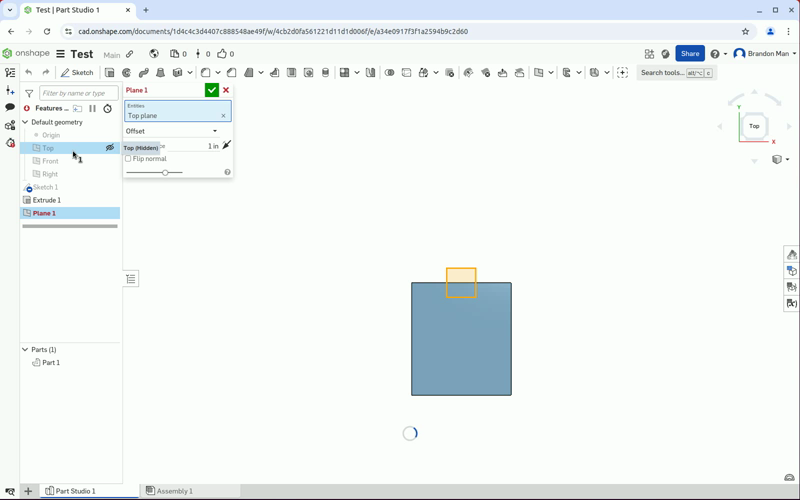
key(tab, 2)
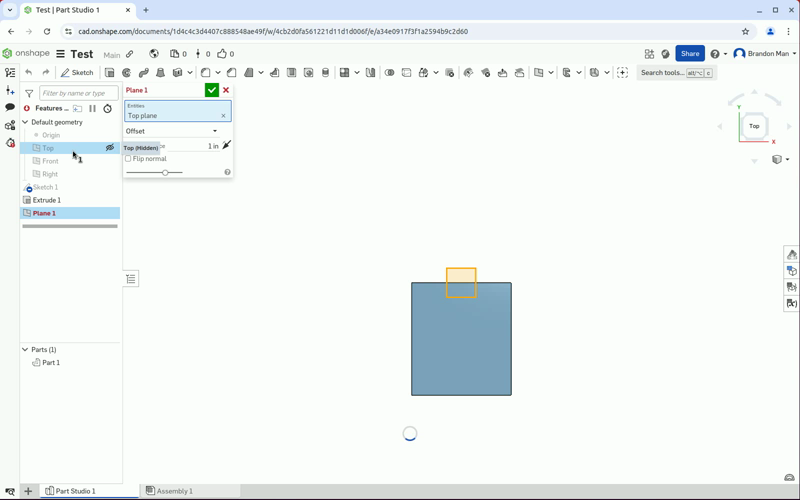
text(0.246)
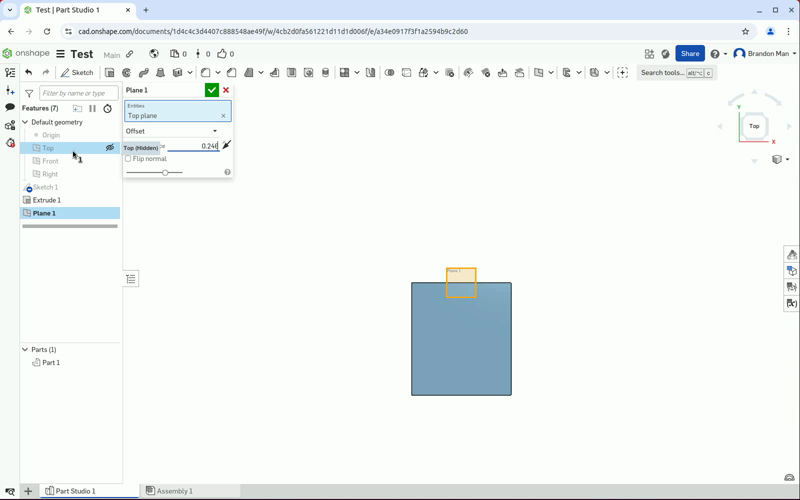
key(enter, 2)
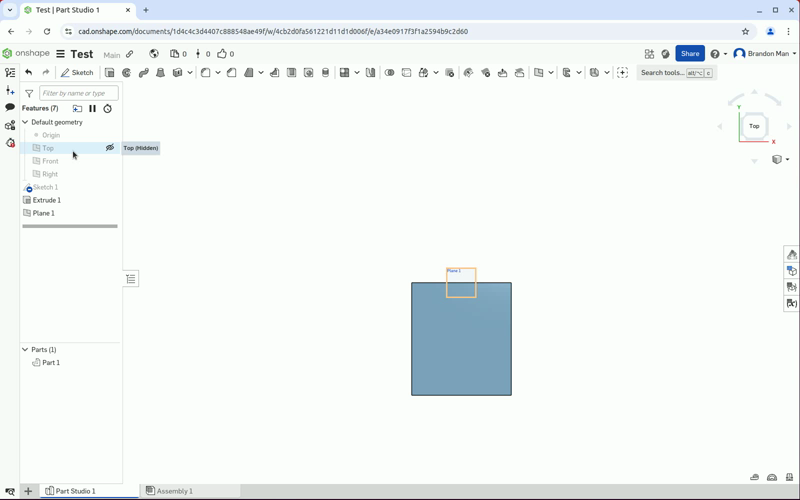
key(shift+s)
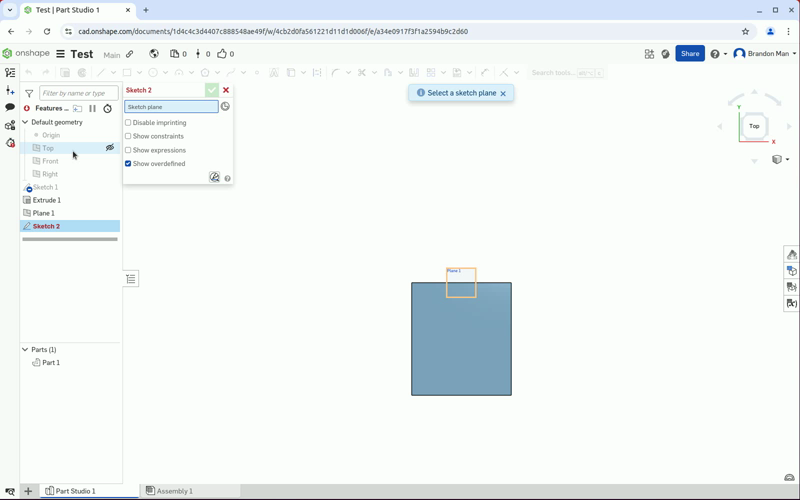
mouse_move(73, 215)
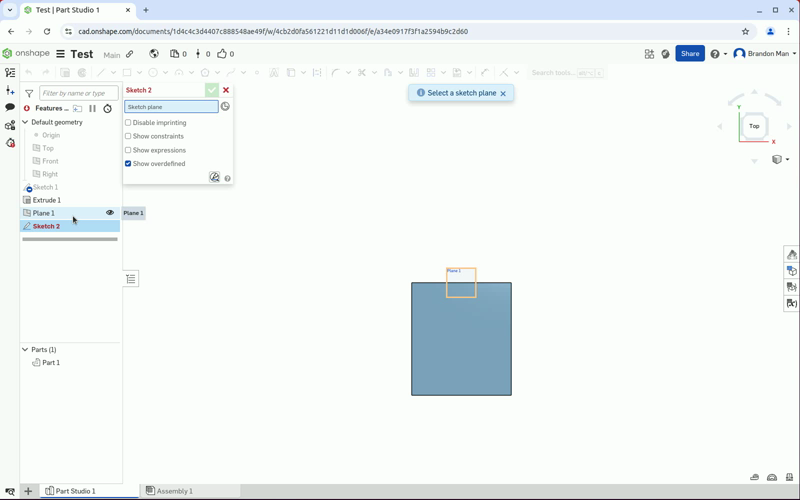
click(73, 215)
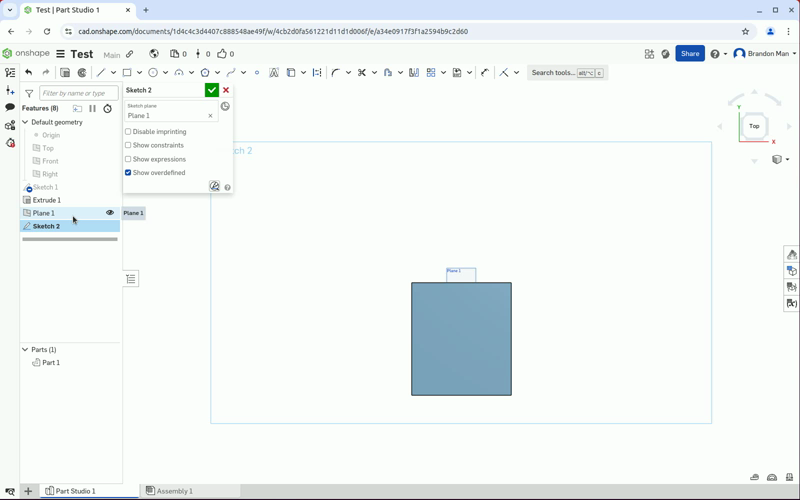
mouse_move(73, 352)
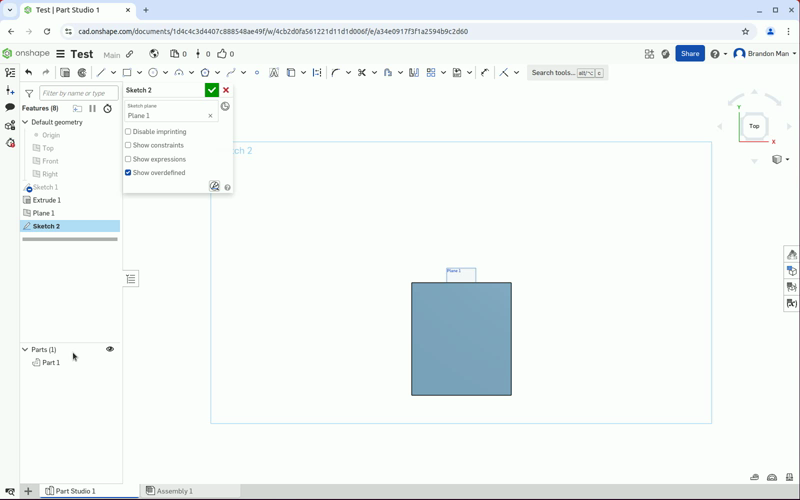
key(y)
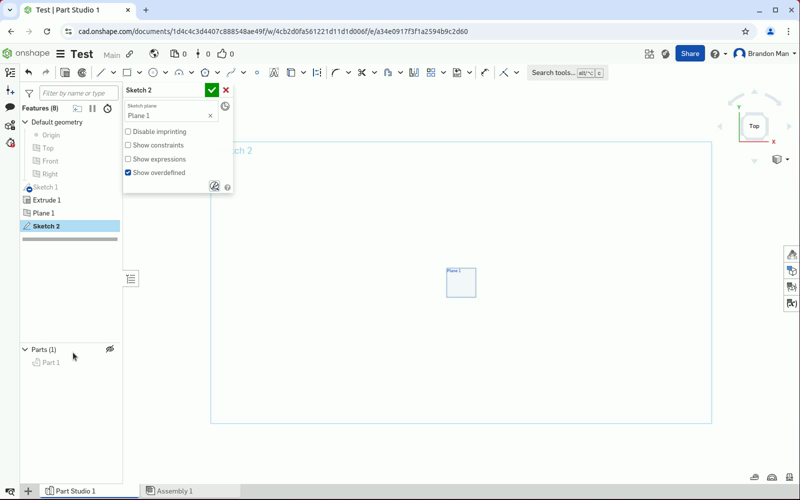
key(l)
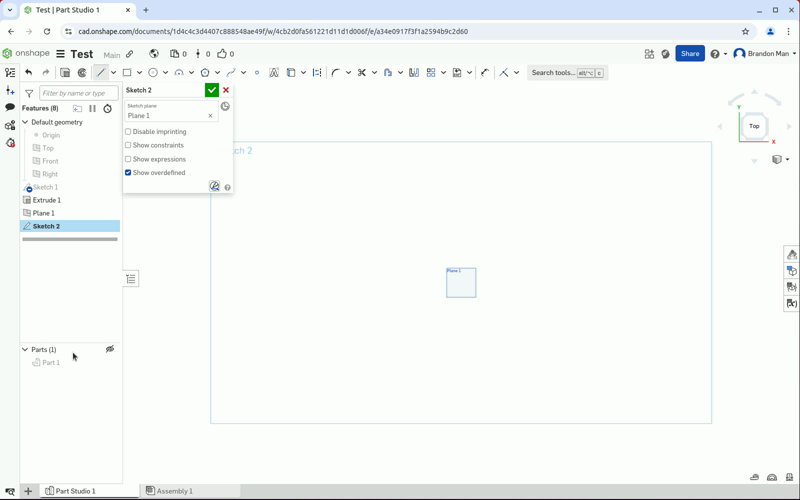
key_down(shift)
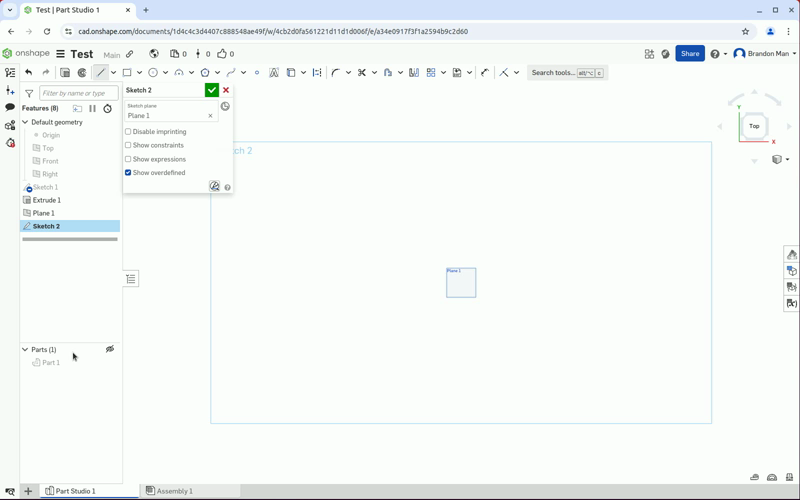
mouse_move(434, 322)
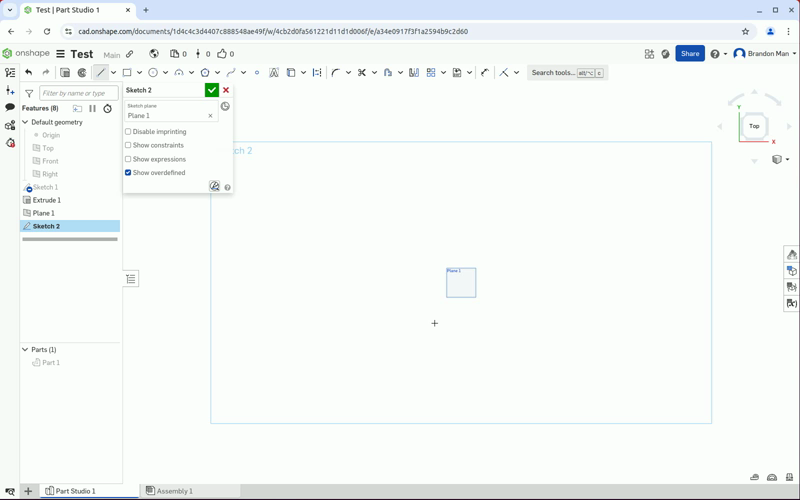
click(434, 322)
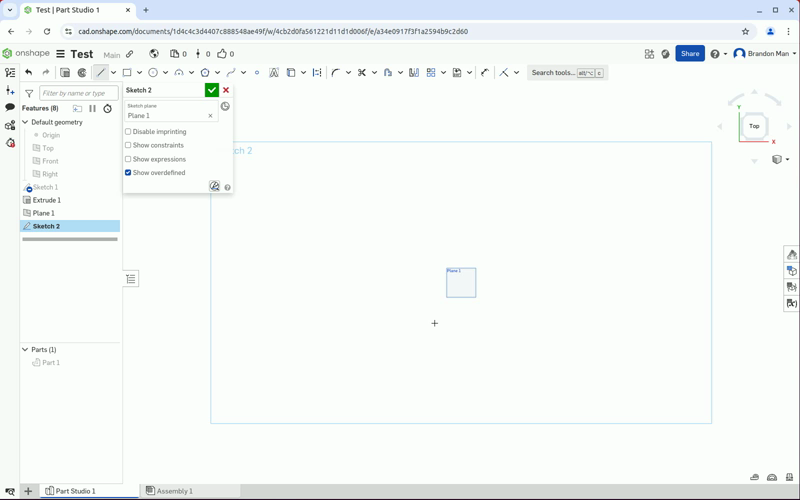
key_up(shift)
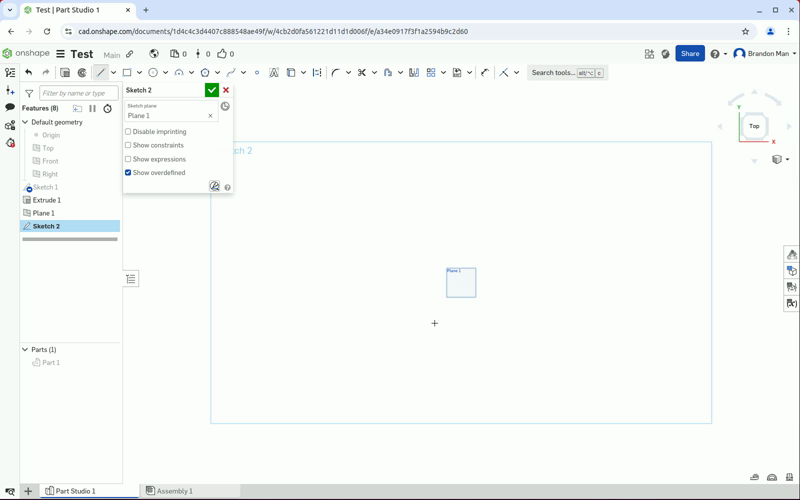
key_down(shift)
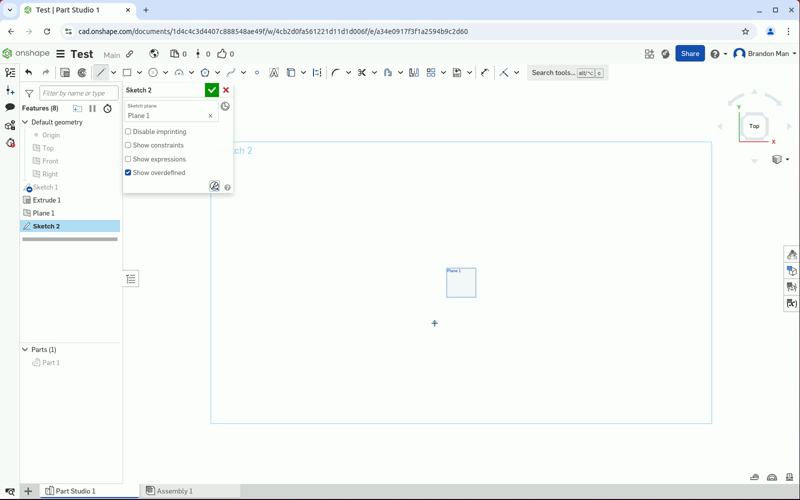
mouse_move(464, 322)
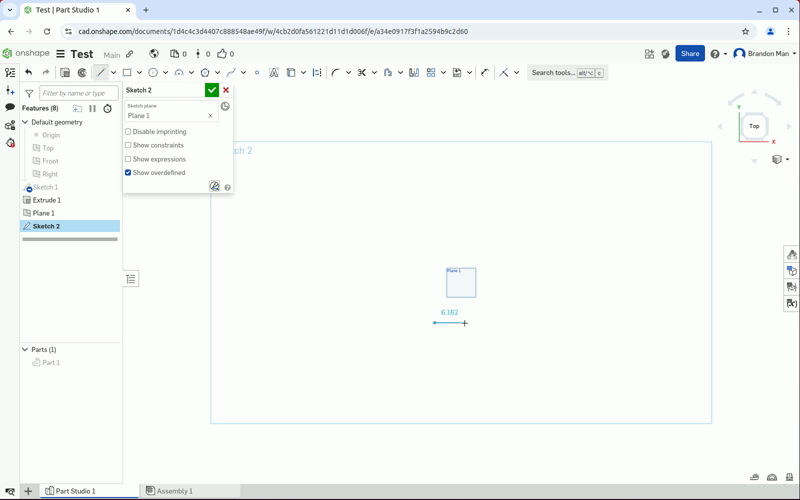
mouse_move(488, 322)
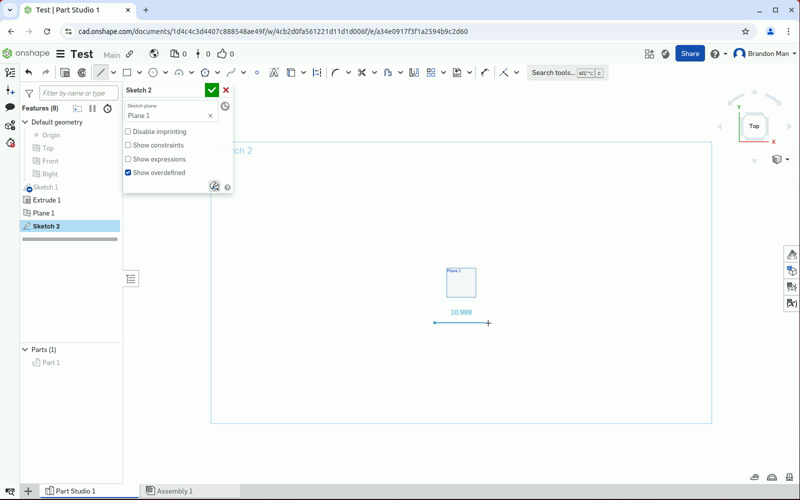
click(488, 322)
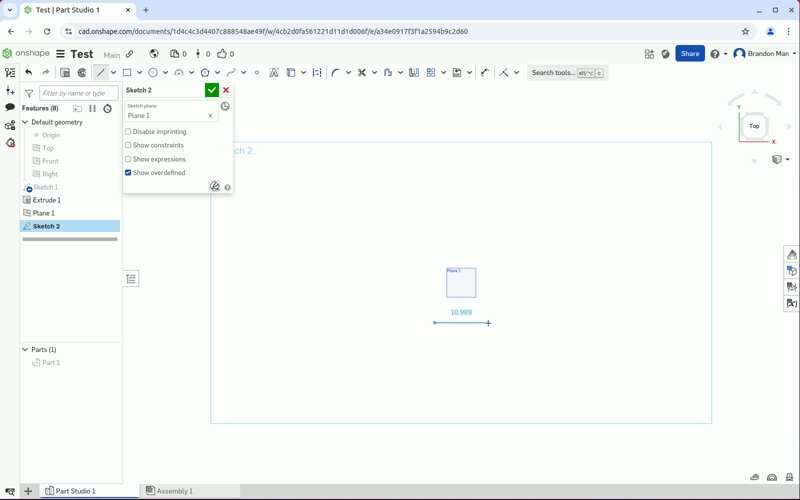
key_up(shift)
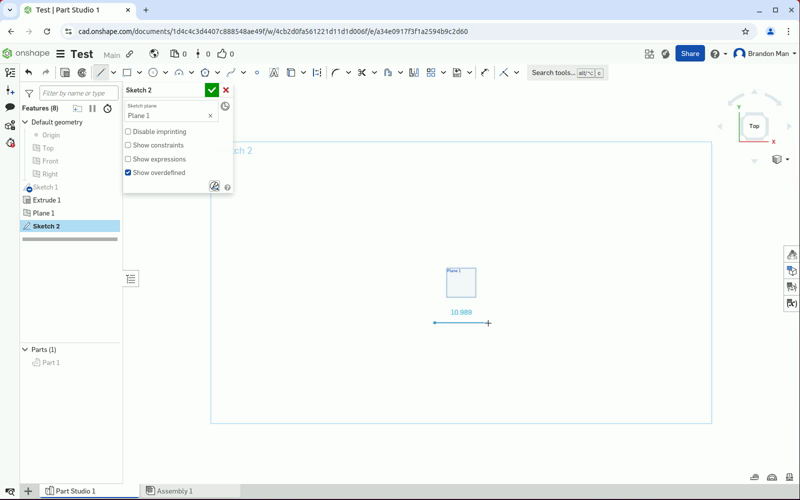
key_down(shift)
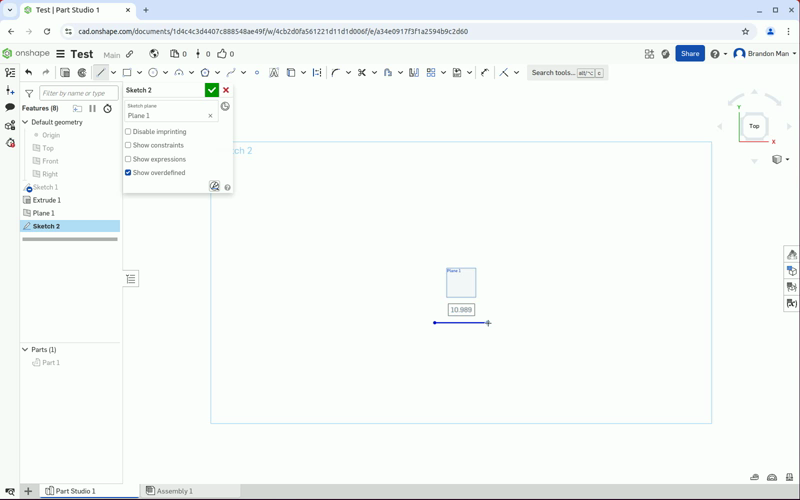
mouse_move(518, 322)
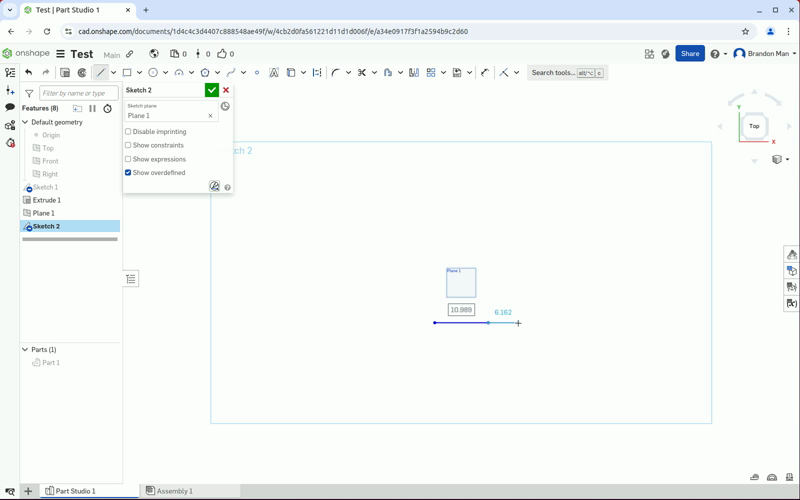
mouse_move(488, 306)
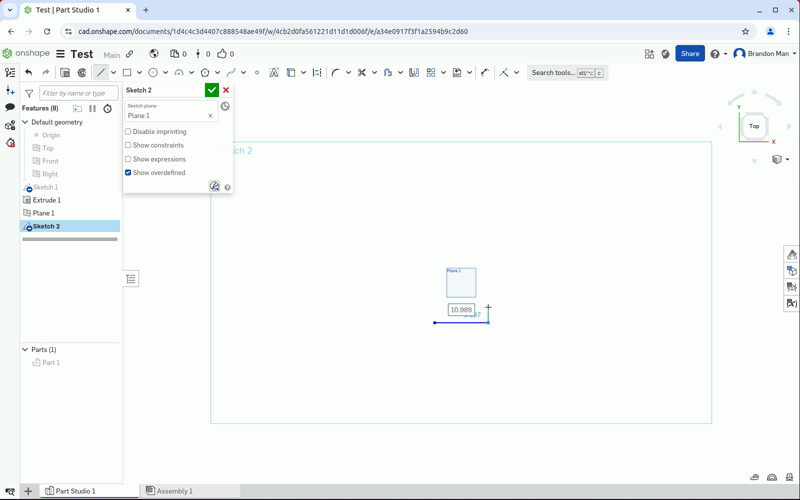
click(488, 306)
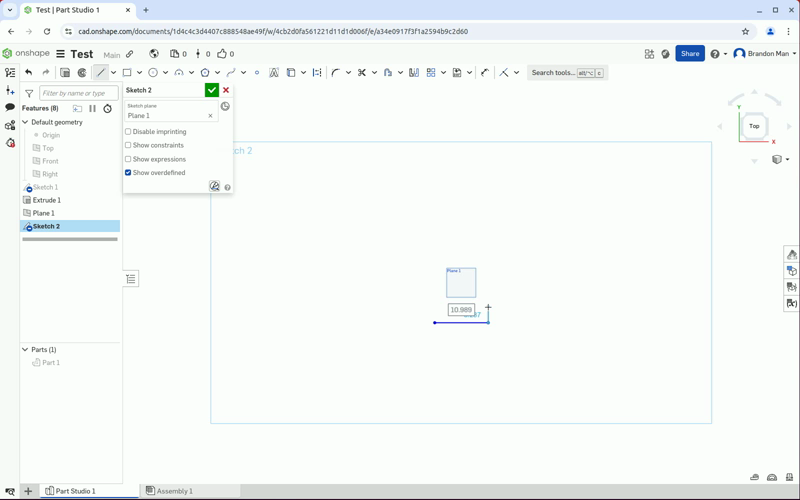
key_up(shift)
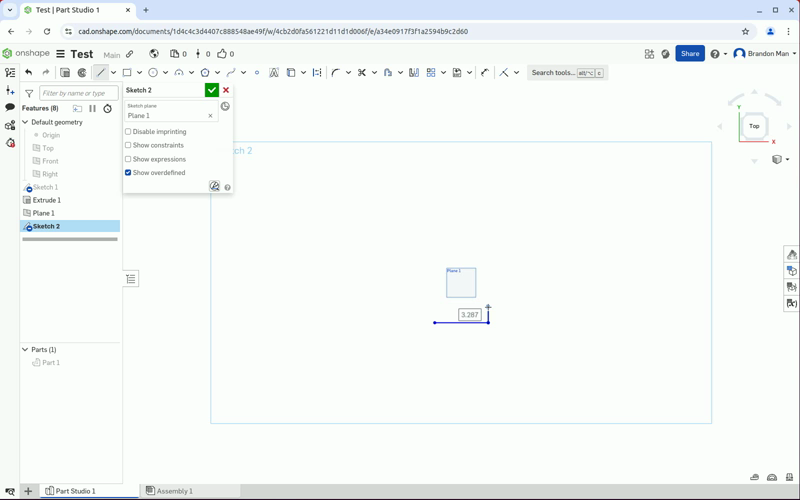
key_down(shift)
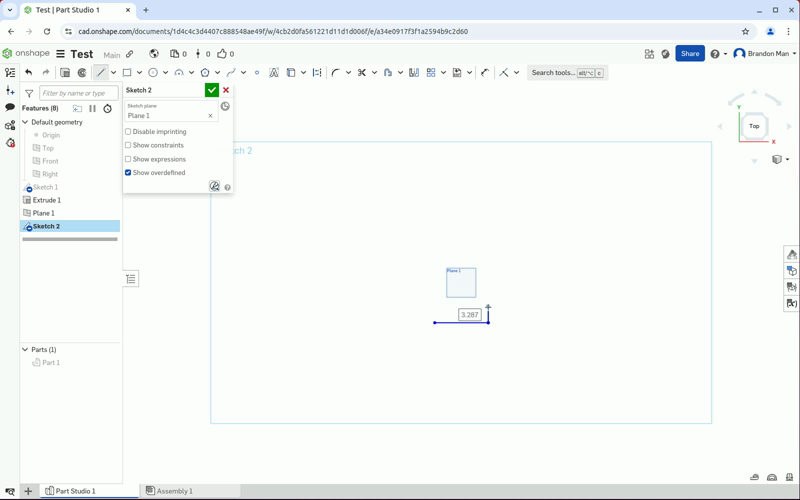
mouse_move(518, 306)
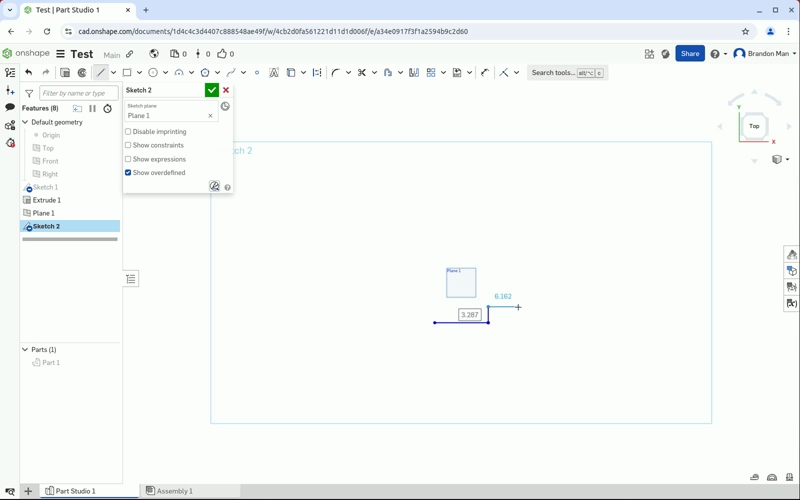
mouse_move(434, 306)
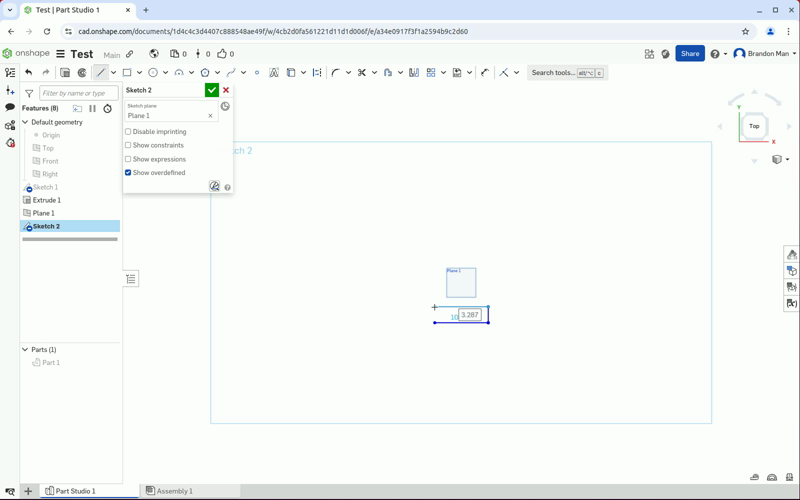
click(434, 306)
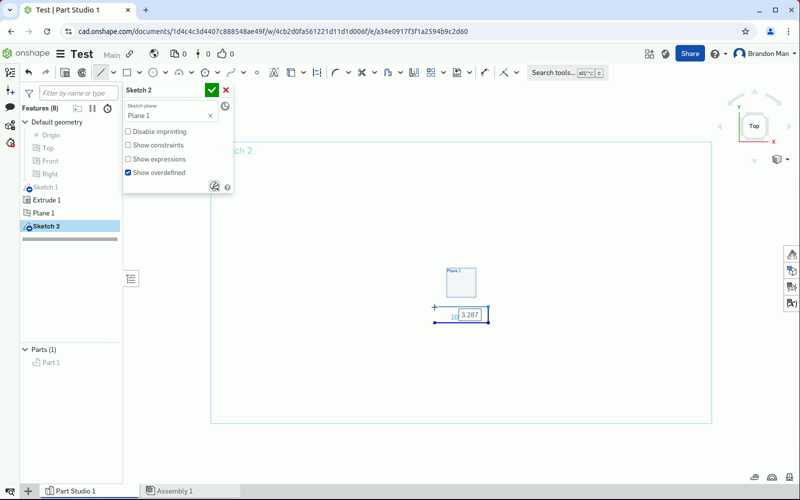
key_up(shift)
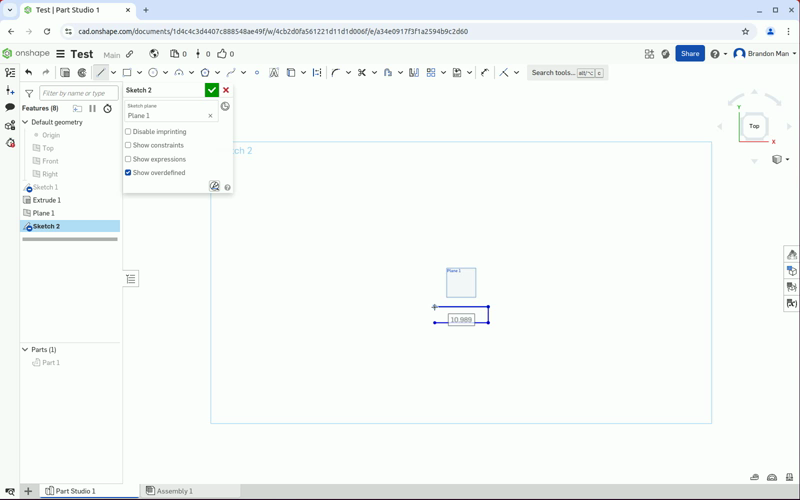
mouse_move(464, 306)
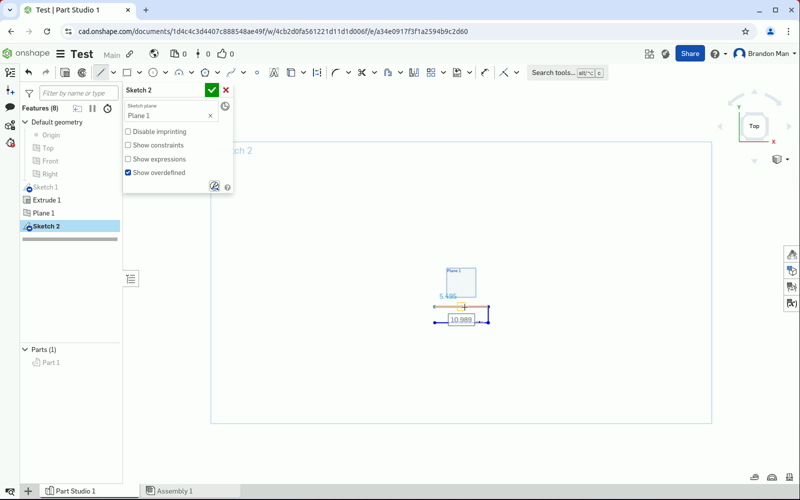
key_down(shift)
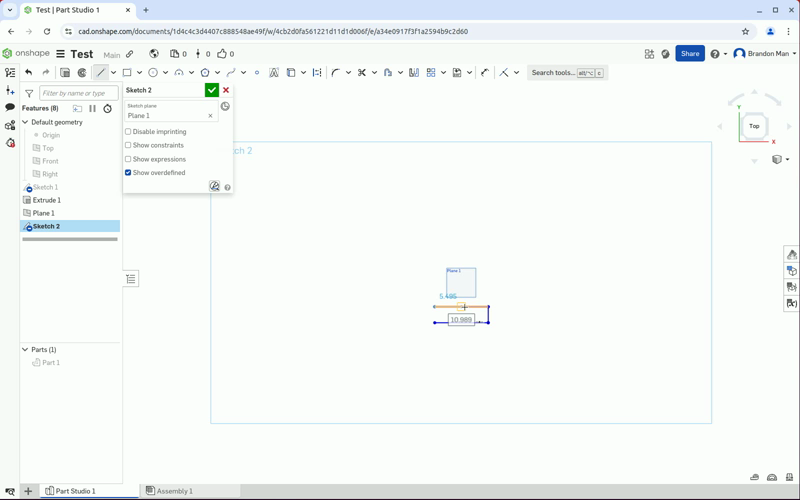
mouse_move(434, 322)
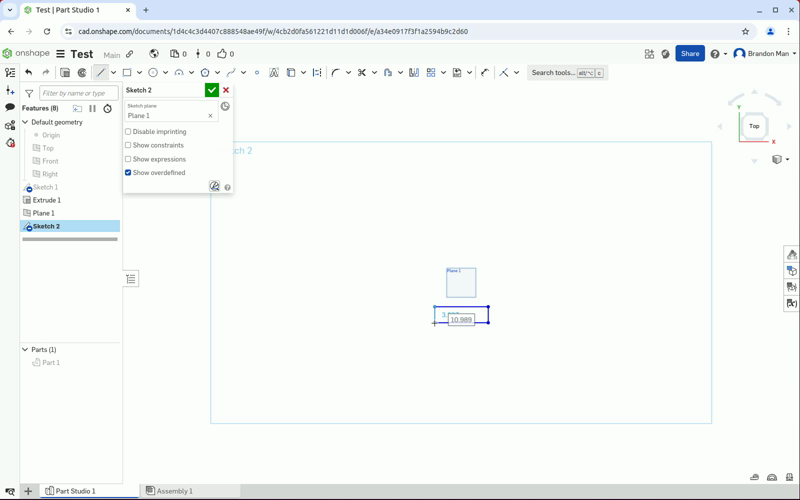
key_up(shift)
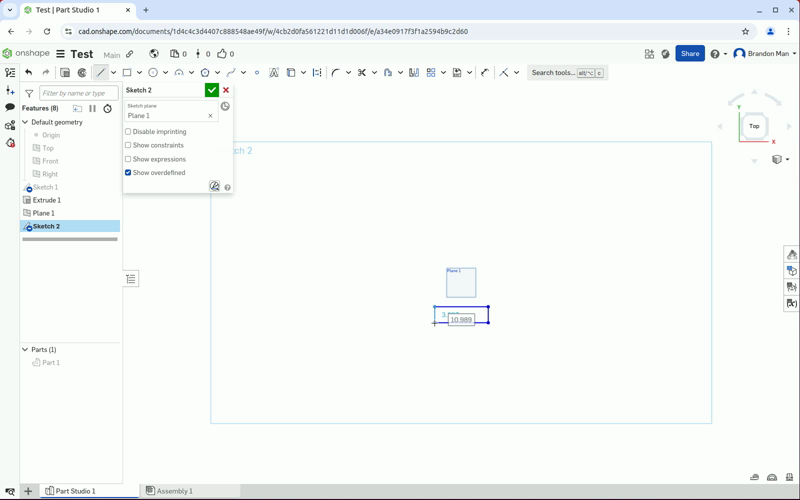
click(434, 322)
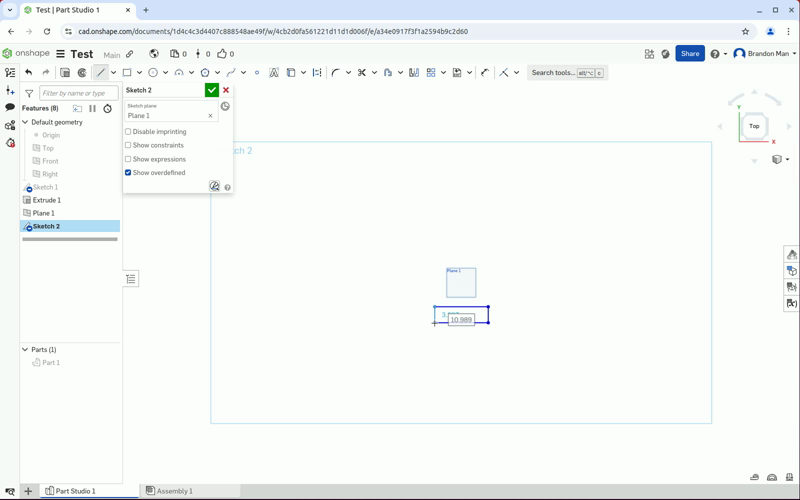
key(esc)
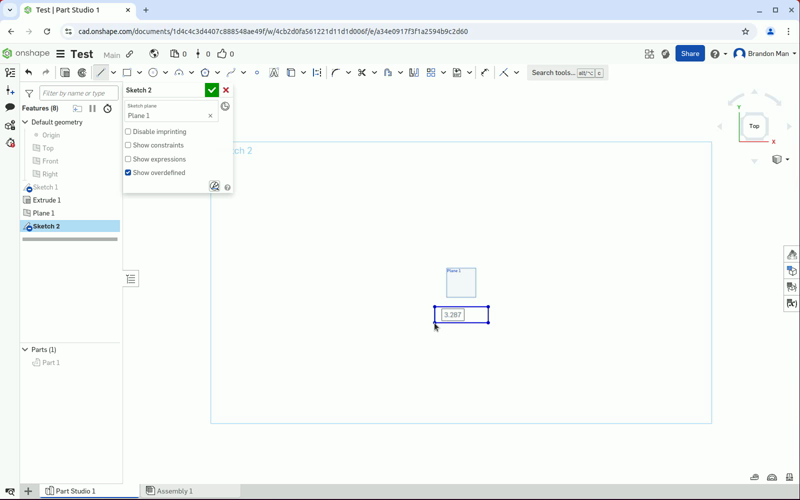
mouse_move(464, 308)
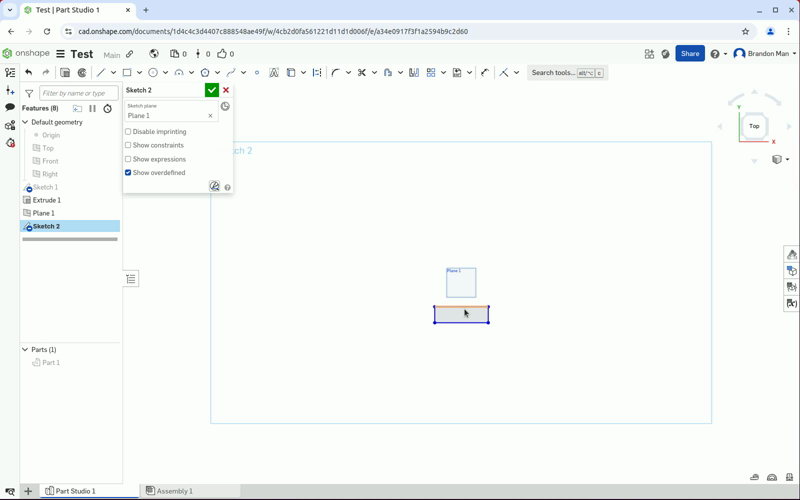
scroll(6)
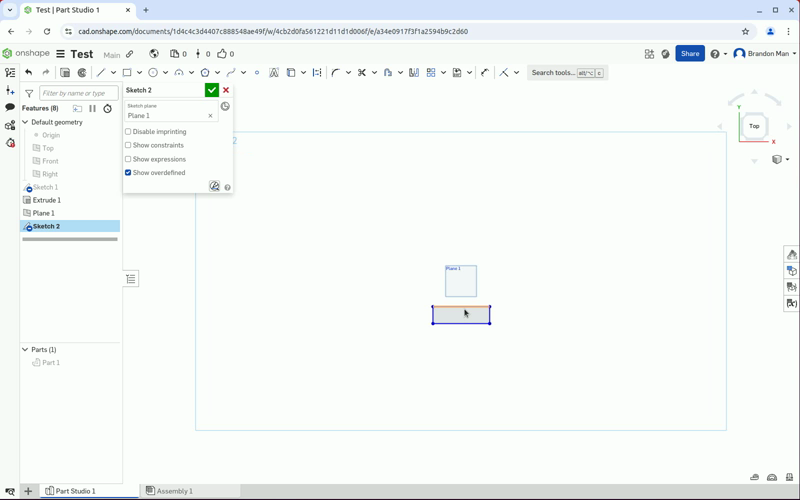
scroll(6)
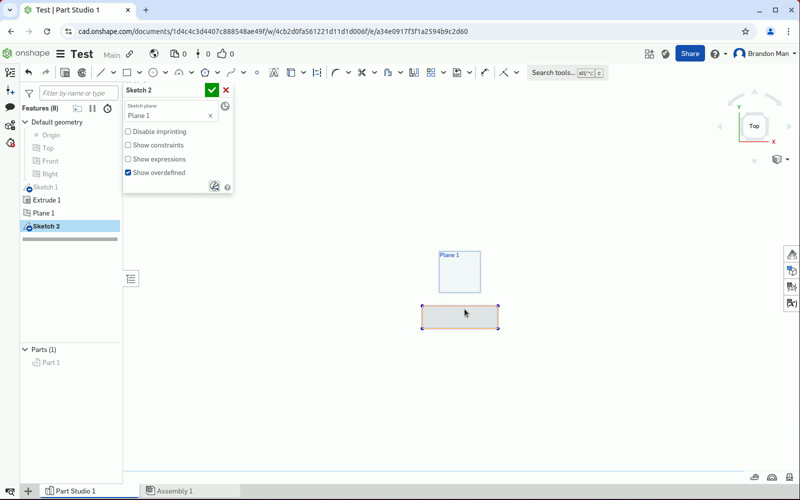
scroll(6)
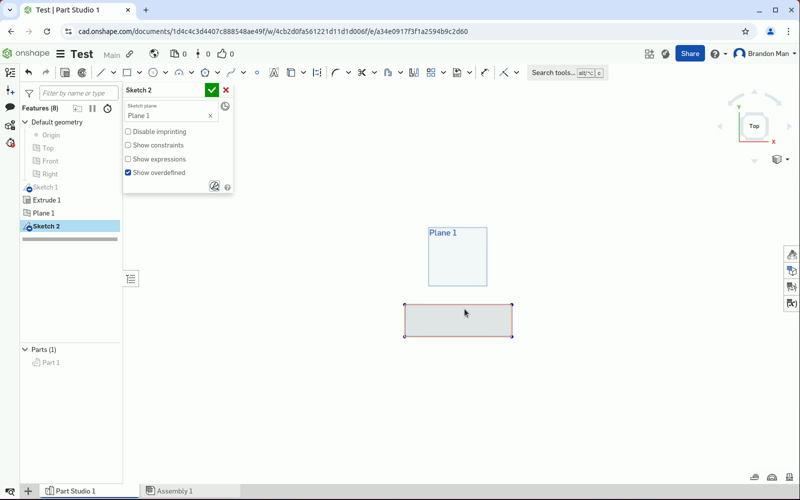
scroll(6)
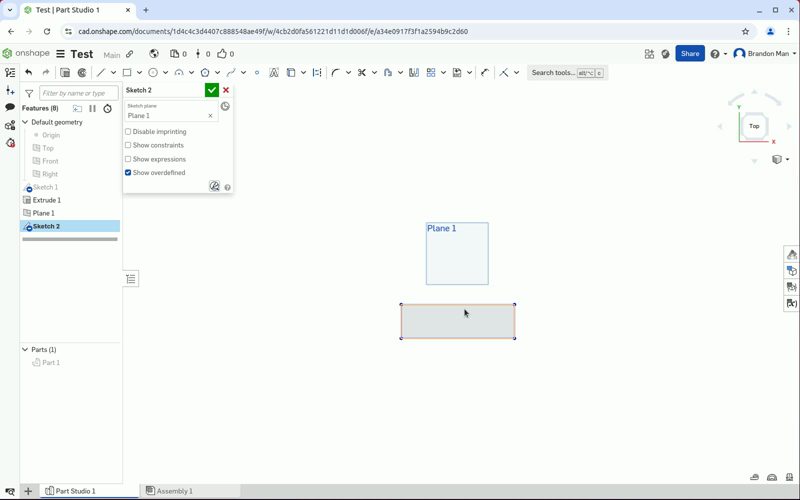
scroll(6)
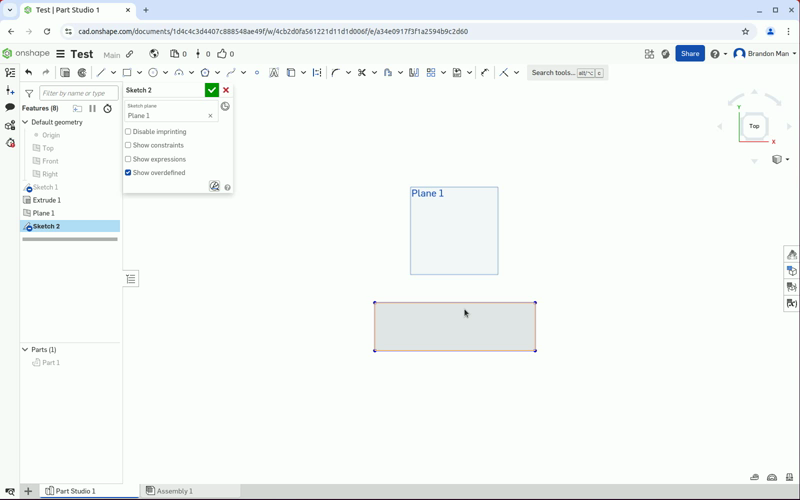
scroll(6)
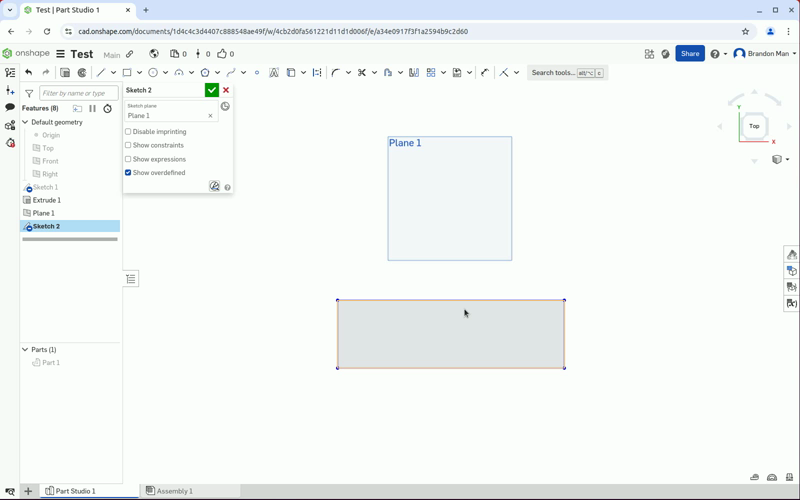
scroll(6)
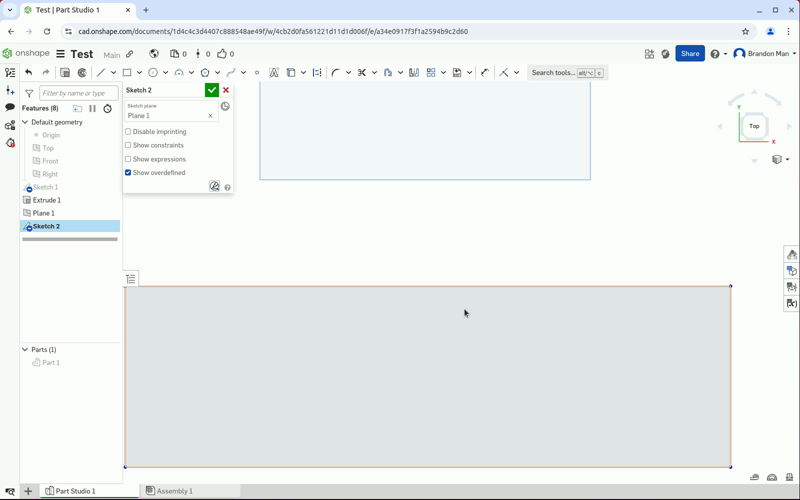
click(464, 308)
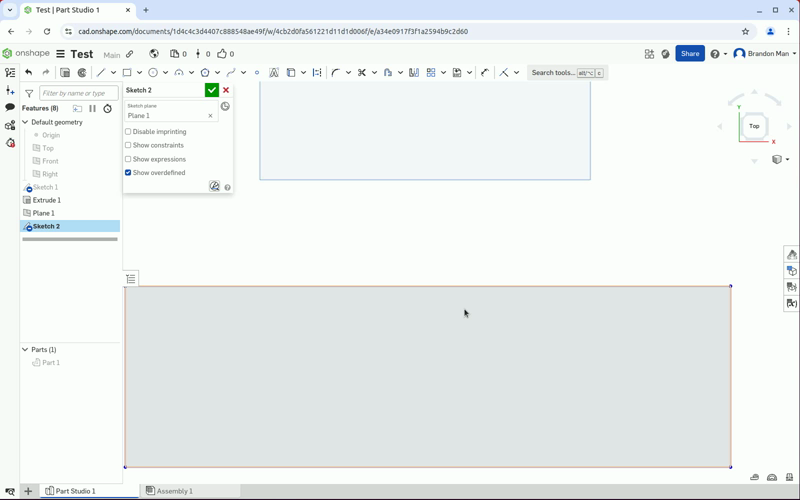
scroll(-6)
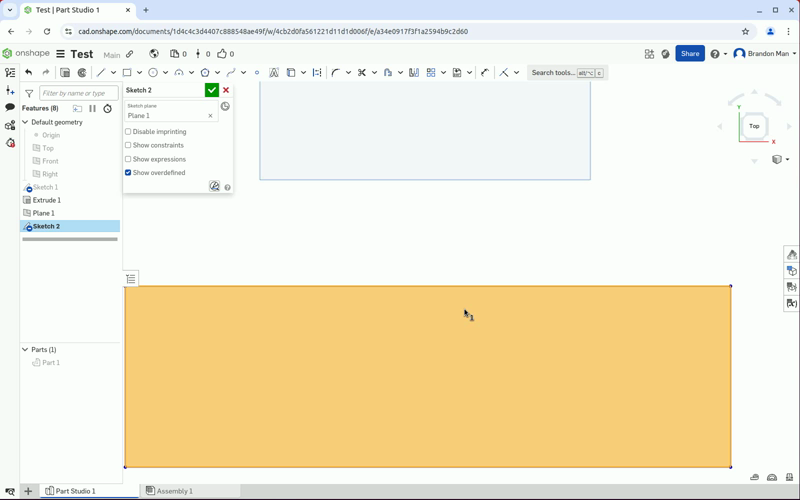
scroll(-6)
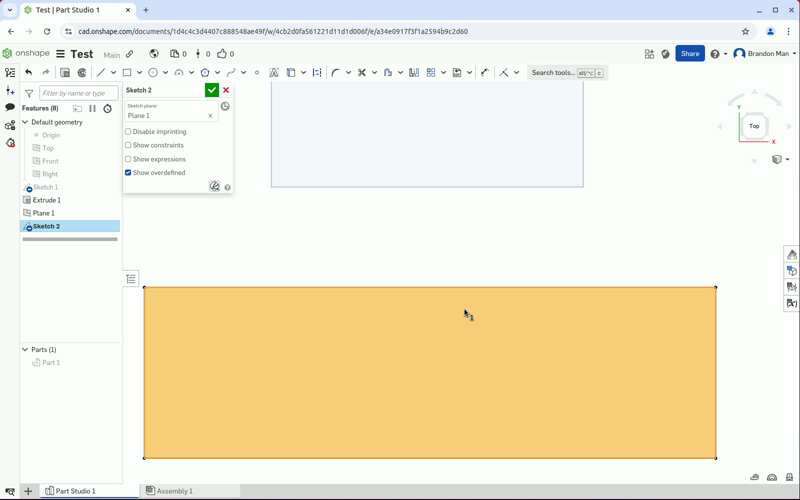
scroll(-6)
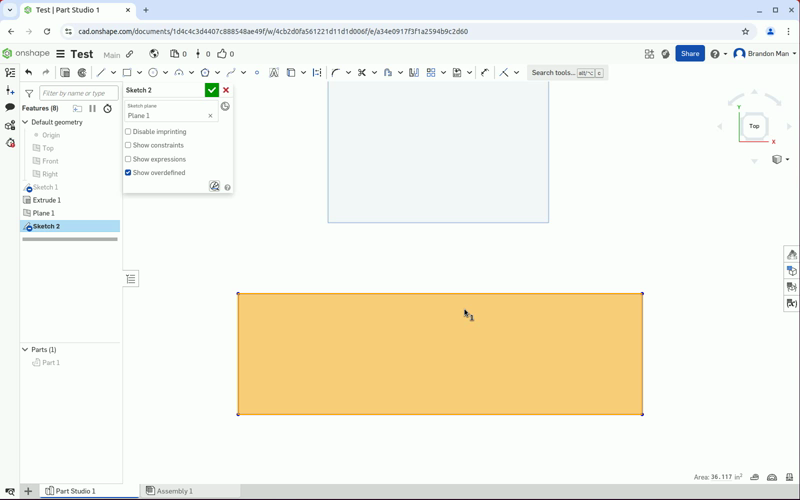
scroll(-6)
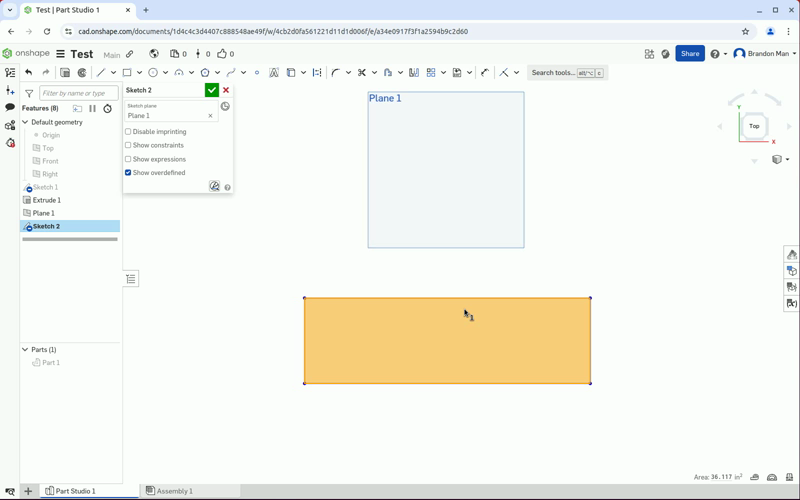
scroll(-6)
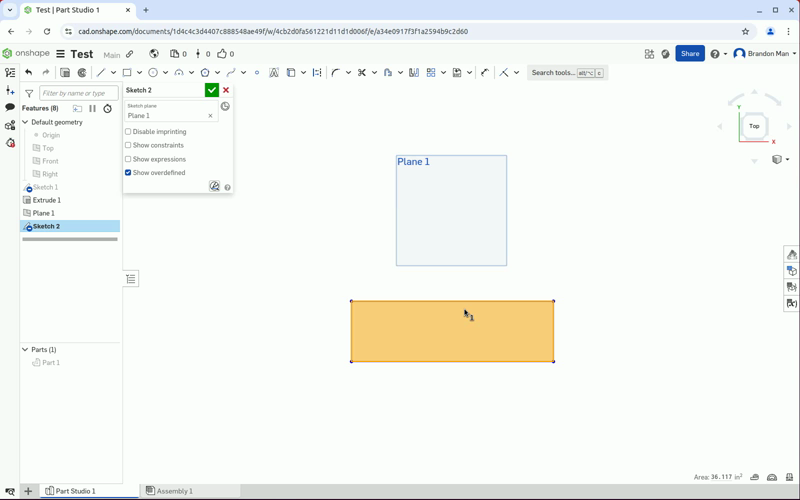
scroll(-6)
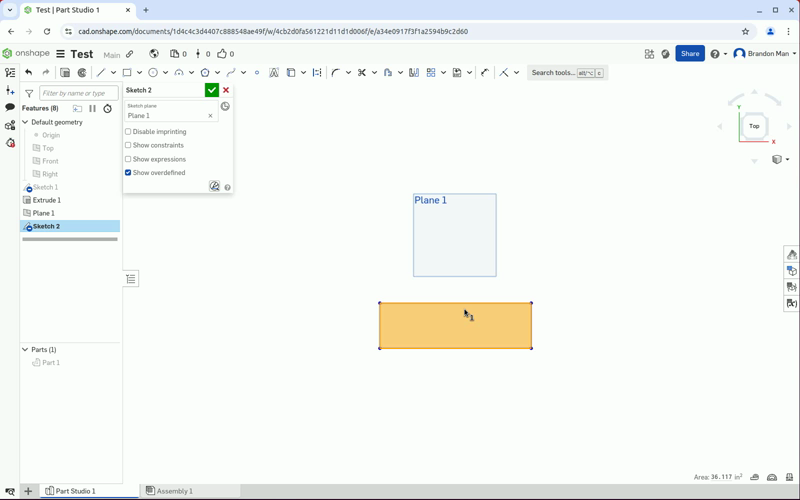
scroll(-6)
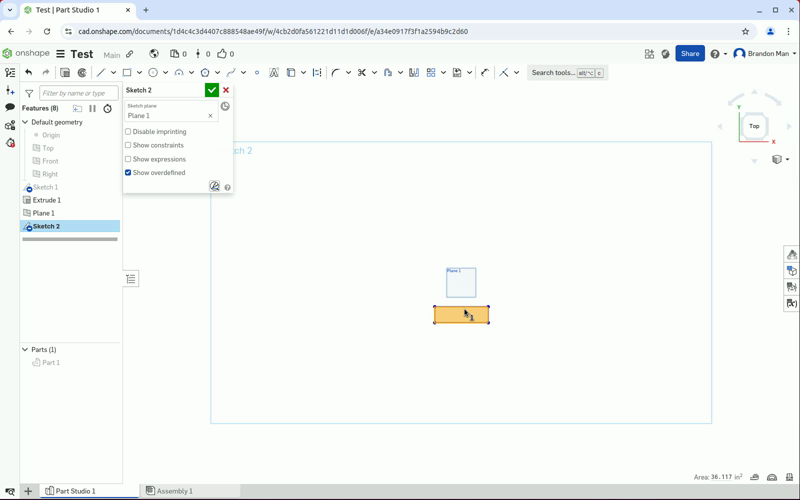
mouse_move(73, 352)
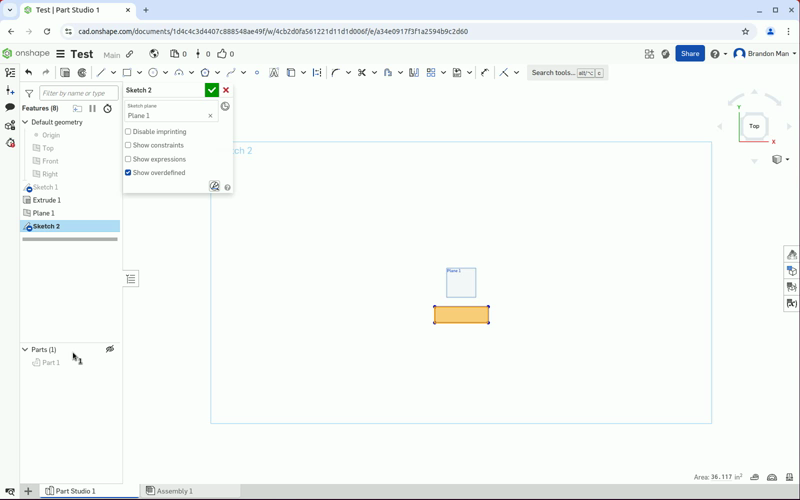
key(shift+y)
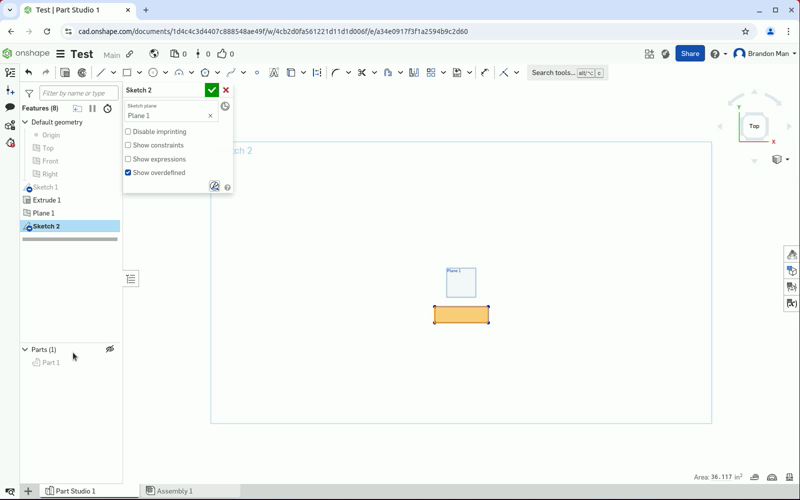
key(shift+e)
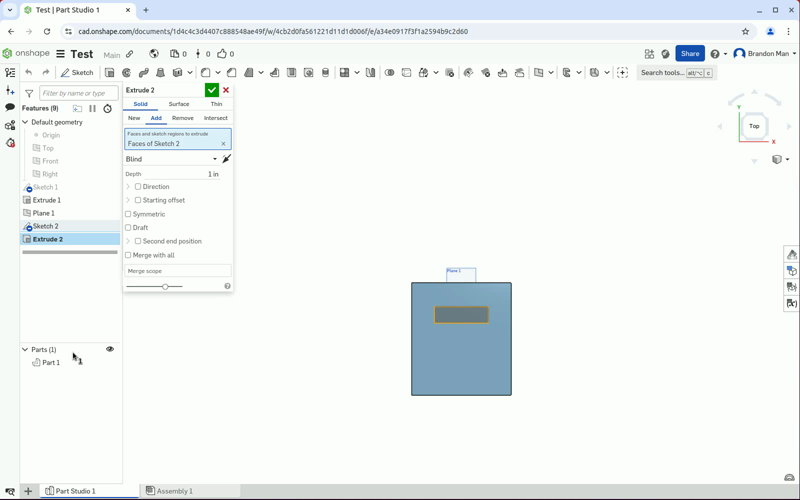
mouse_move(143, 106)
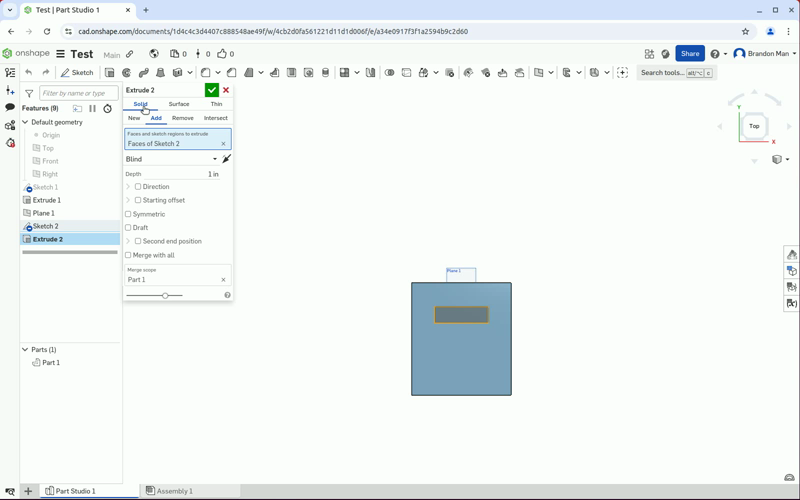
click(143, 106)
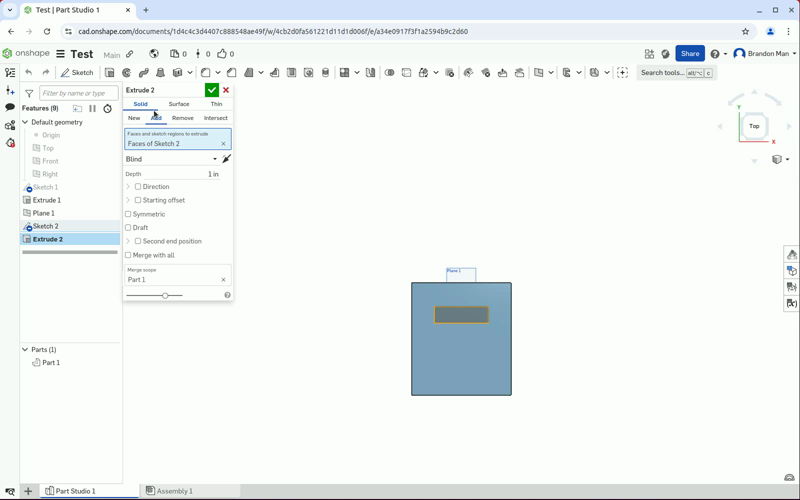
mouse_move(186, 120)
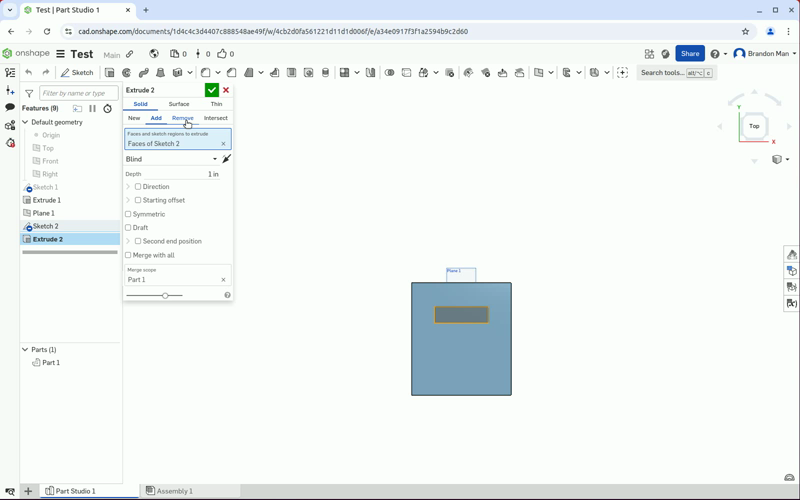
click(186, 120)
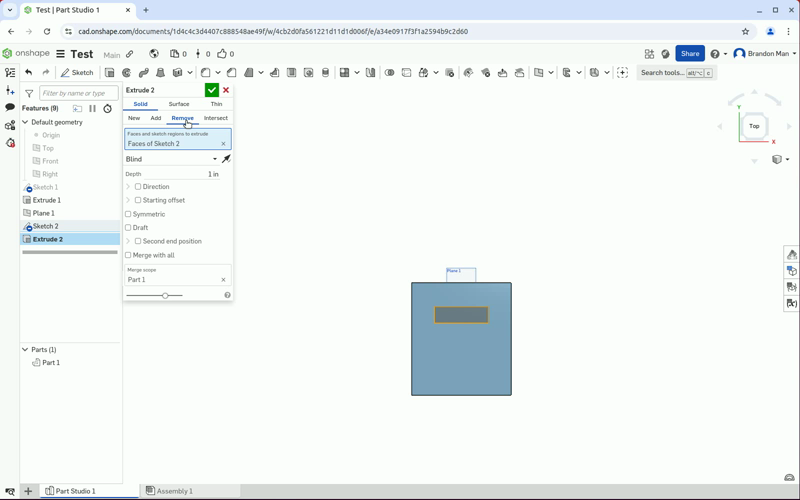
key(tab, 4)
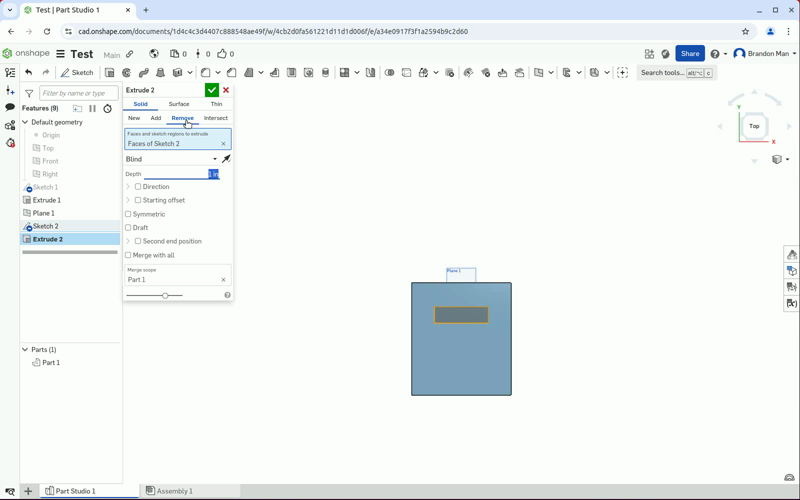
text(0.722)
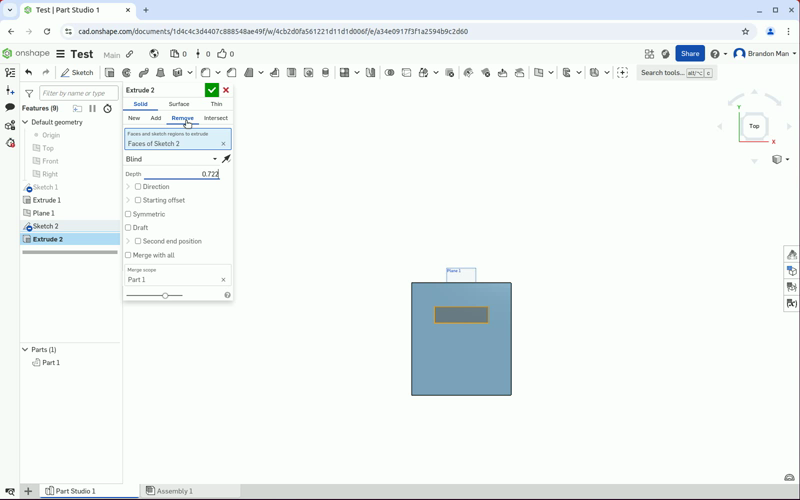
key(tab, 6)
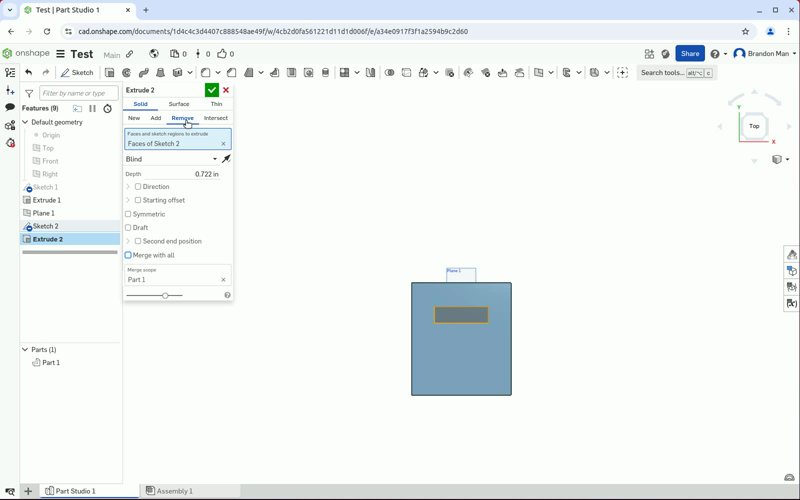
key(space)
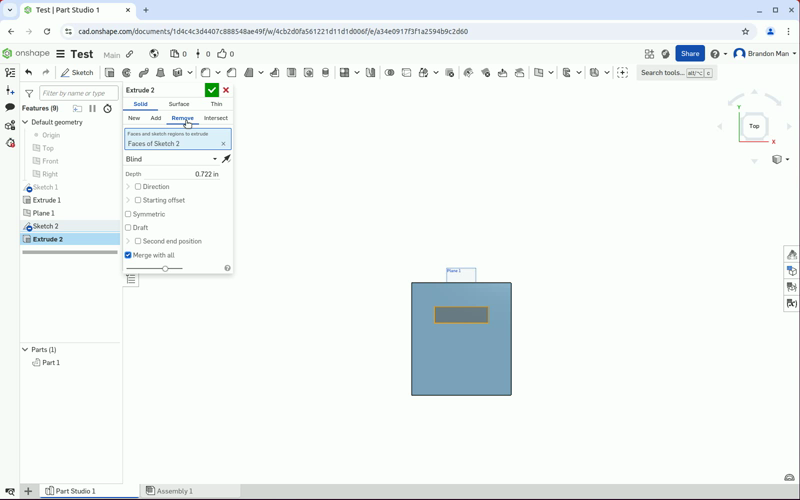
key(enter)
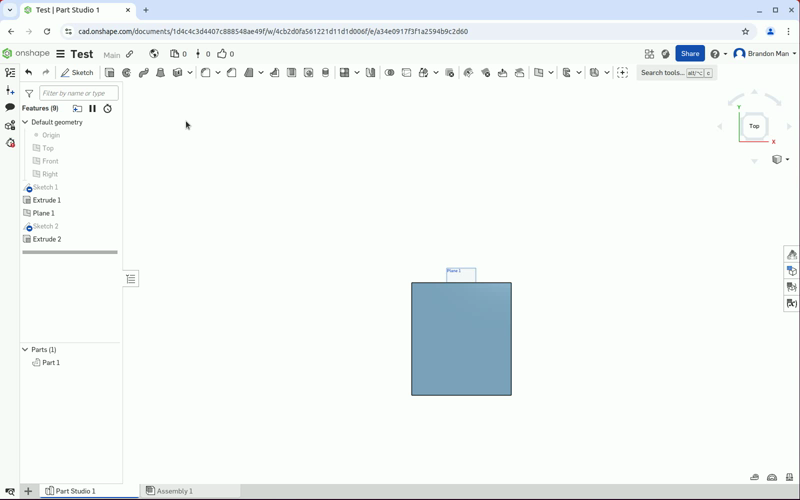
key(shift+h)
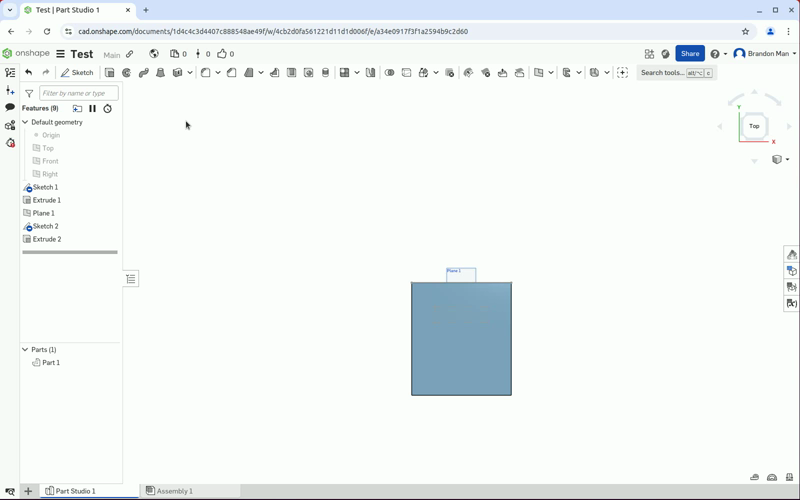
key(shift+h)
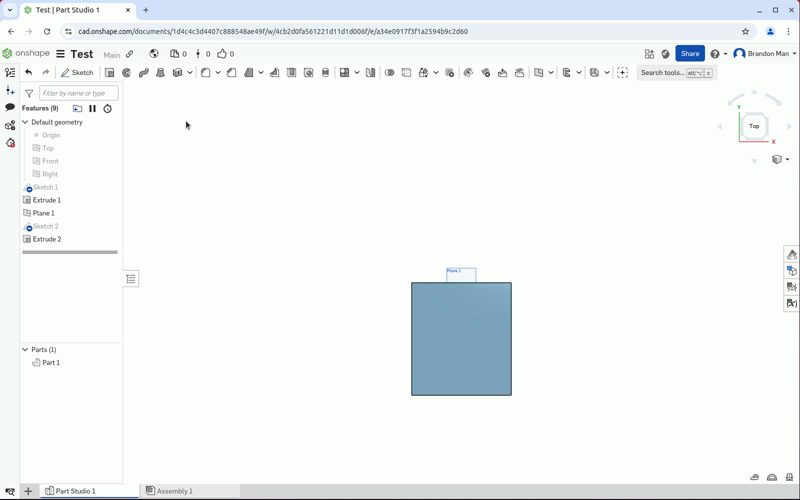
mouse_move(73, 189)
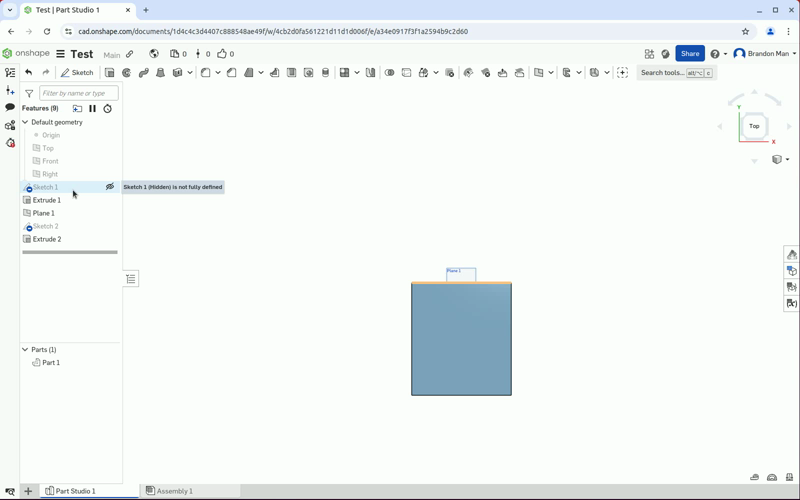
click(73, 189)
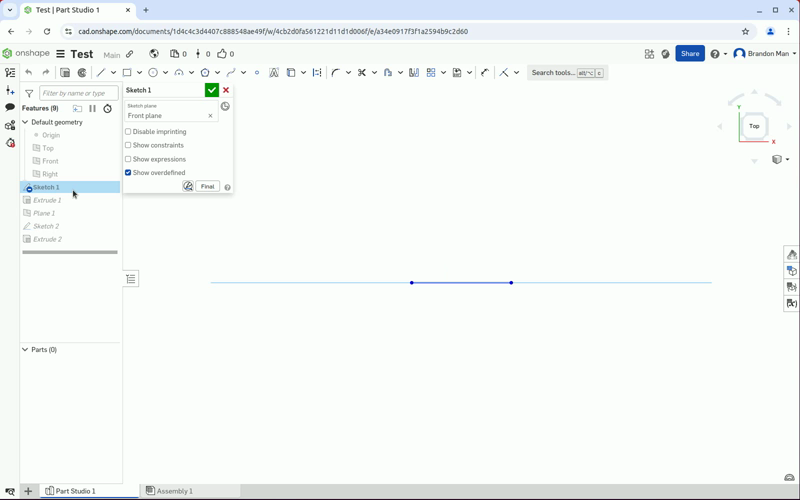
mouse_move(229, 92)
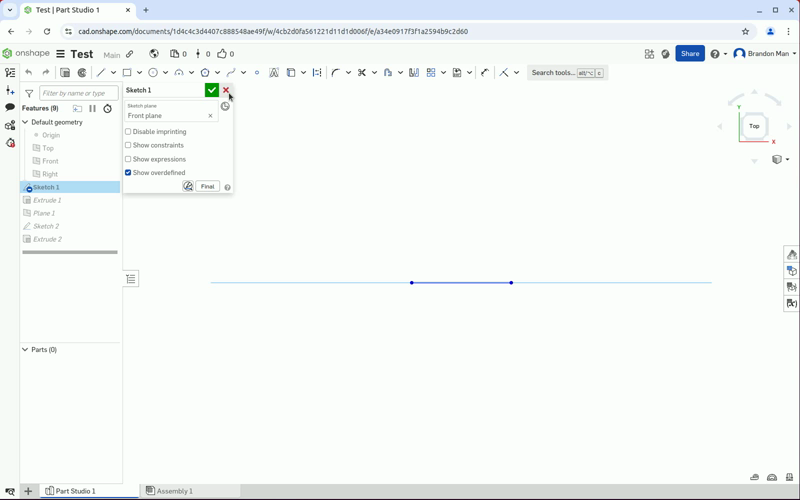
click(229, 92)
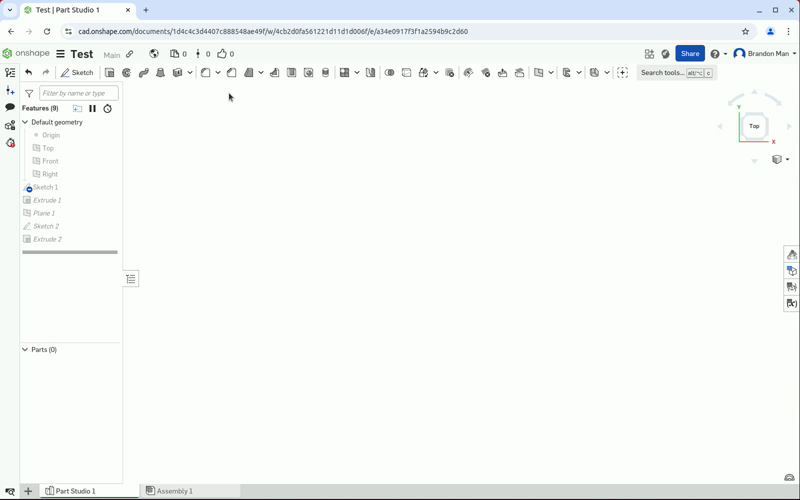
key(shift+s)
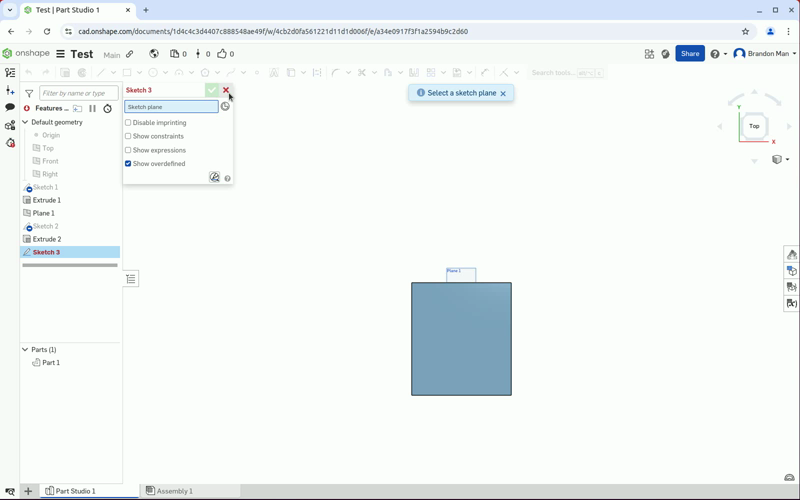
mouse_move(73, 215)
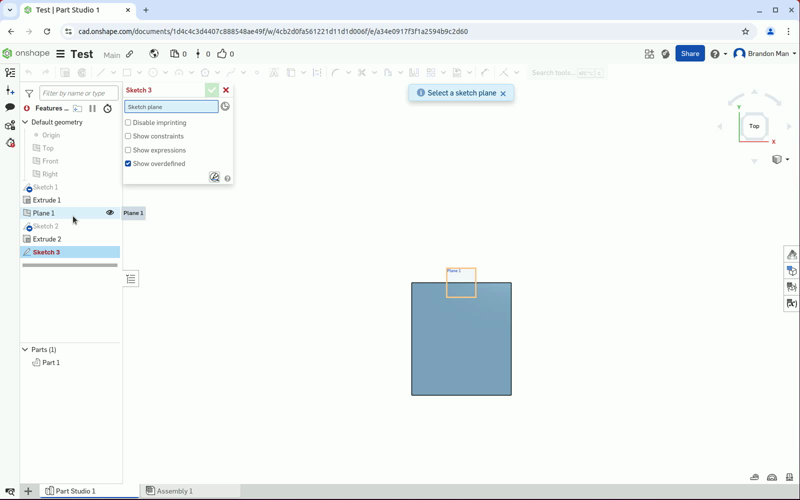
click(73, 215)
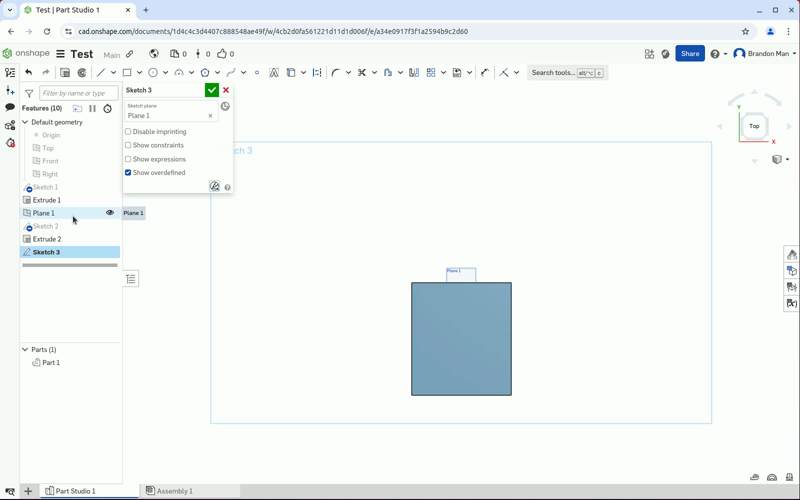
mouse_move(73, 352)
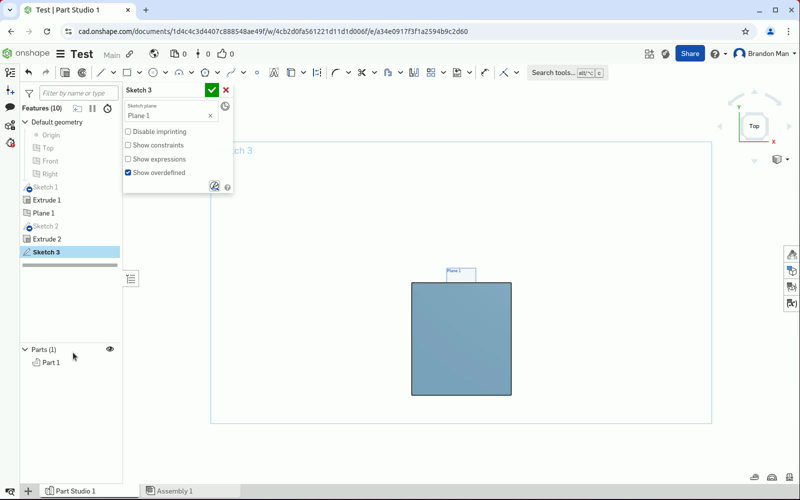
key(y)
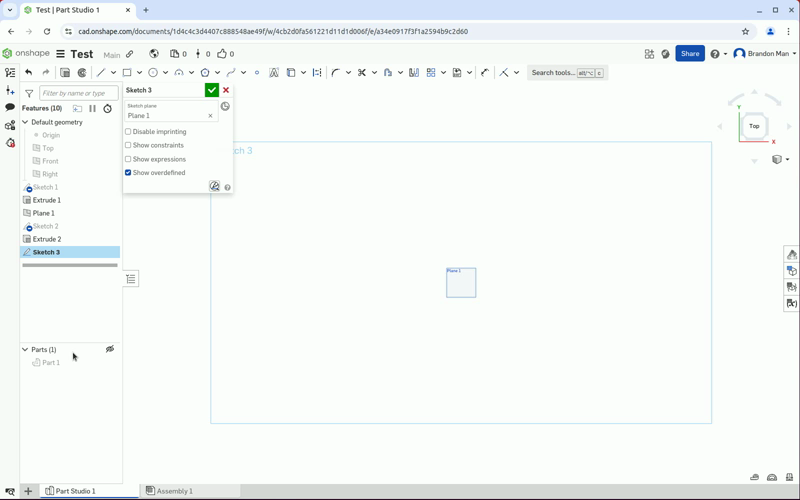
key(l)
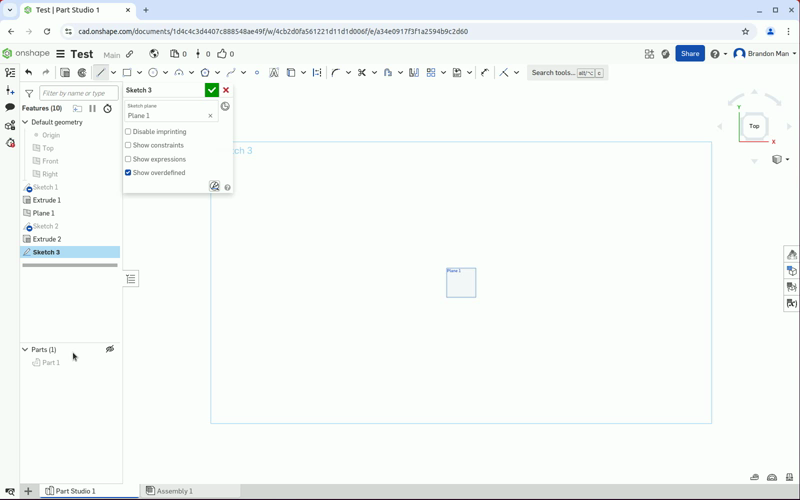
key_down(shift)
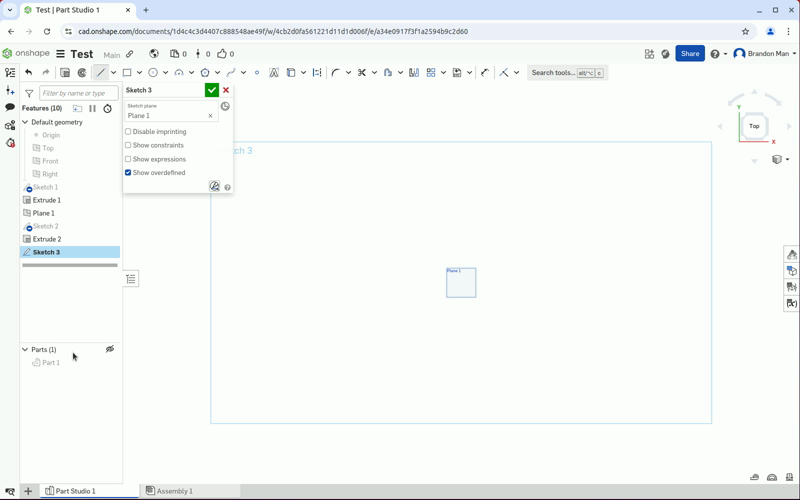
mouse_move(434, 347)
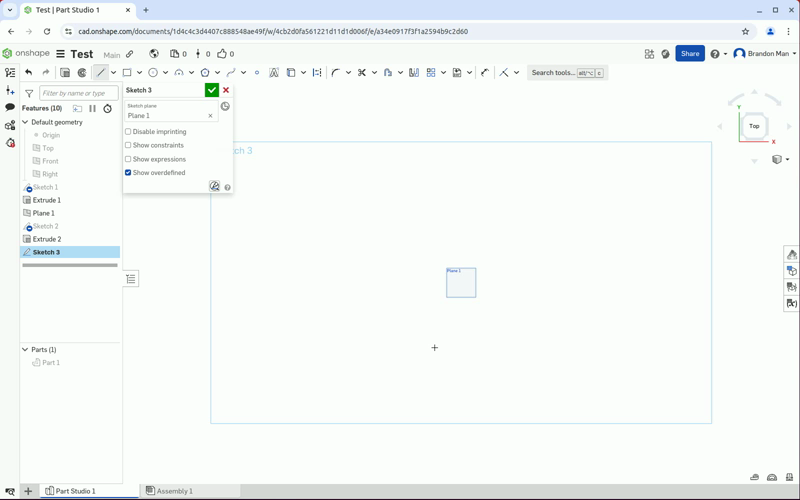
click(434, 347)
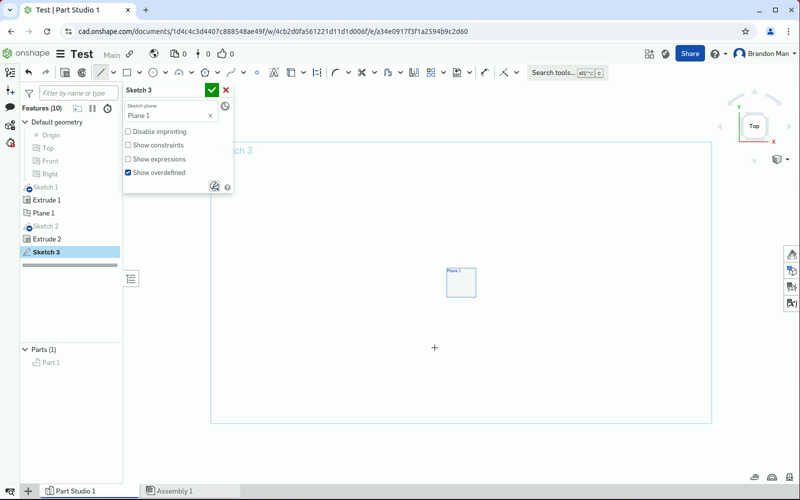
key_up(shift)
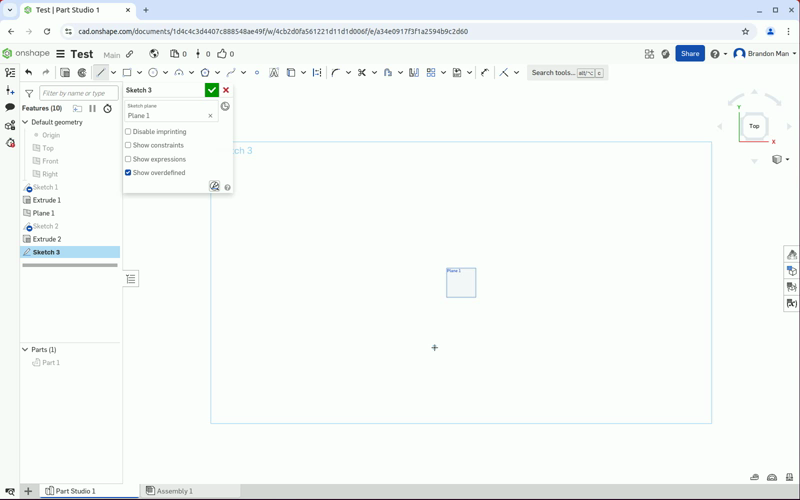
key_down(shift)
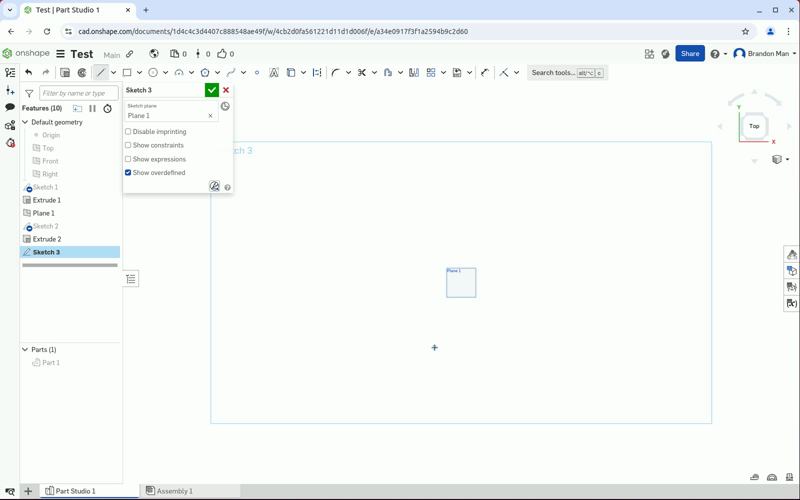
mouse_move(464, 347)
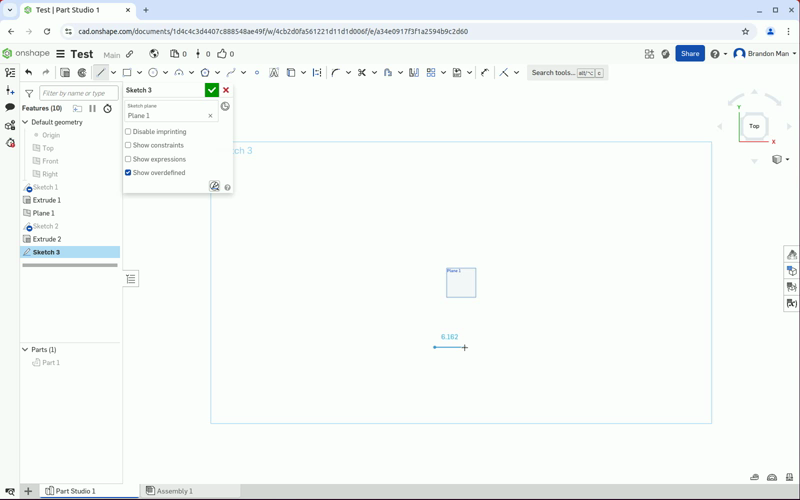
mouse_move(488, 347)
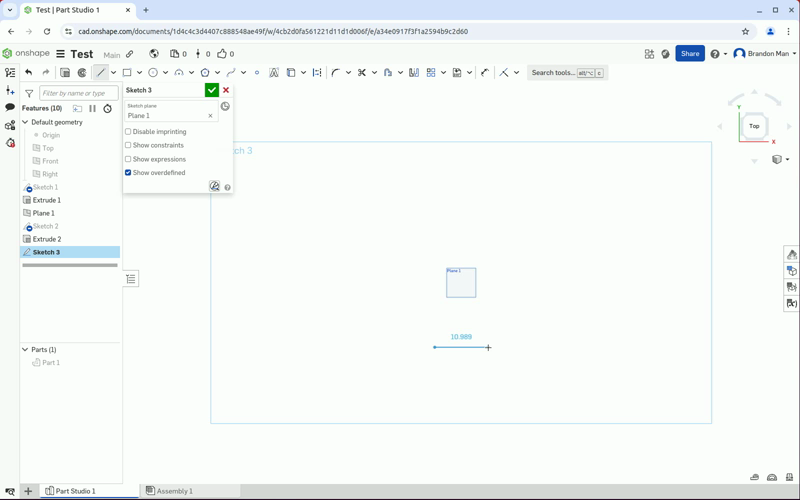
click(488, 347)
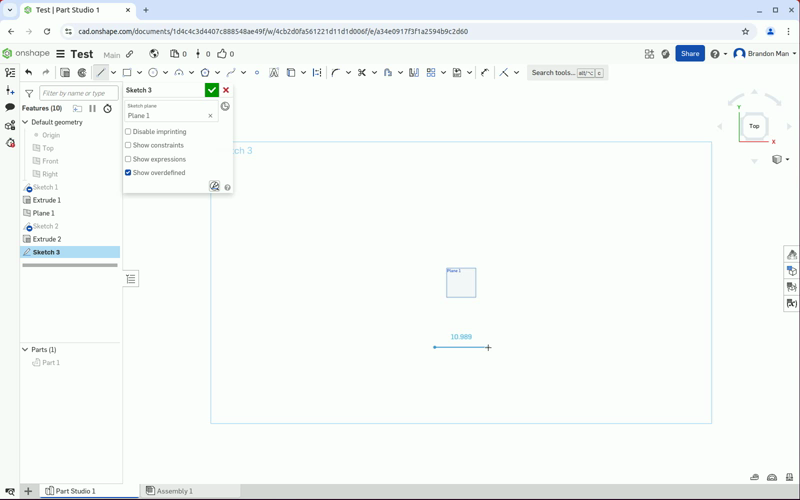
key_up(shift)
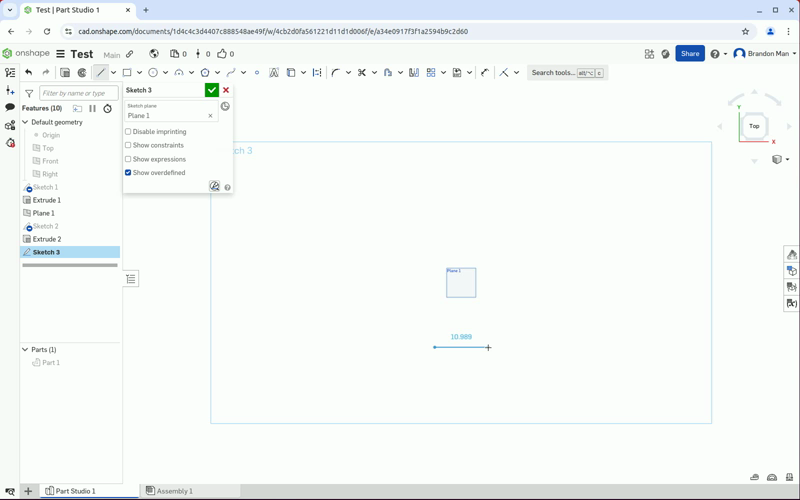
key_down(shift)
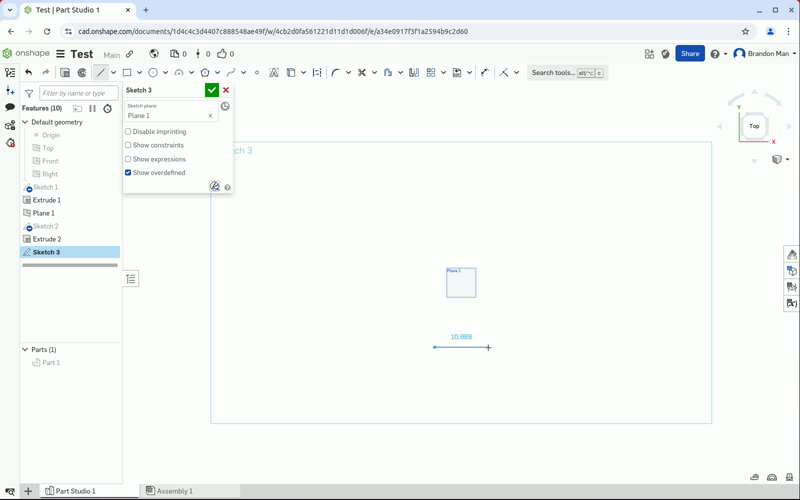
mouse_move(518, 347)
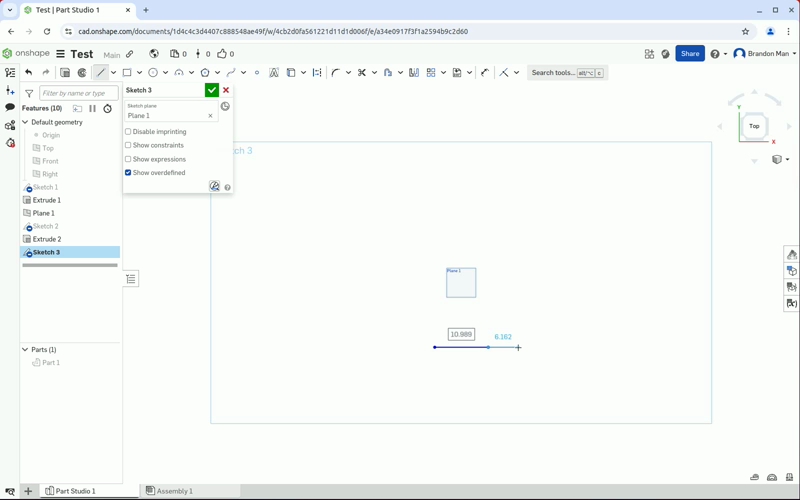
mouse_move(488, 331)
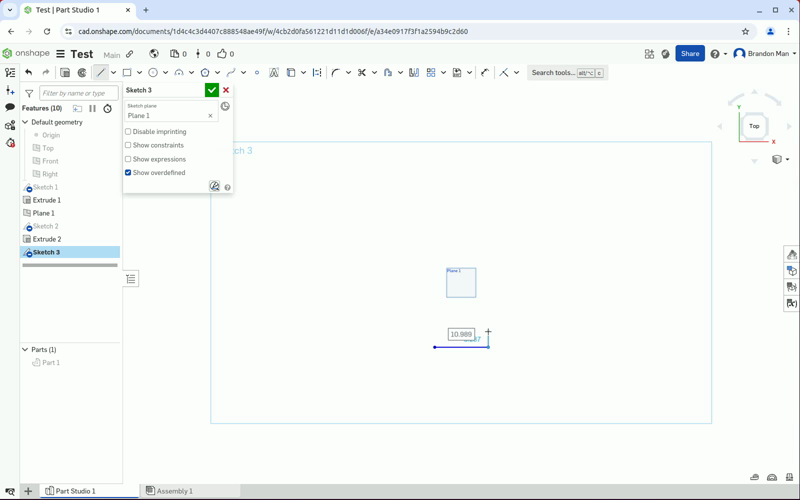
click(488, 331)
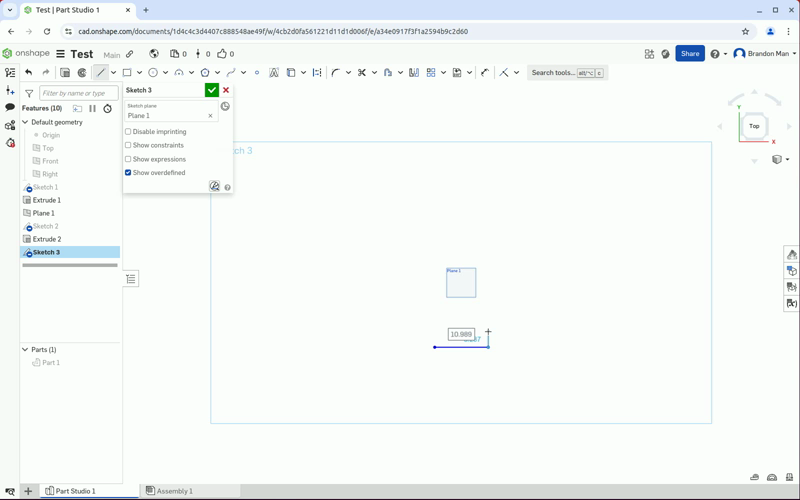
key_up(shift)
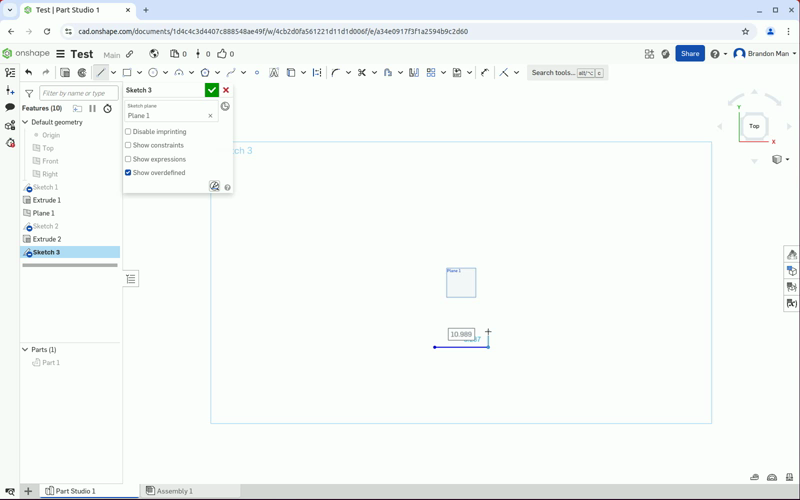
key_down(shift)
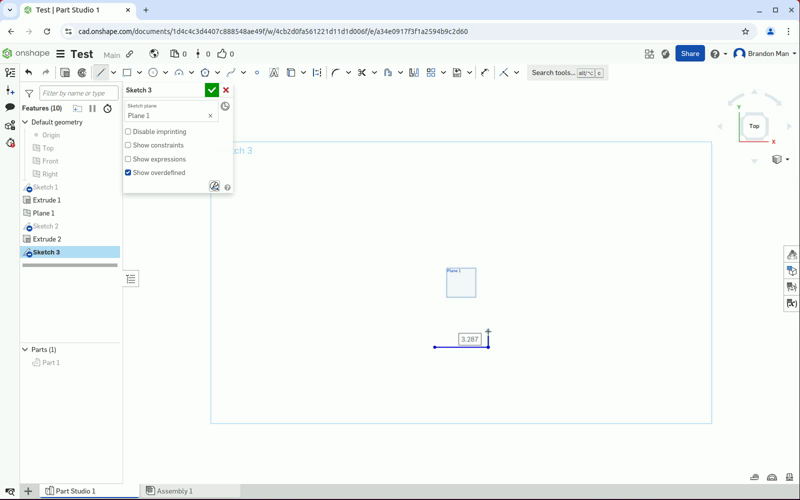
mouse_move(518, 331)
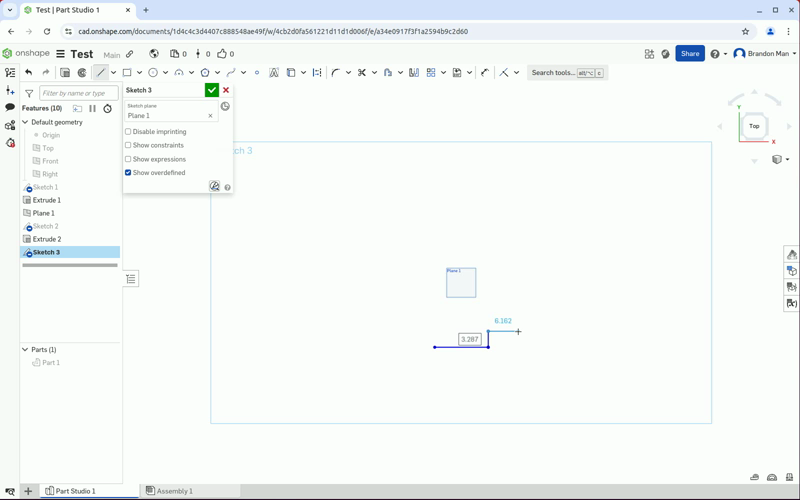
mouse_move(434, 331)
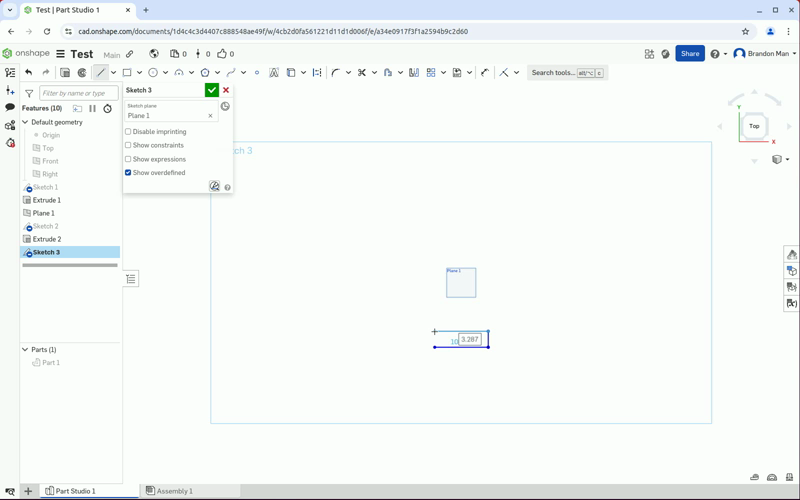
click(434, 331)
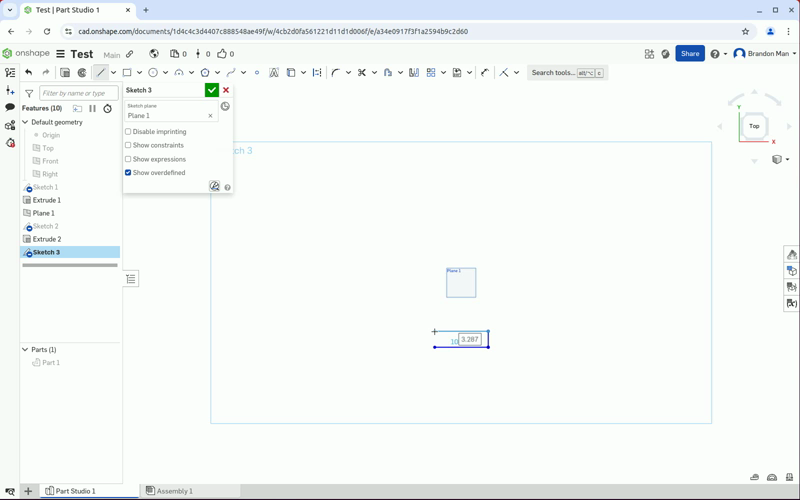
key_up(shift)
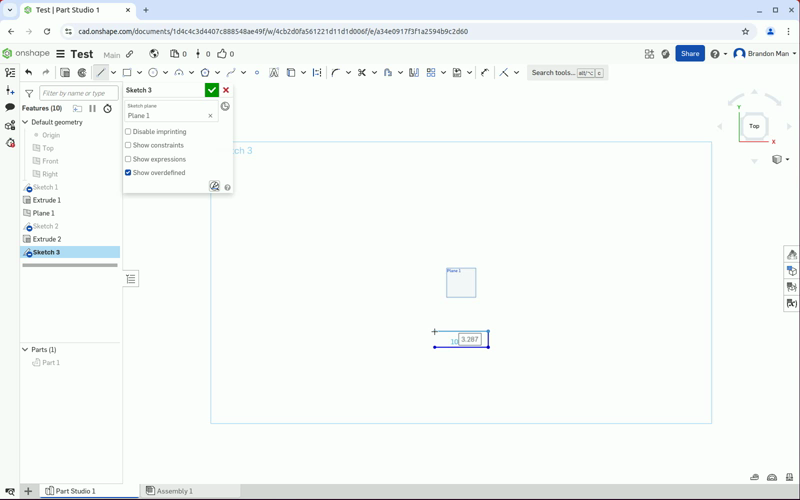
mouse_move(464, 331)
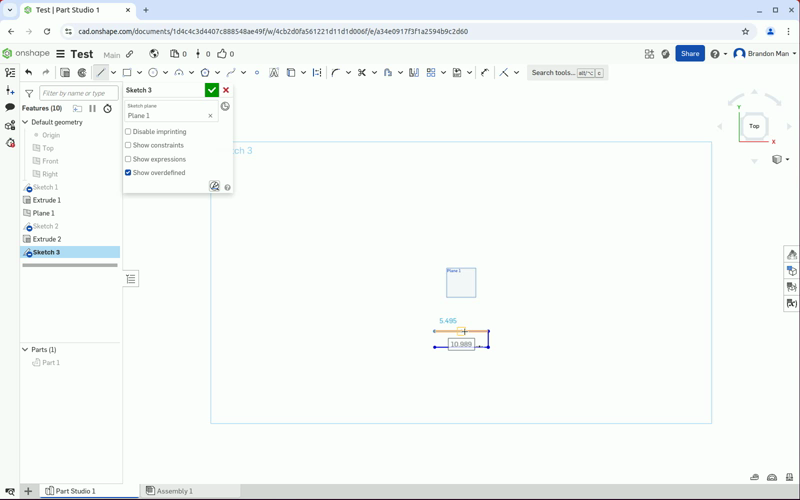
key_down(shift)
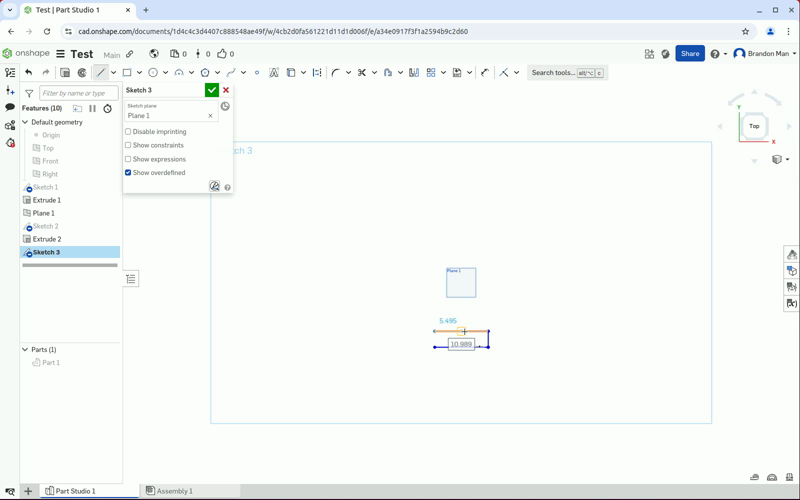
mouse_move(434, 347)
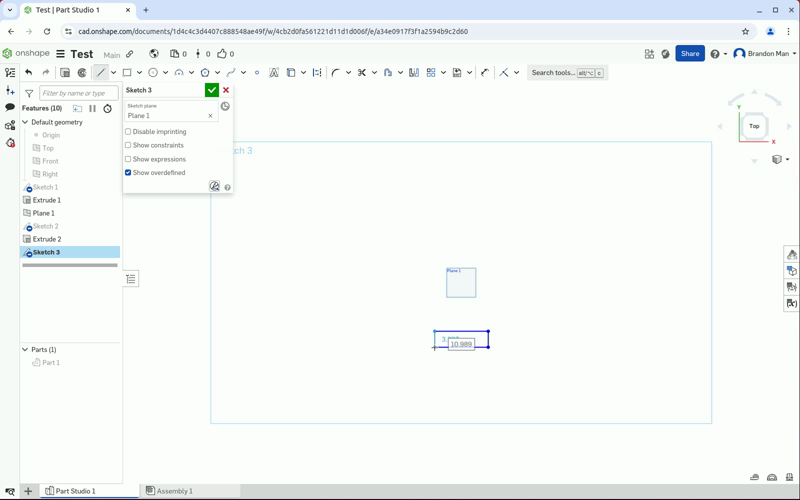
key_up(shift)
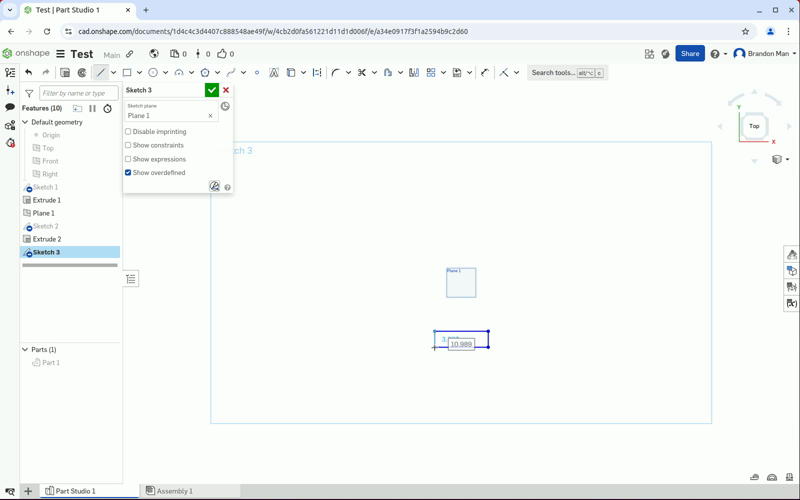
click(434, 347)
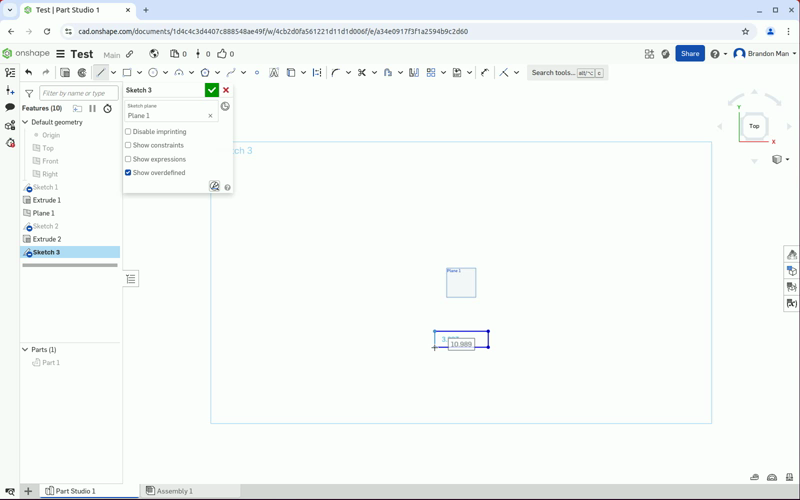
key(esc)
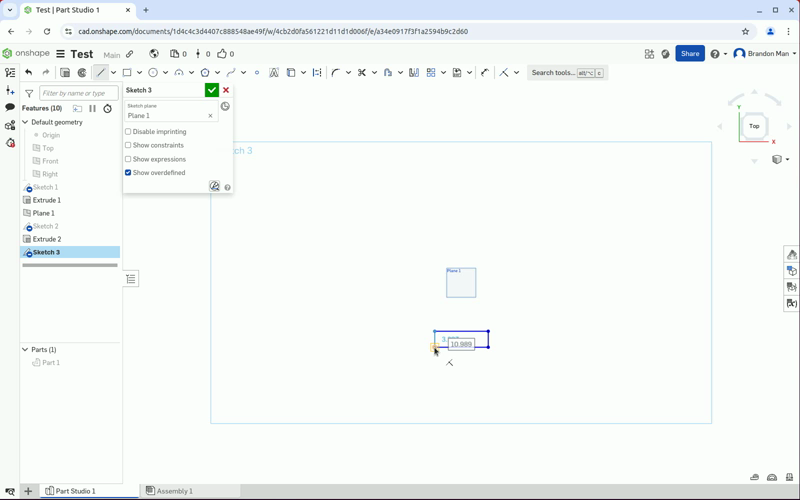
mouse_move(449, 340)
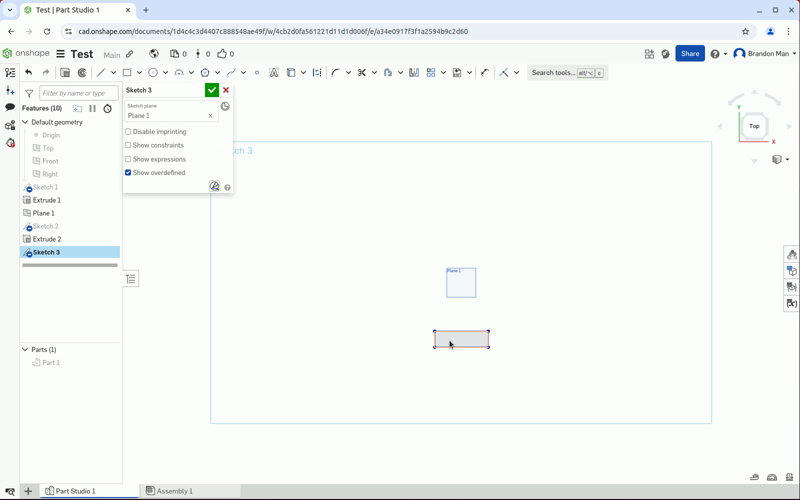
scroll(6)
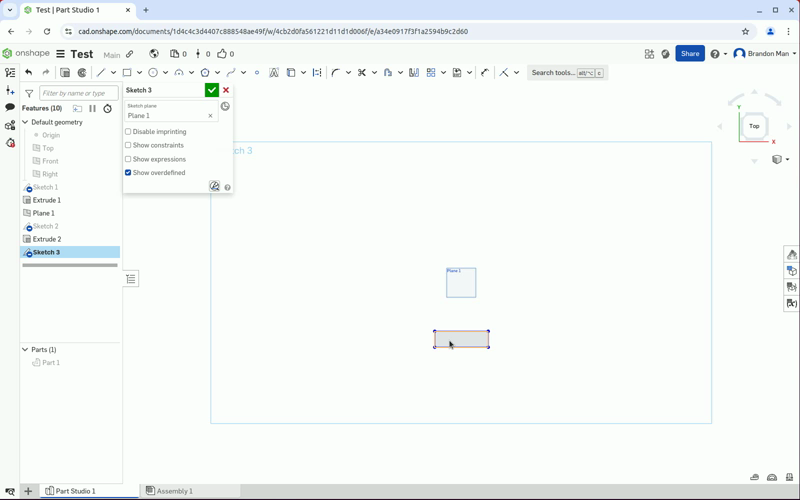
scroll(6)
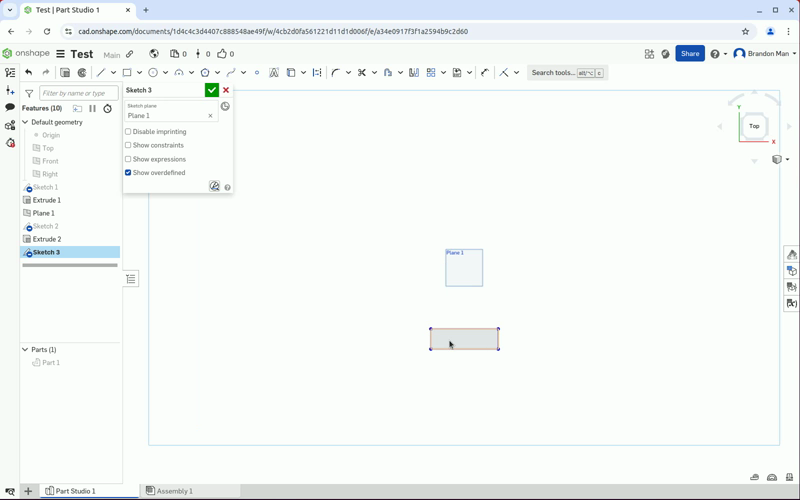
scroll(6)
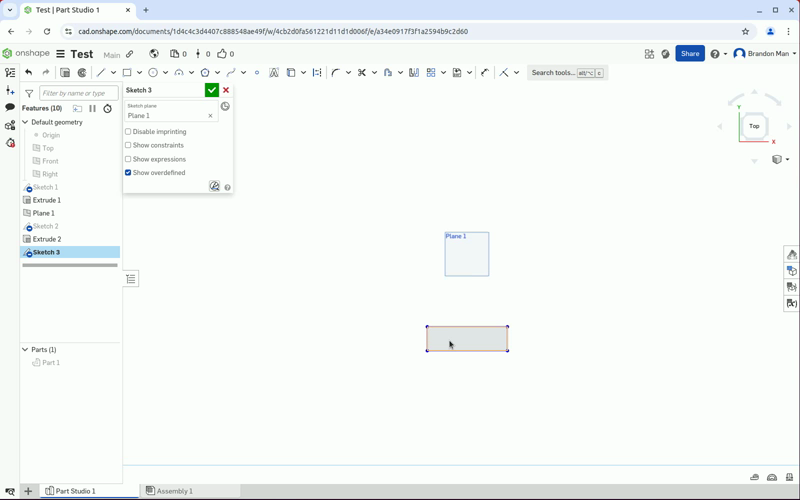
scroll(6)
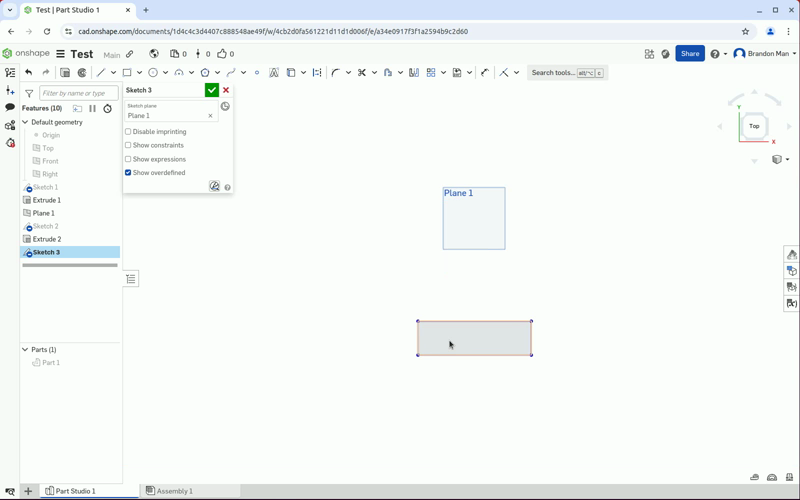
scroll(6)
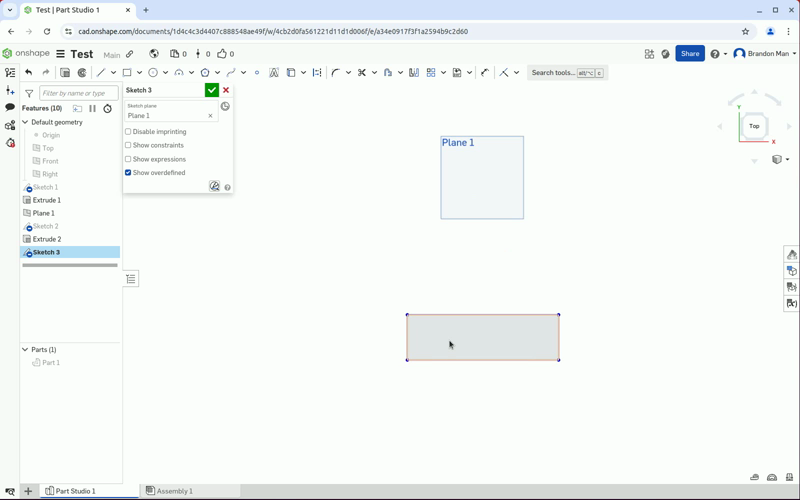
scroll(6)
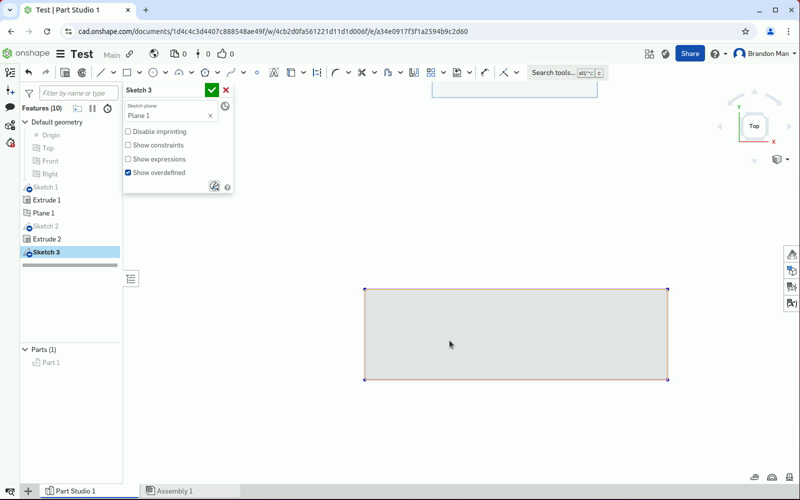
scroll(6)
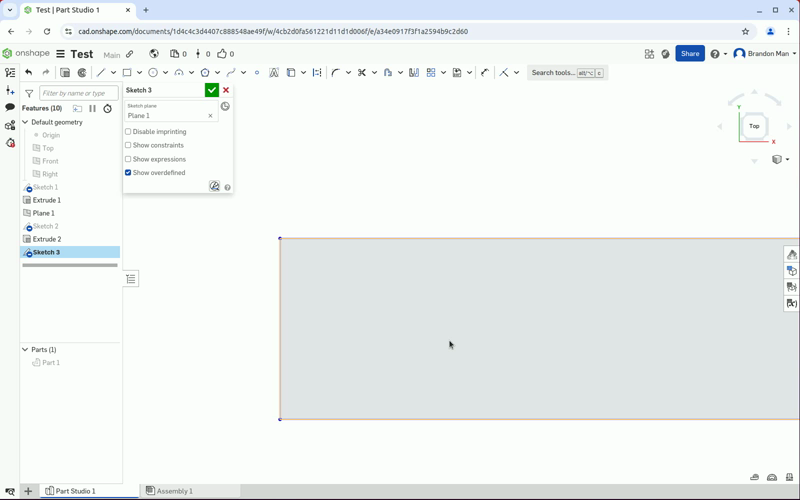
click(449, 340)
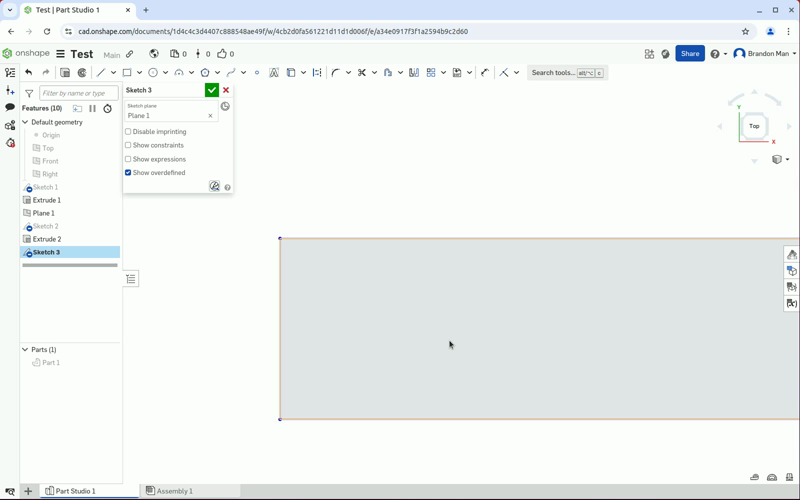
scroll(-6)
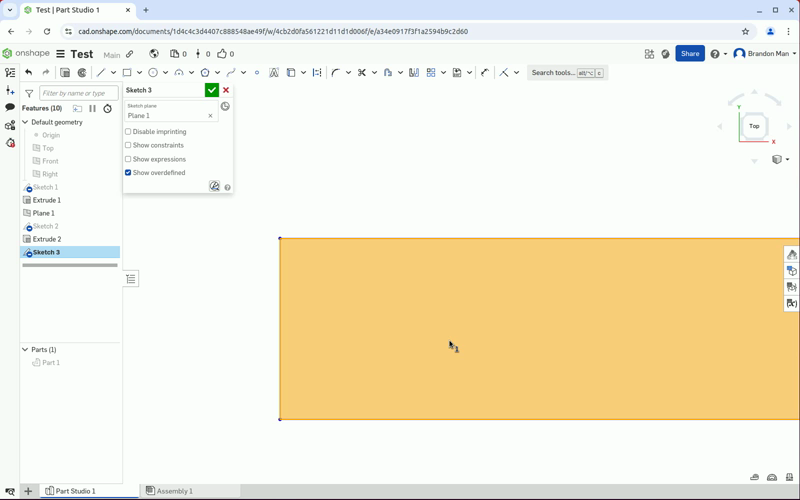
scroll(-6)
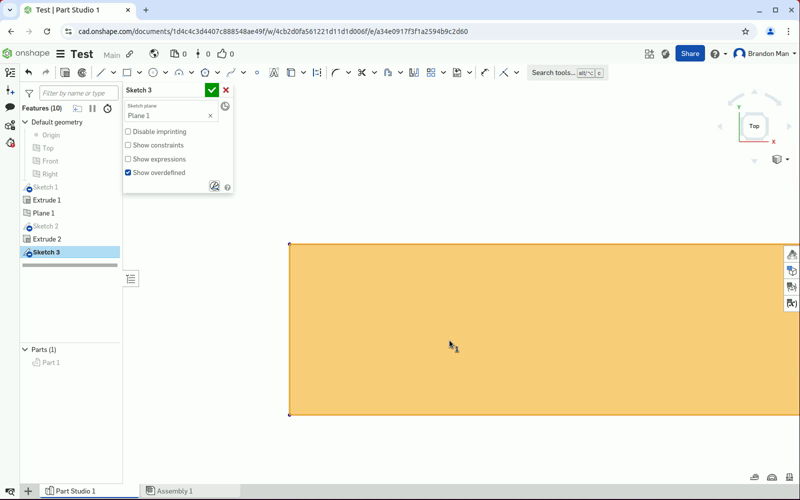
scroll(-6)
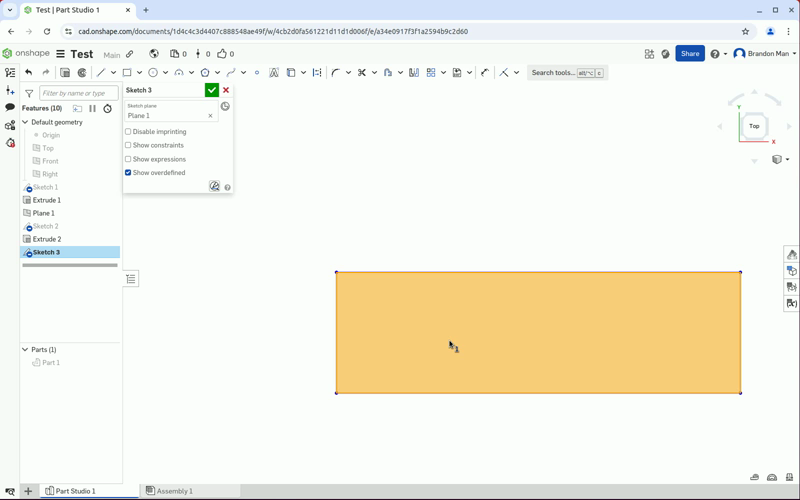
scroll(-6)
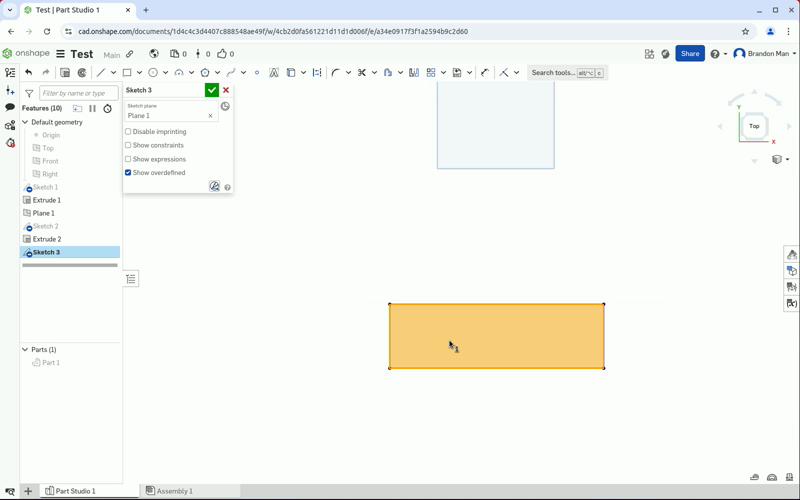
scroll(-6)
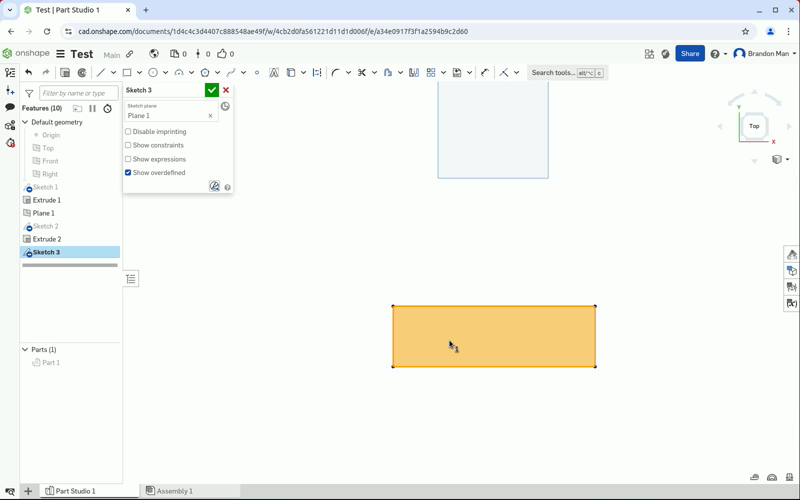
scroll(-6)
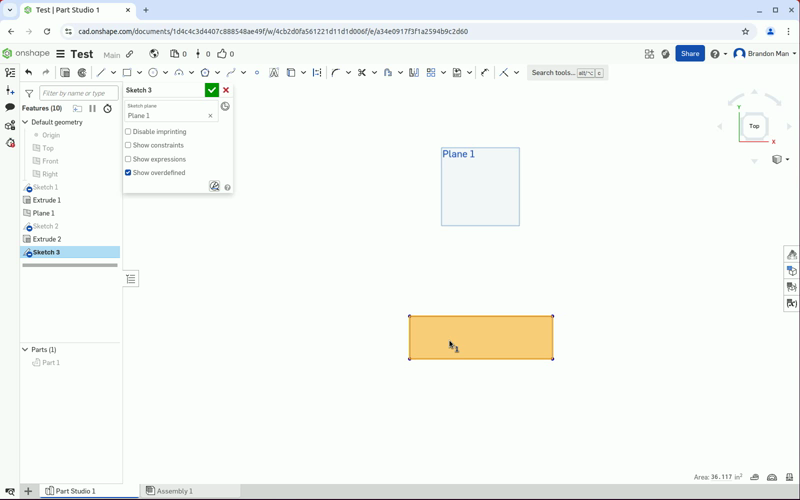
scroll(-6)
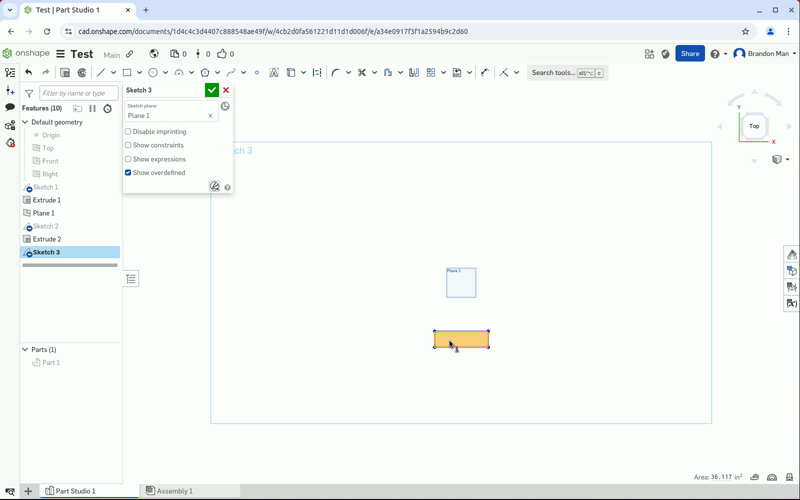
mouse_move(73, 352)
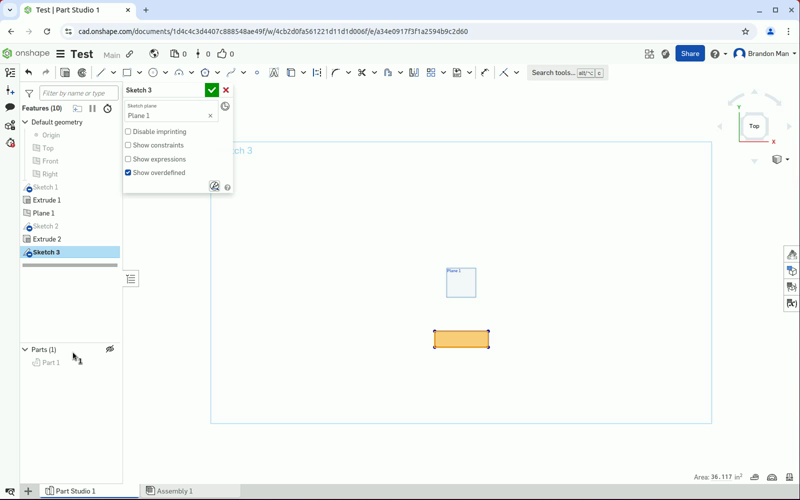
key(shift+y)
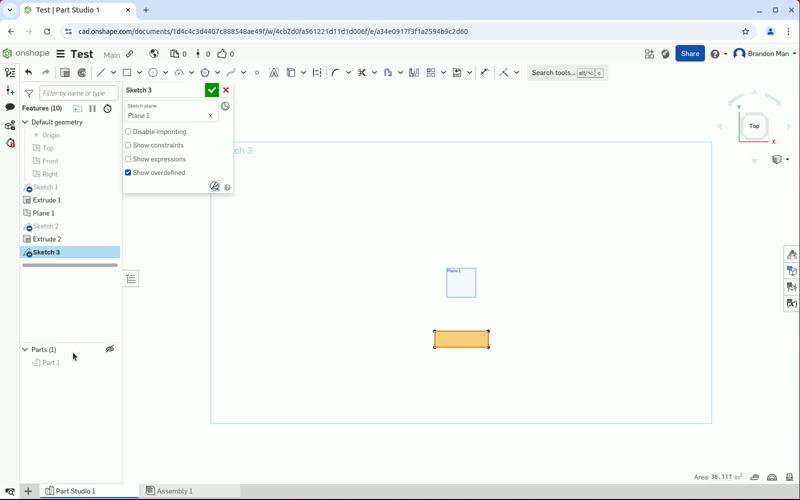
key(shift+e)
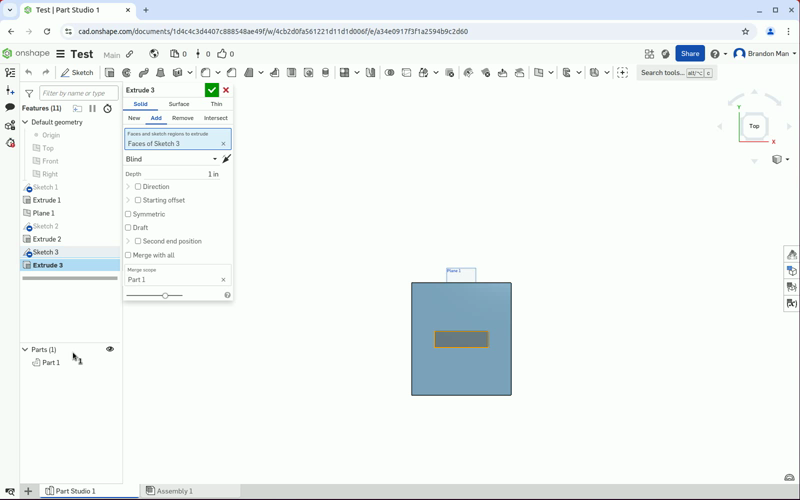
mouse_move(143, 106)
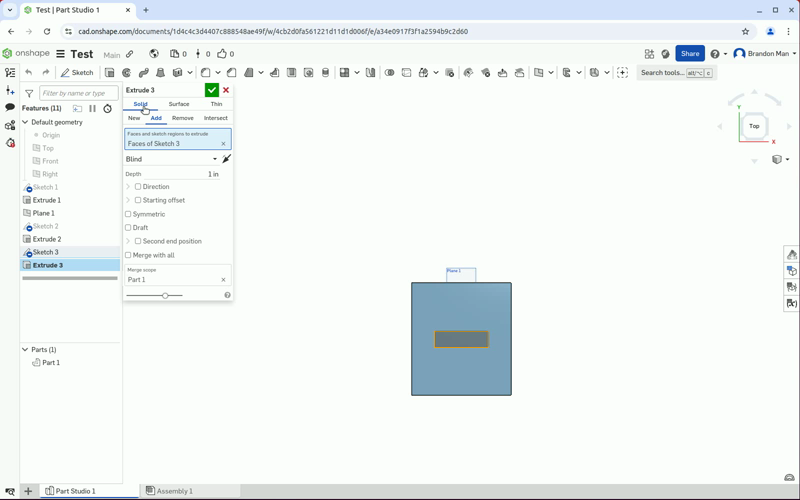
click(143, 106)
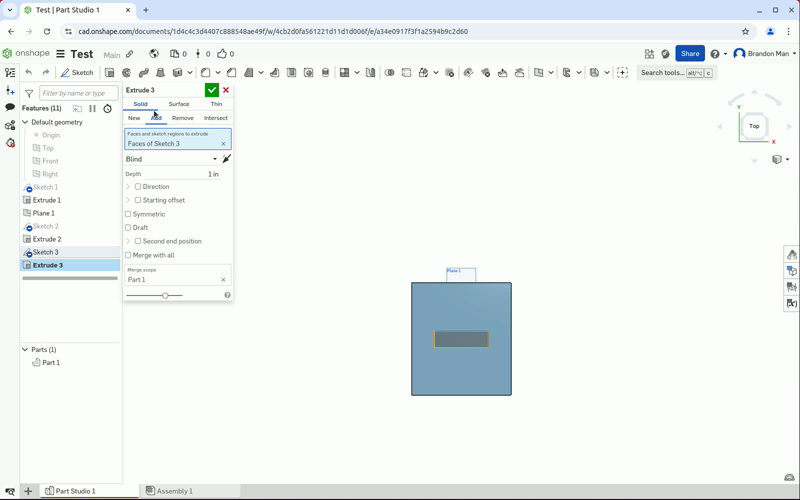
mouse_move(186, 120)
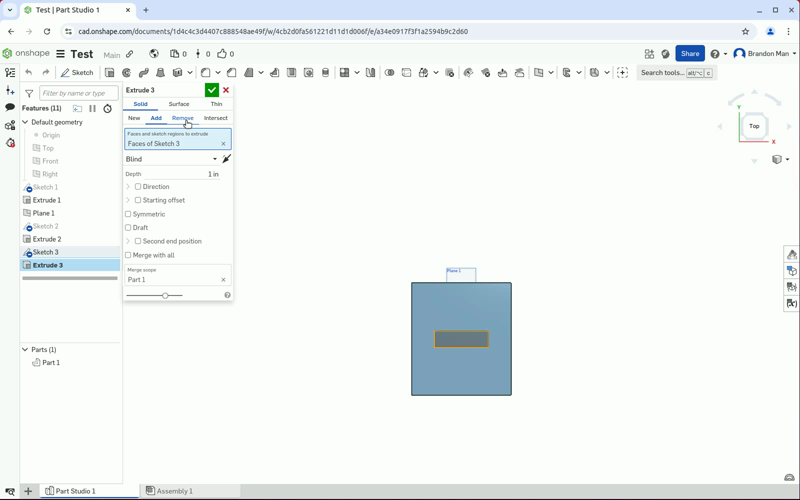
click(186, 120)
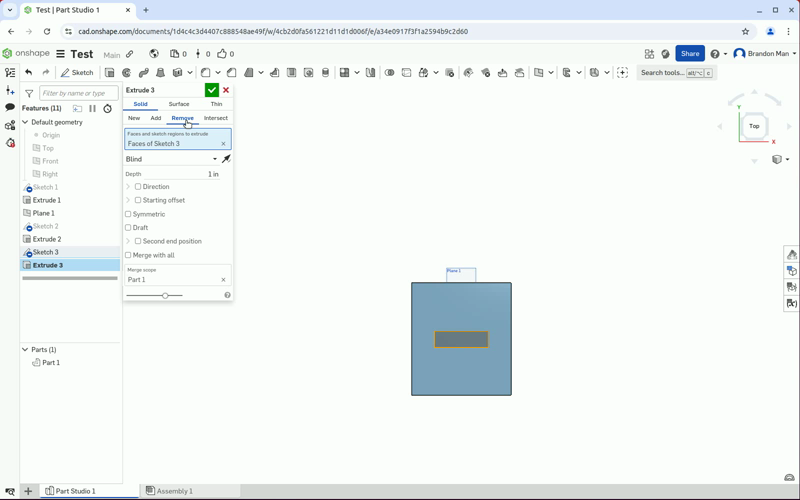
key(tab, 4)
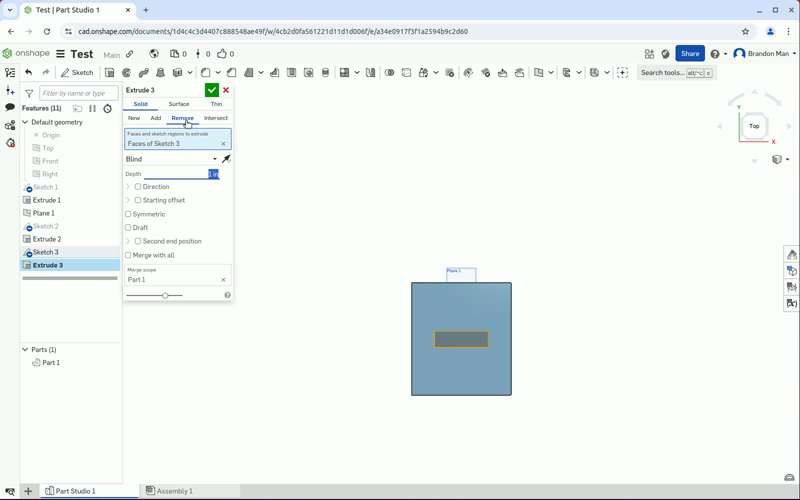
text(0.722)
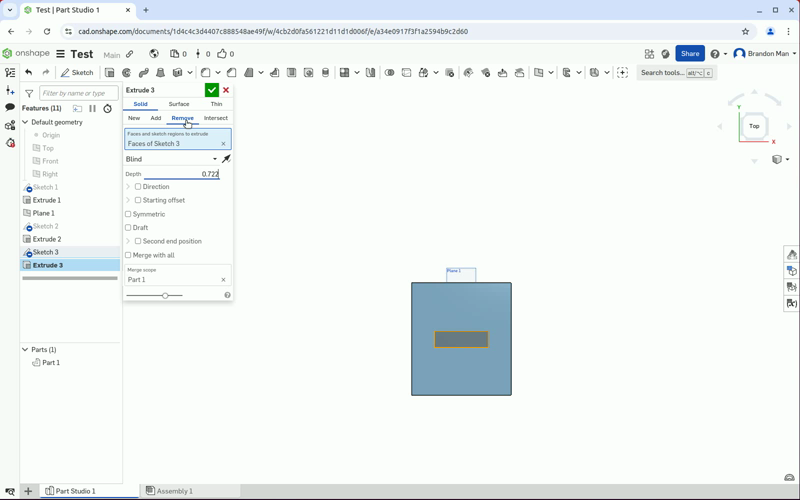
key(tab, 6)
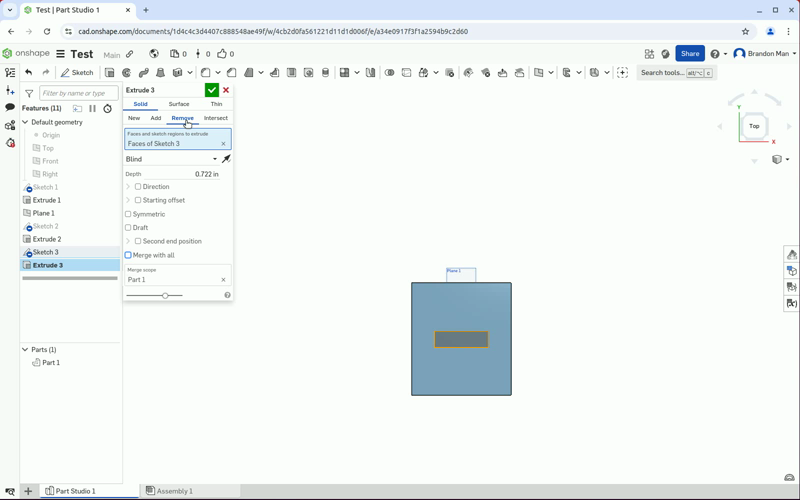
key(space)
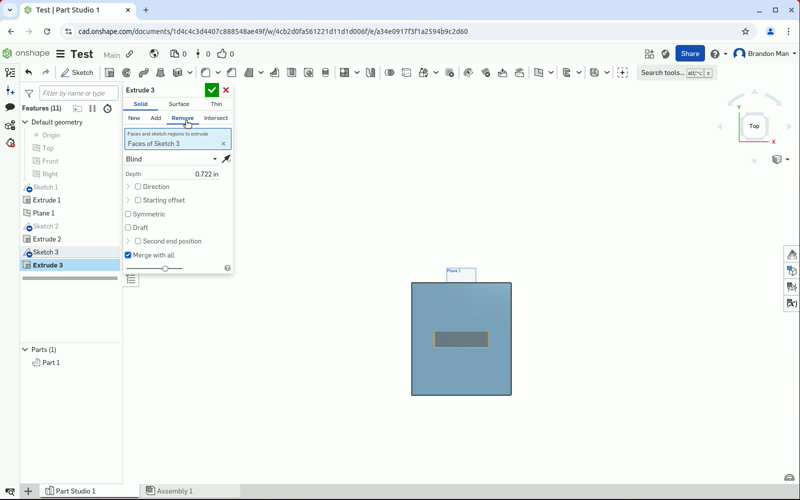
key(enter)
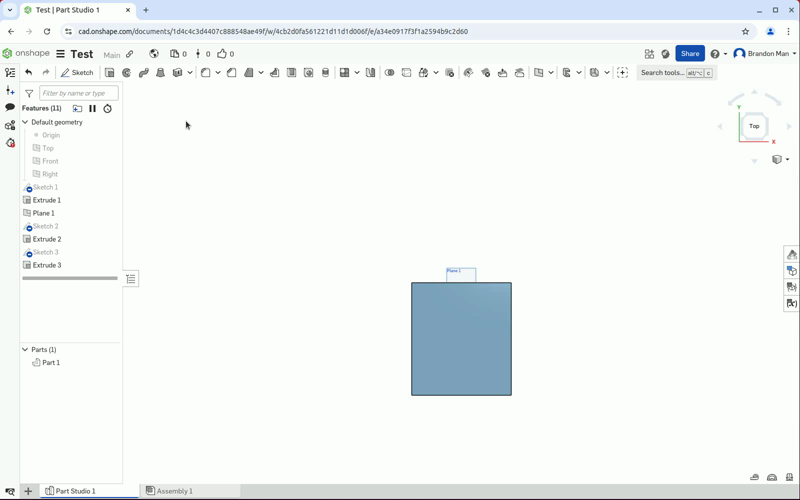
key(shift+h)
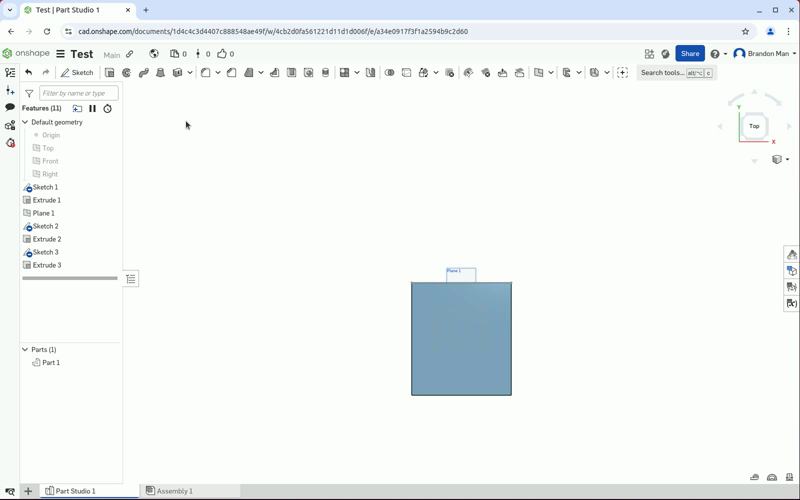
key(shift+h)
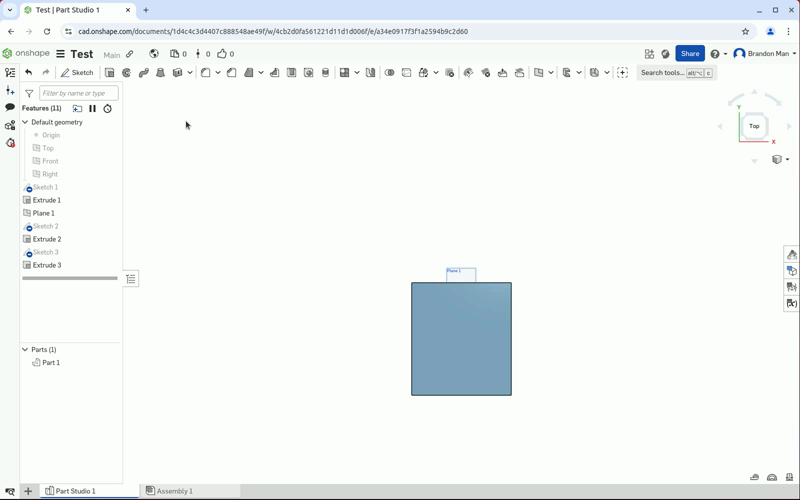
mouse_move(73, 189)
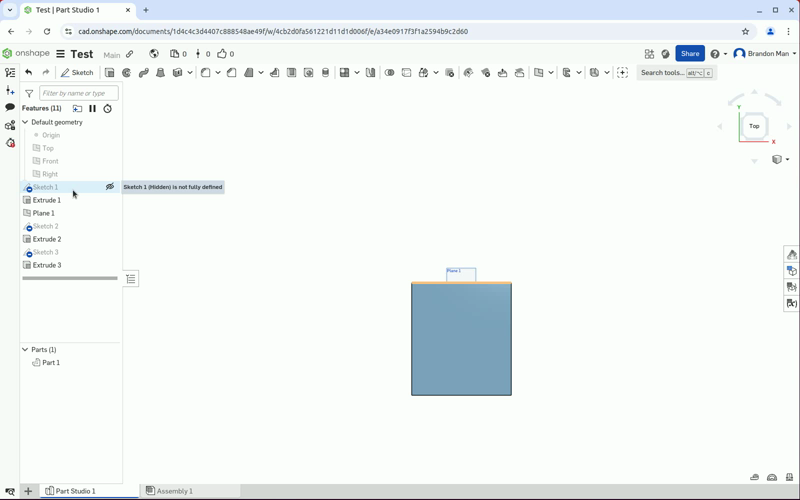
click(73, 189)
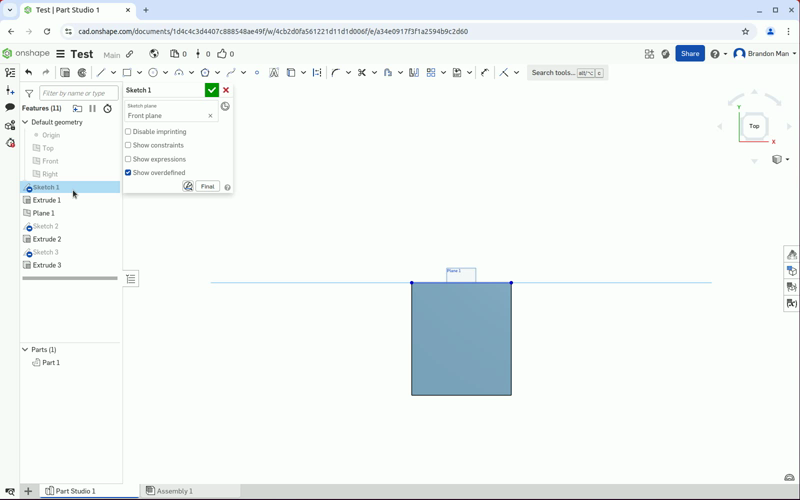
mouse_move(229, 92)
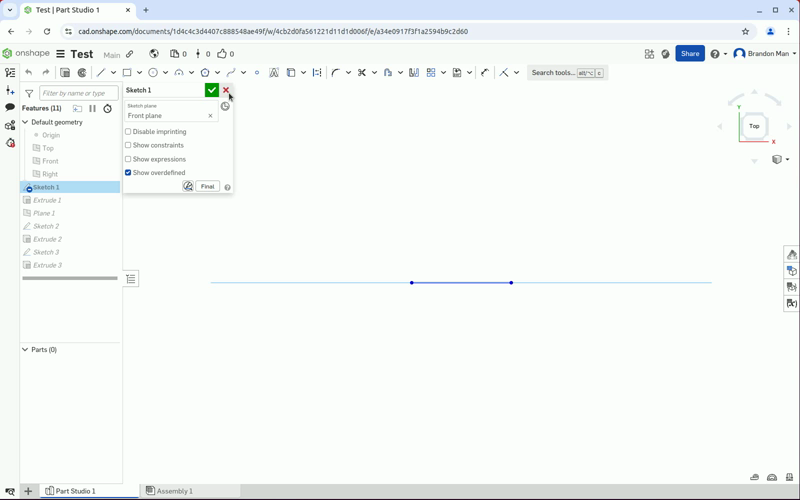
click(229, 92)
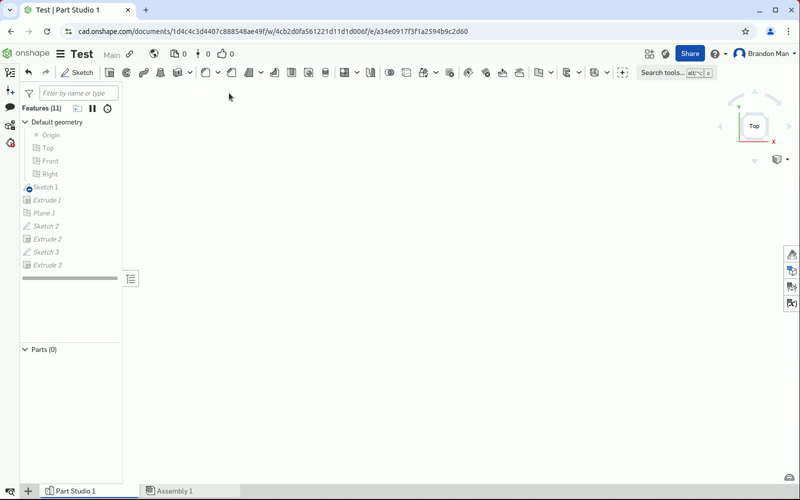
key(shift+s)
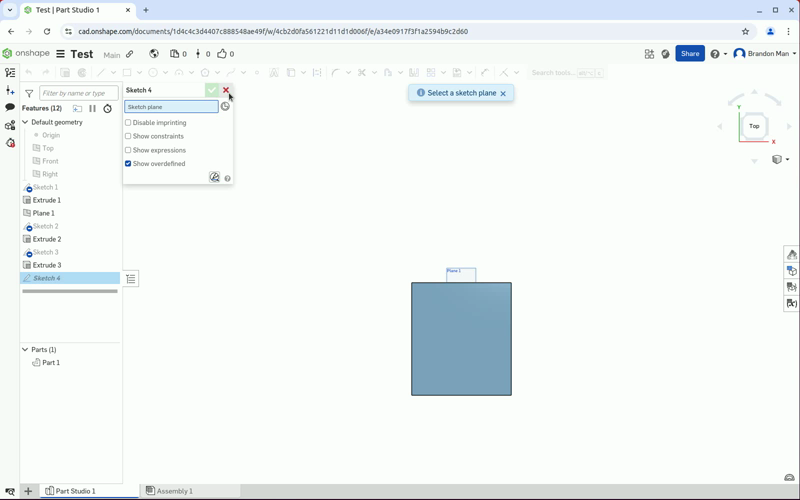
mouse_move(73, 215)
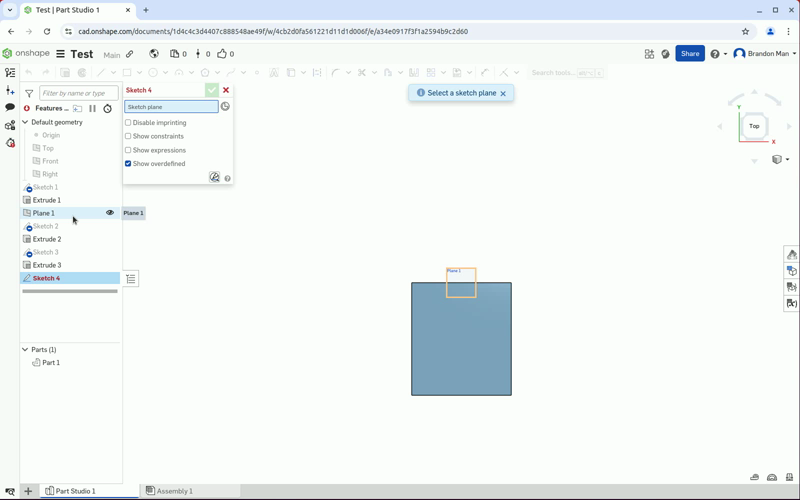
click(73, 215)
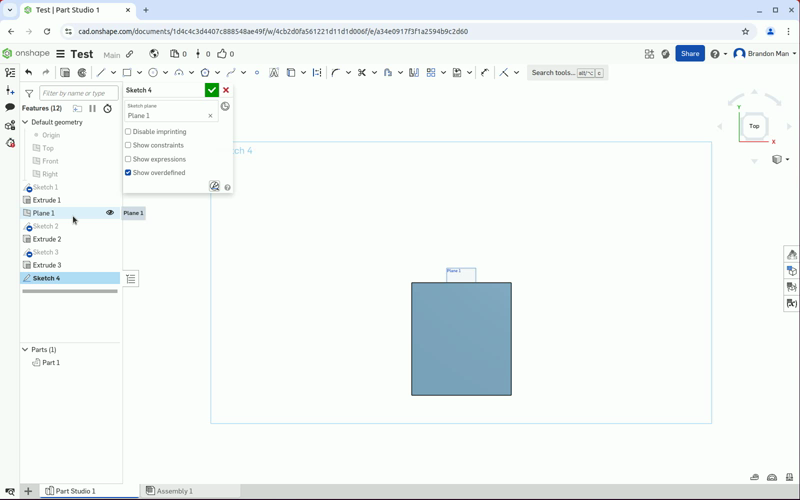
mouse_move(73, 352)
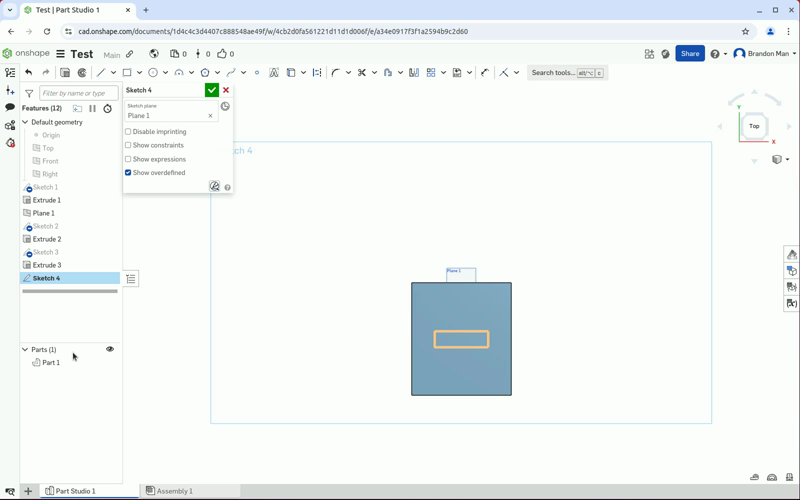
key(y)
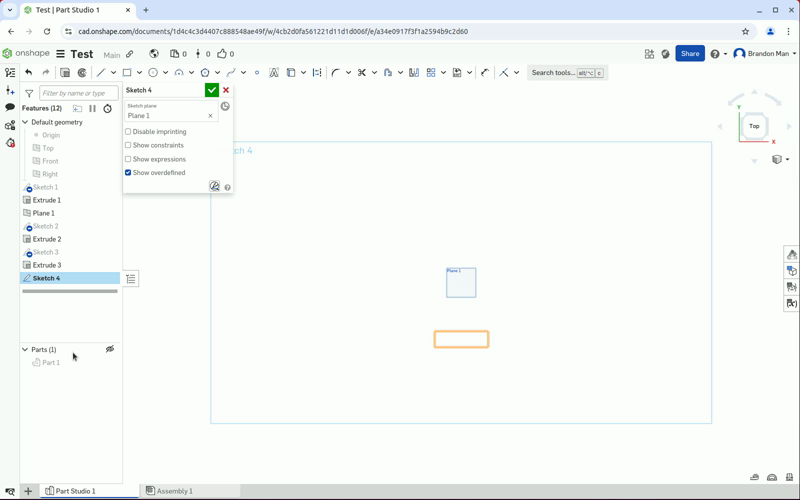
key(l)
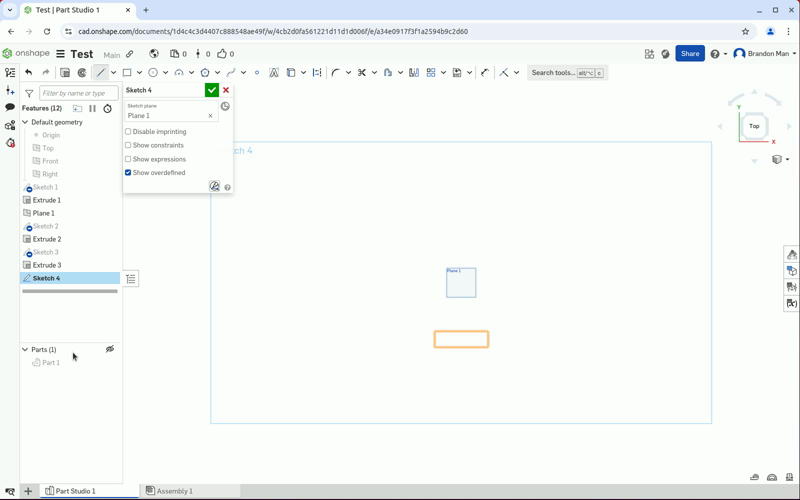
key_down(shift)
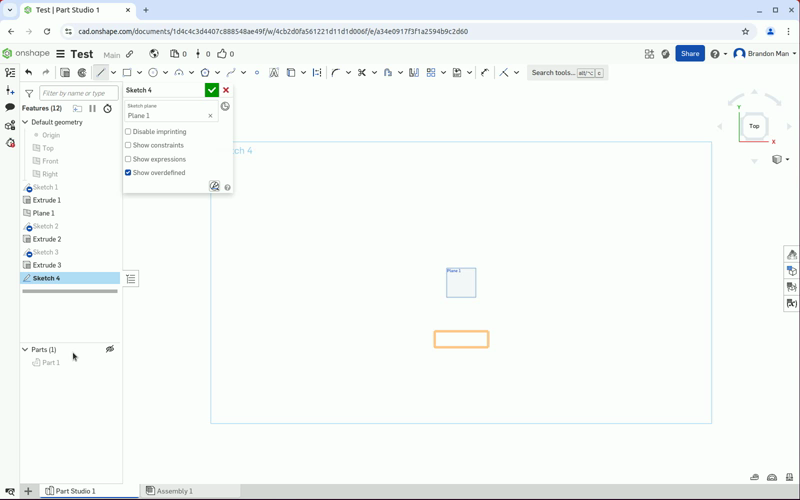
mouse_move(434, 387)
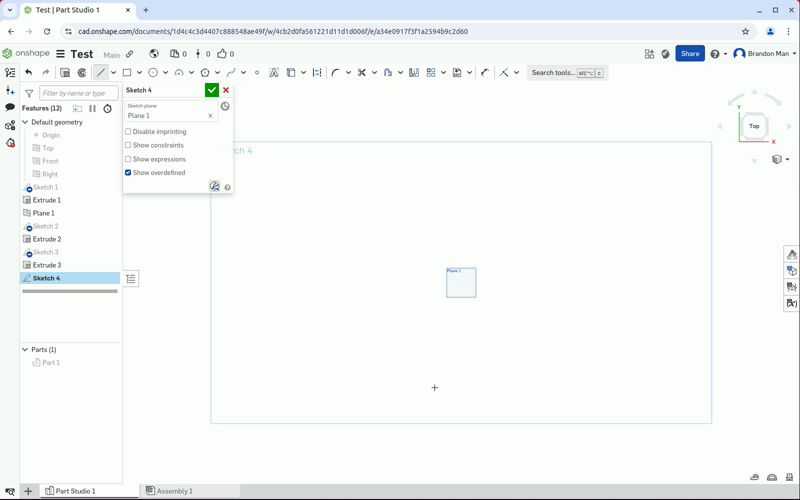
click(434, 387)
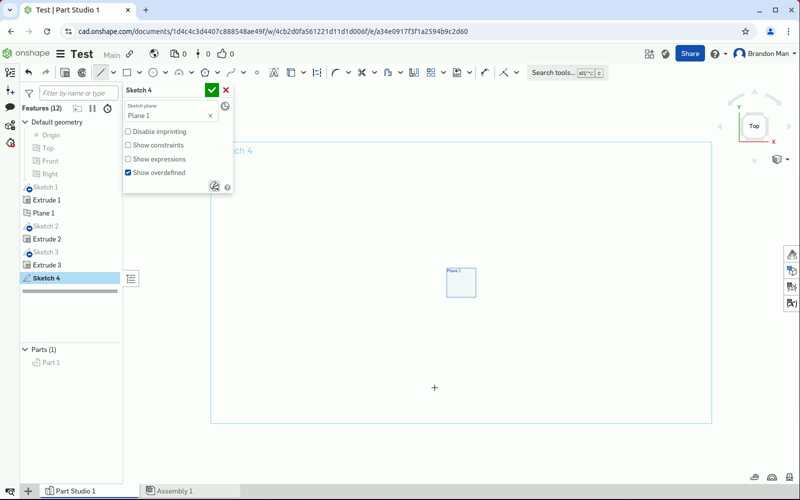
key_up(shift)
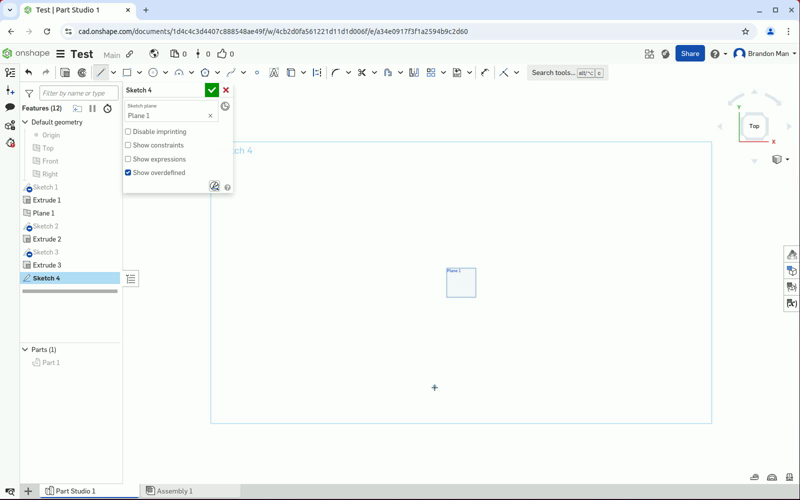
key_down(shift)
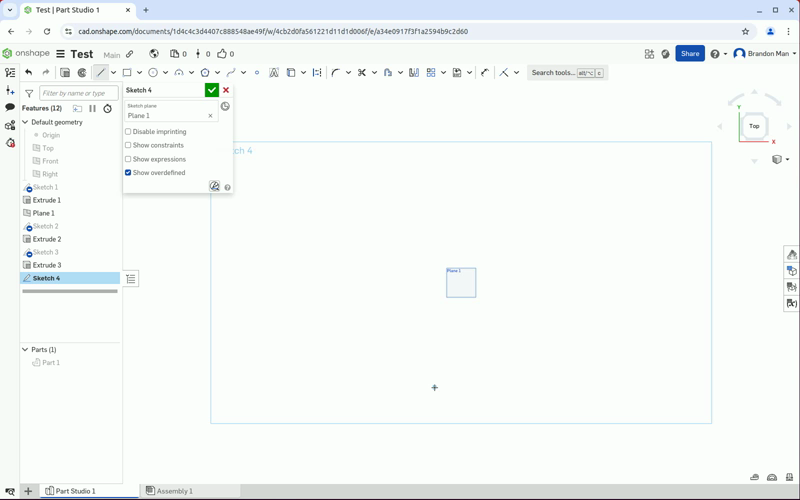
mouse_move(464, 387)
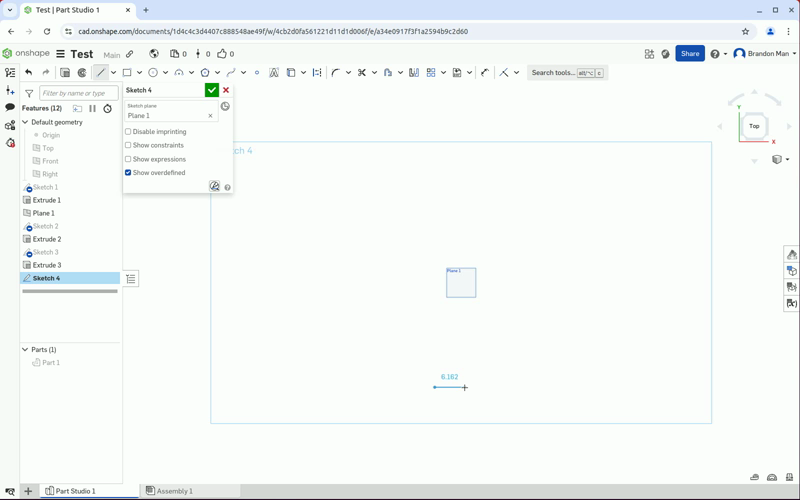
mouse_move(488, 387)
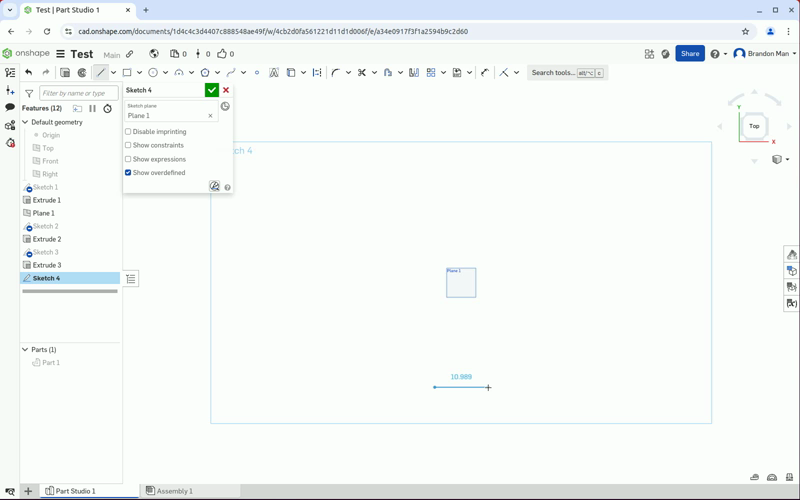
click(488, 387)
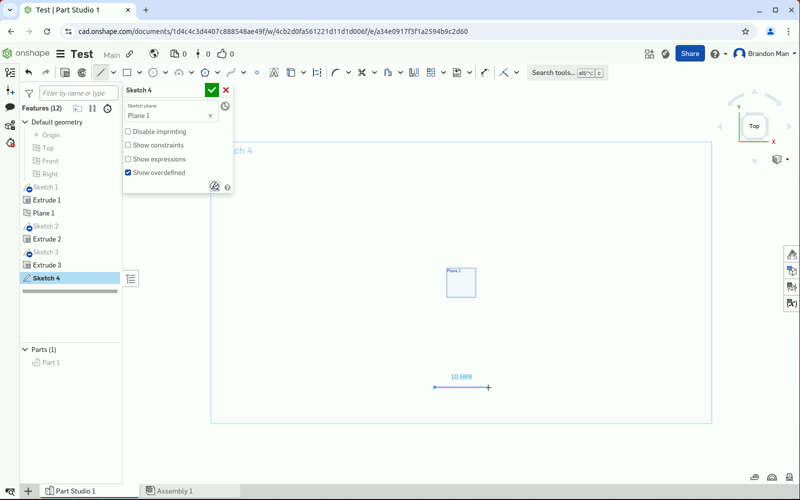
key_up(shift)
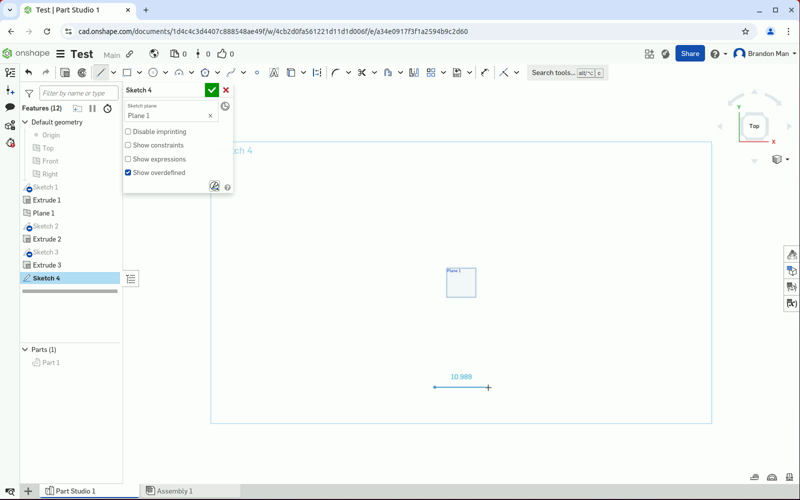
key_down(shift)
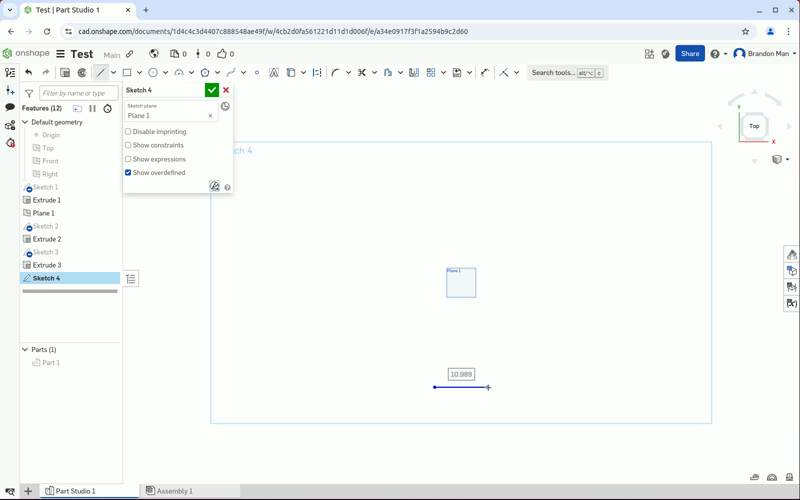
mouse_move(518, 387)
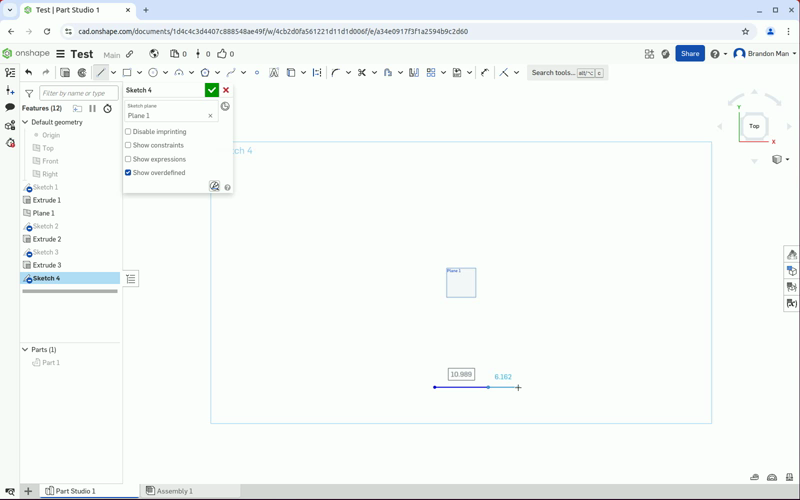
mouse_move(488, 366)
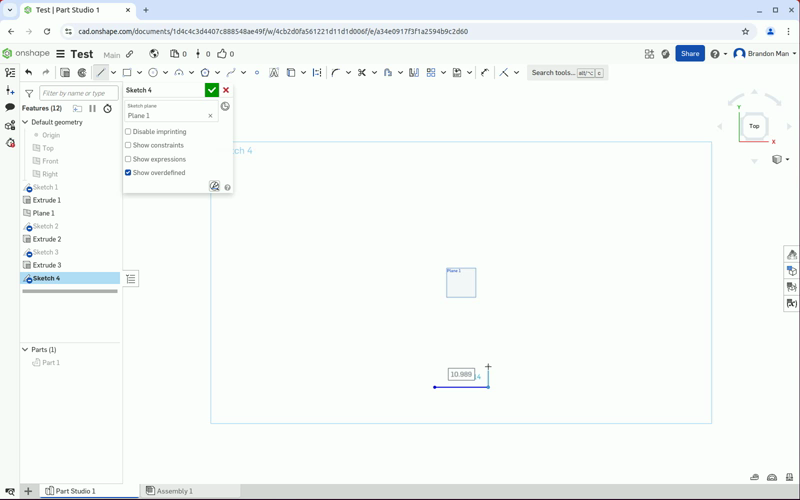
click(488, 366)
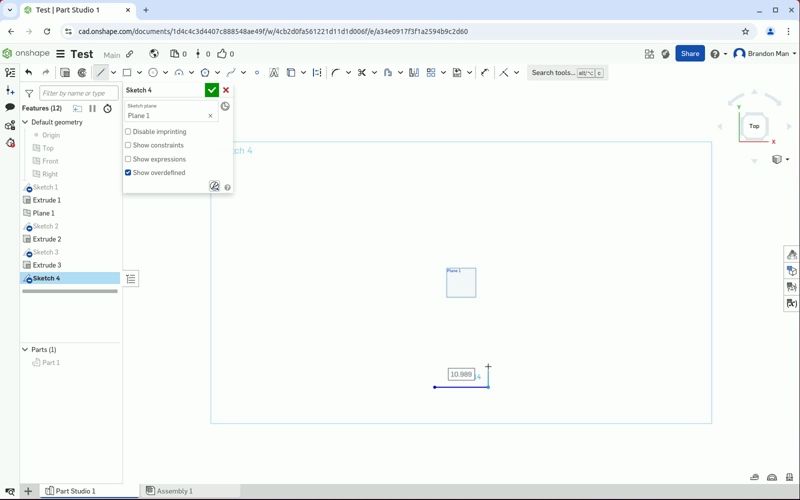
key_up(shift)
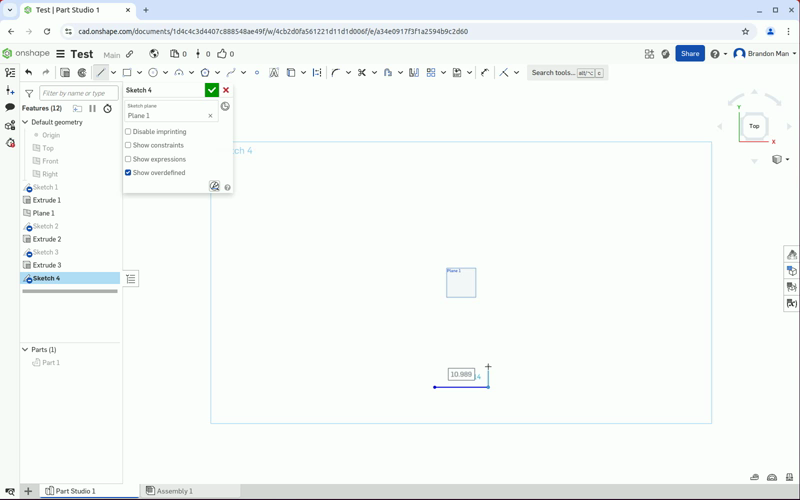
key_down(shift)
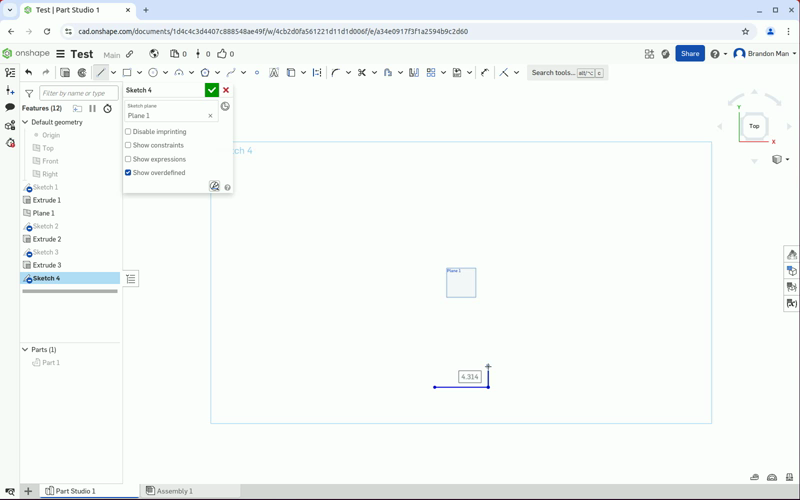
mouse_move(518, 366)
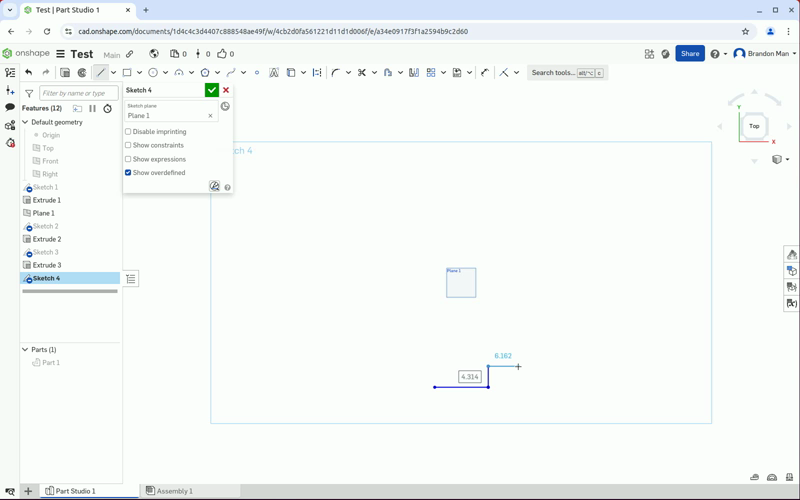
mouse_move(434, 366)
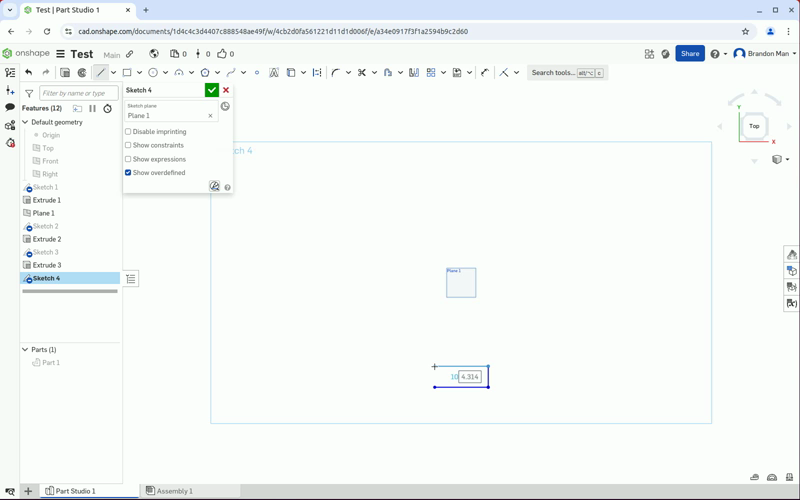
click(434, 366)
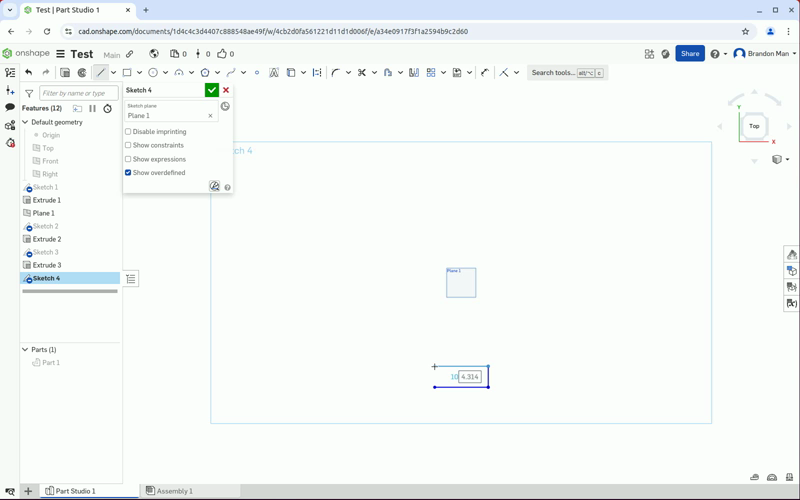
key_up(shift)
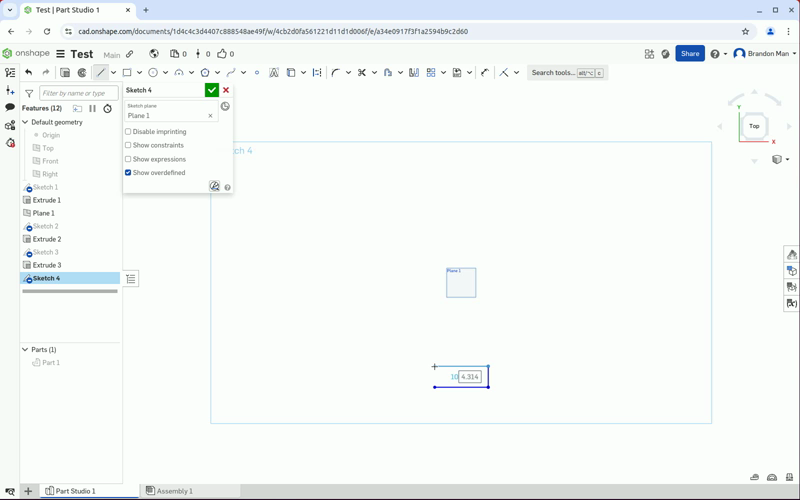
mouse_move(464, 366)
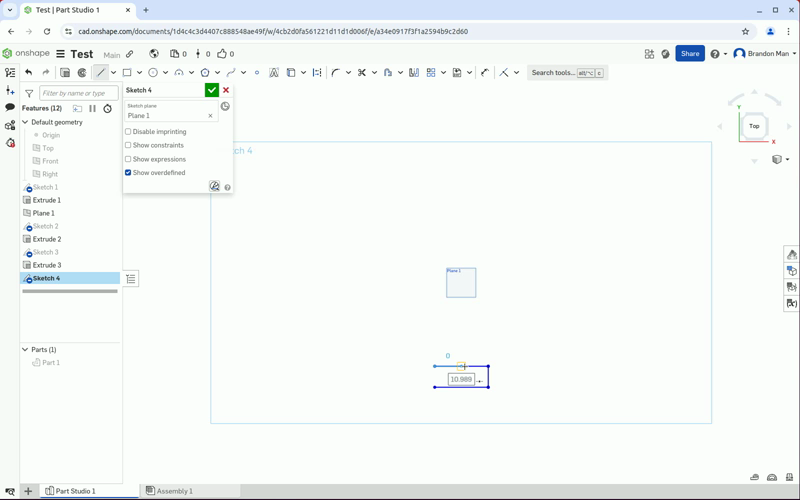
key_down(shift)
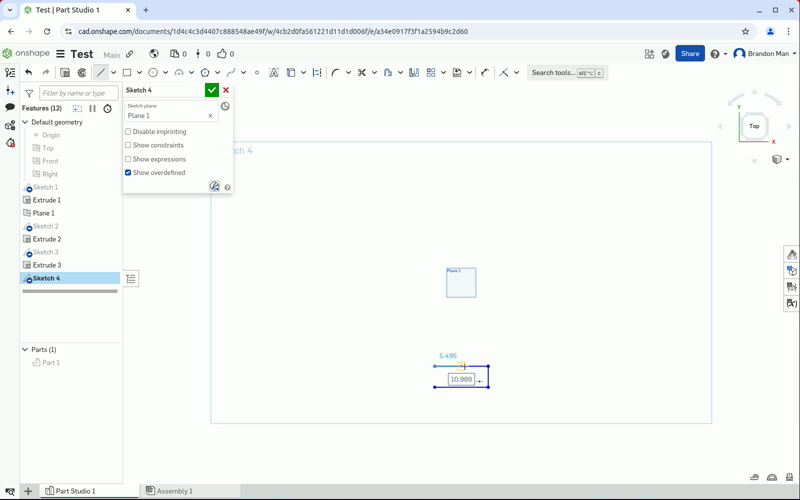
mouse_move(434, 387)
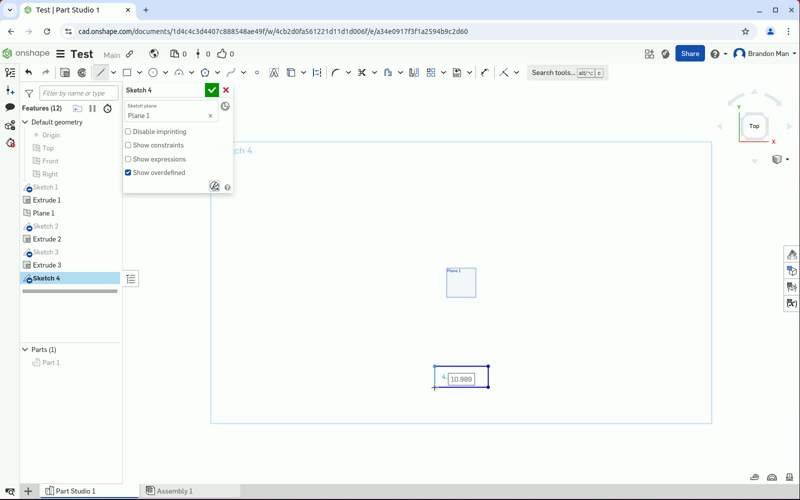
key_up(shift)
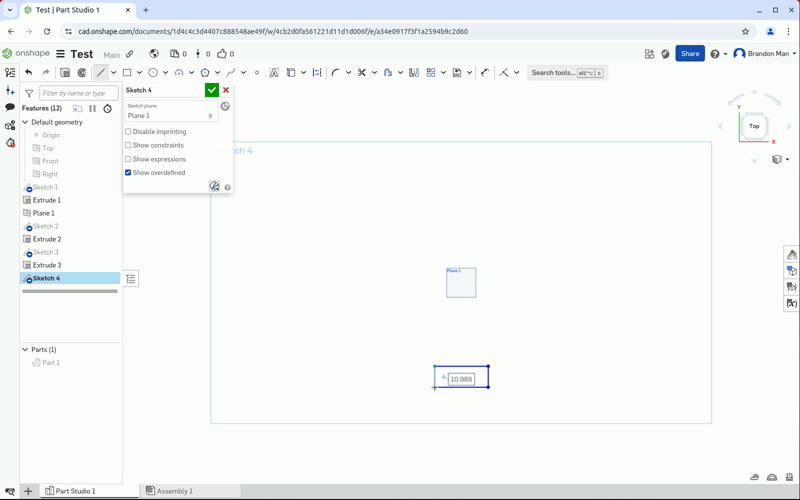
click(434, 387)
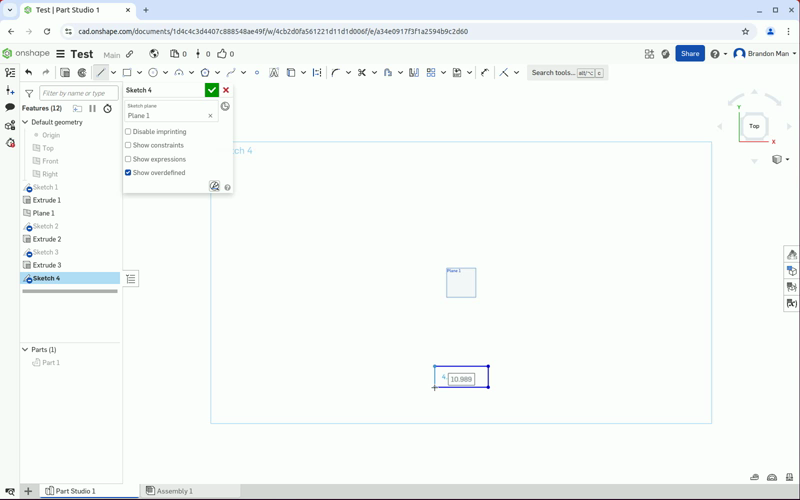
key(esc)
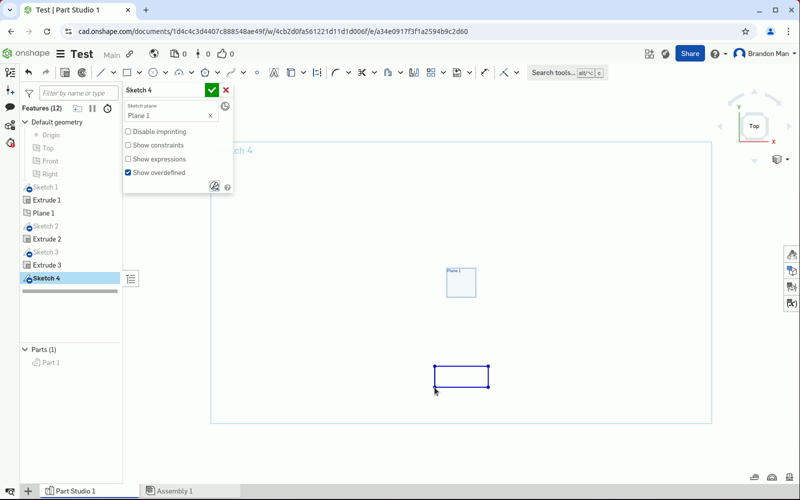
mouse_move(476, 371)
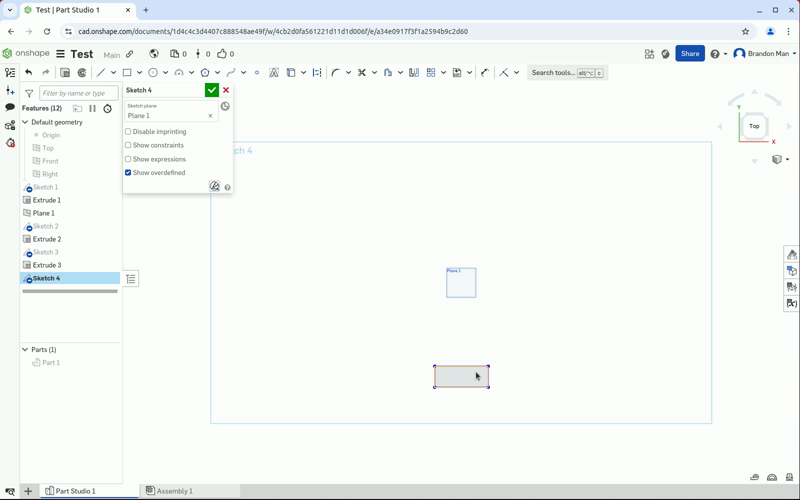
scroll(6)
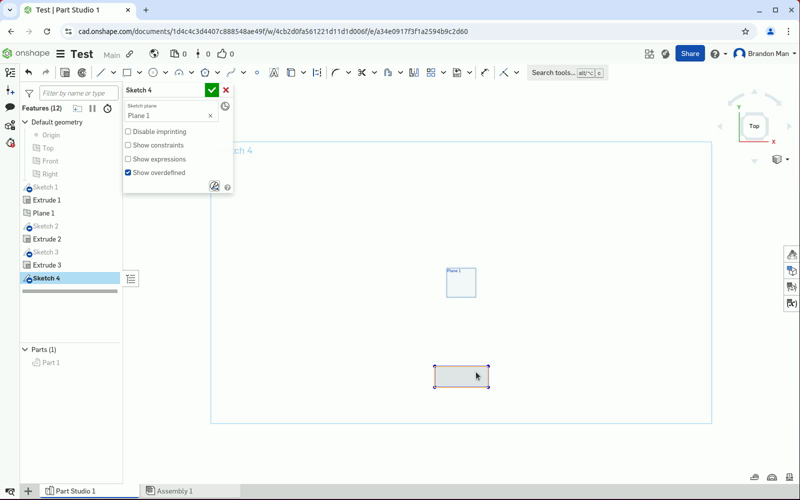
scroll(6)
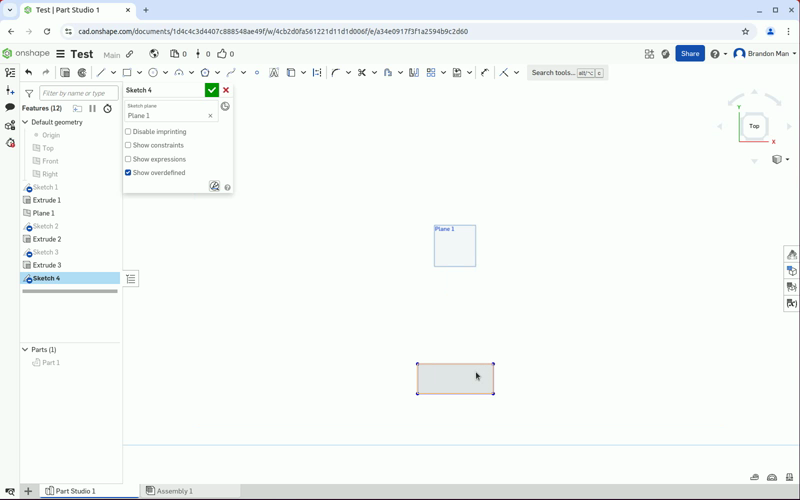
scroll(6)
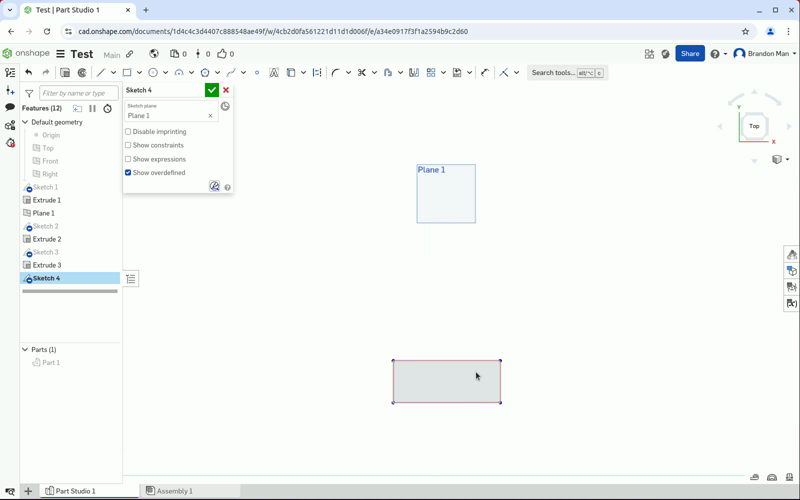
scroll(6)
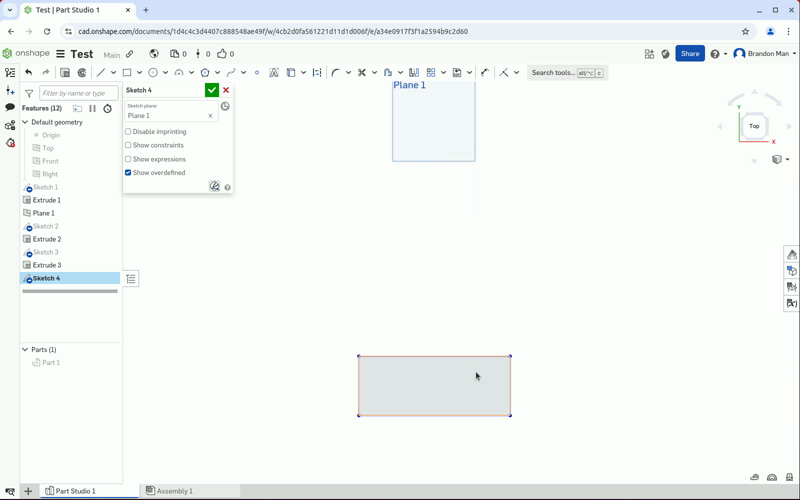
scroll(6)
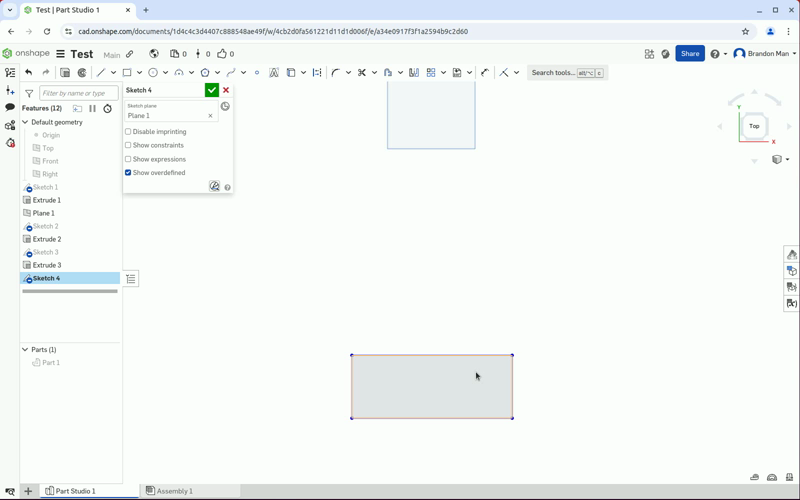
scroll(6)
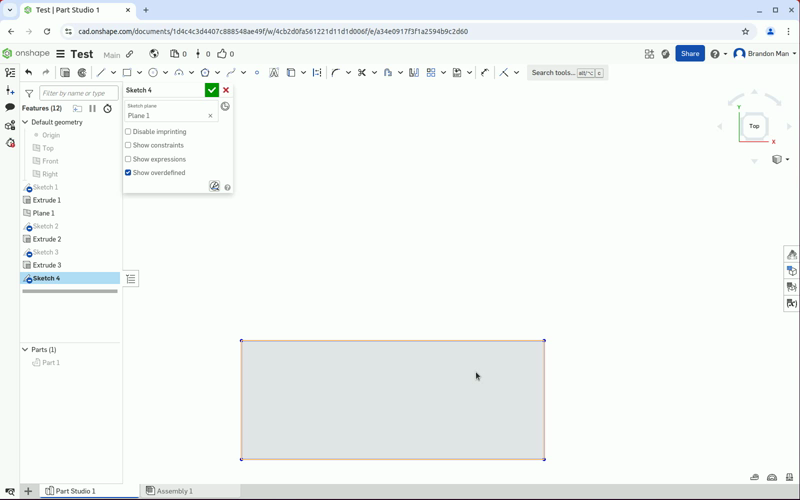
scroll(6)
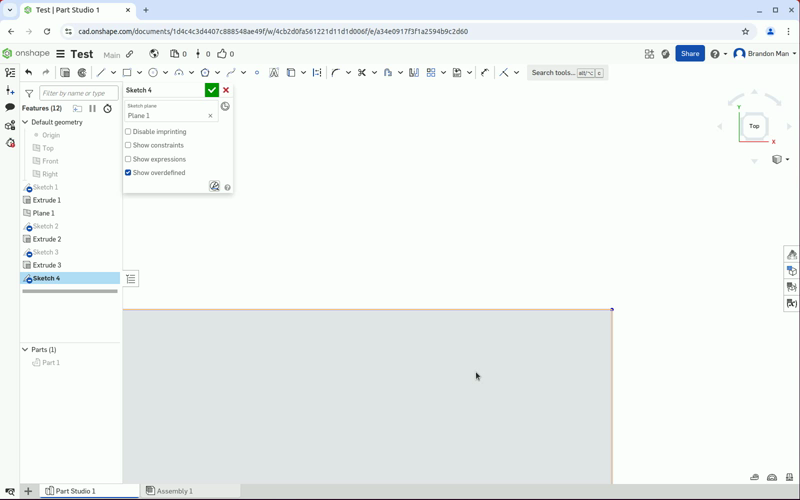
click(476, 371)
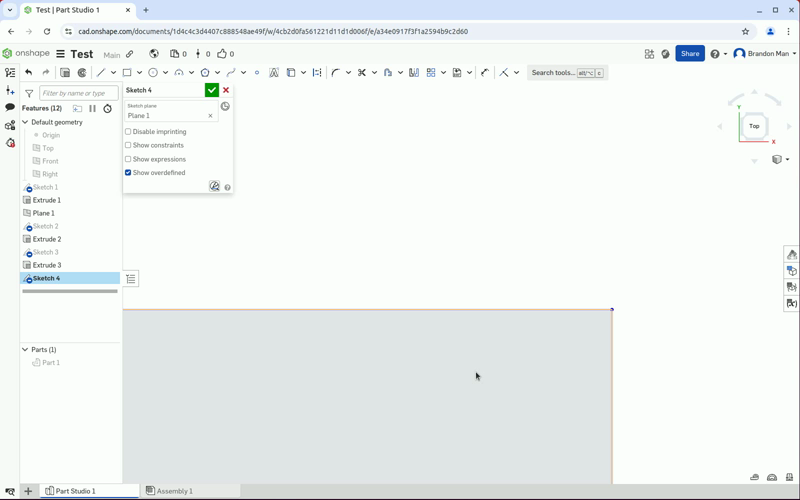
scroll(-6)
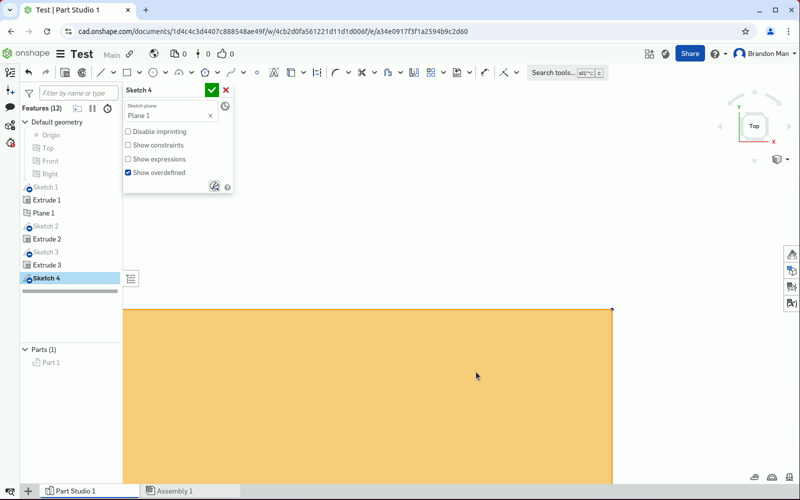
scroll(-6)
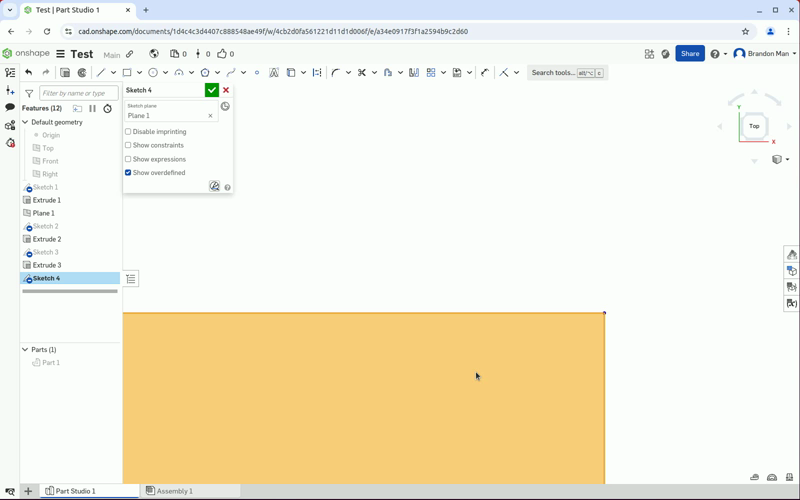
scroll(-6)
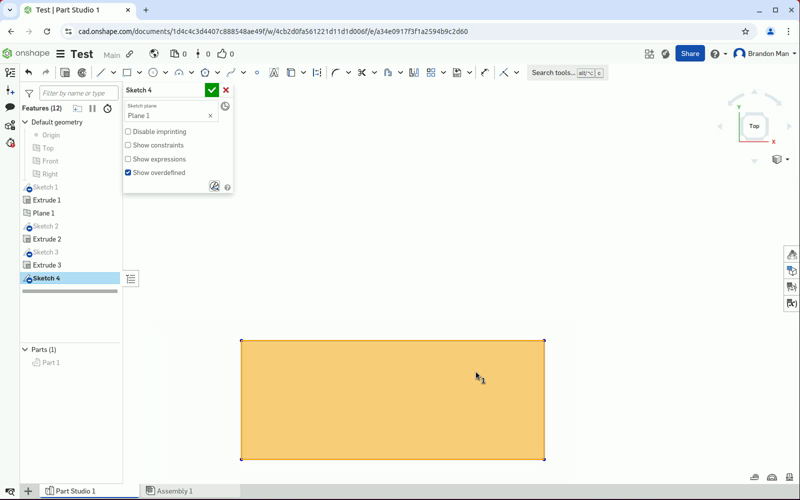
scroll(-6)
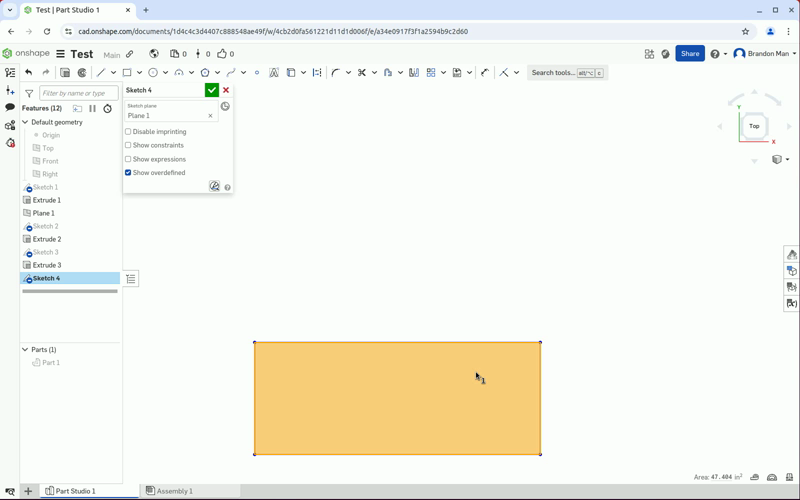
scroll(-6)
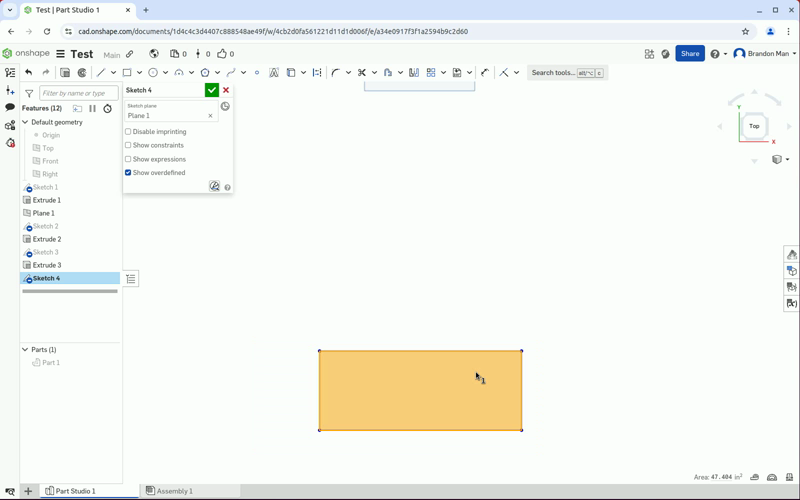
scroll(-6)
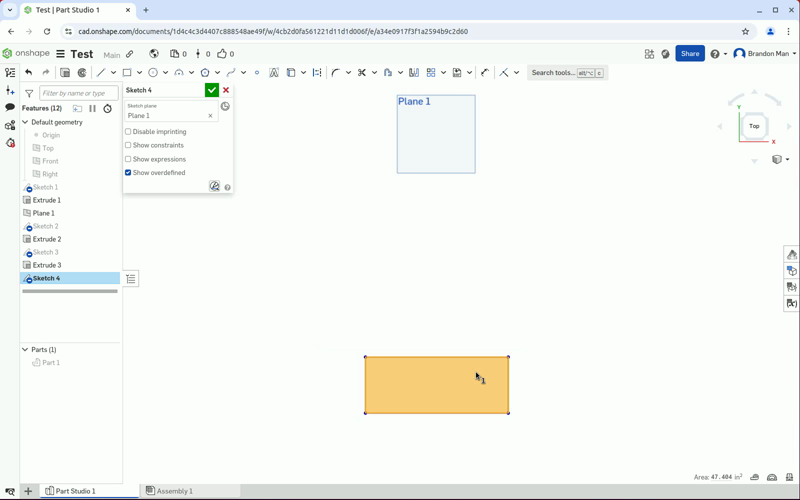
scroll(-6)
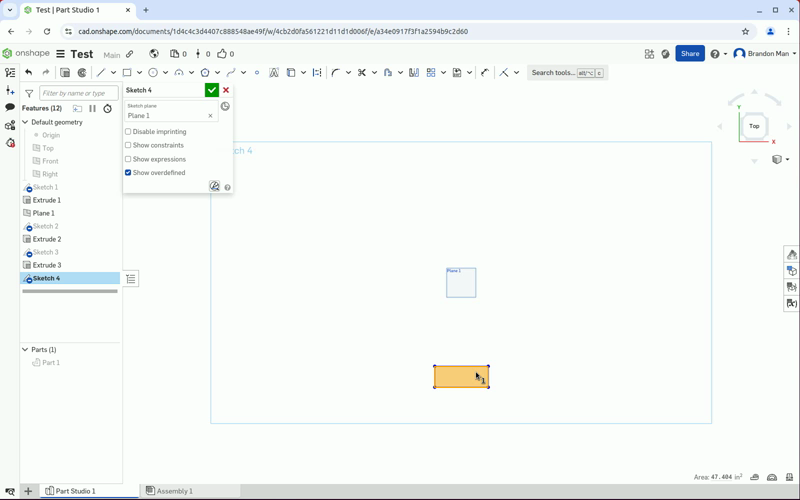
mouse_move(73, 352)
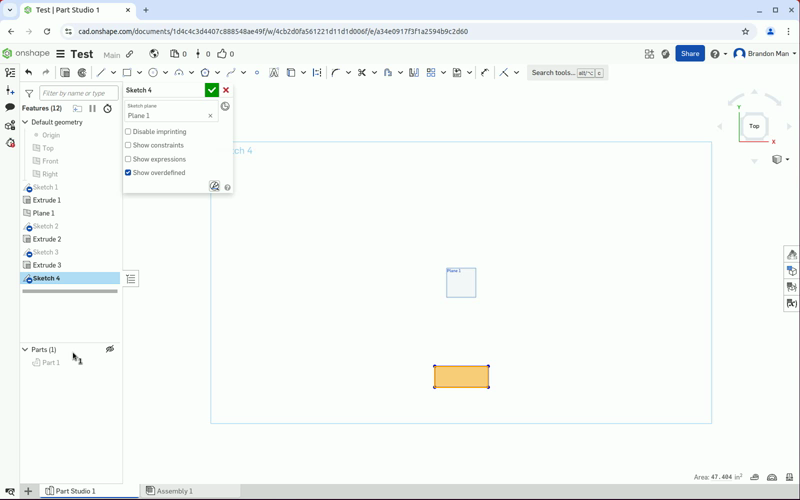
key(shift+y)
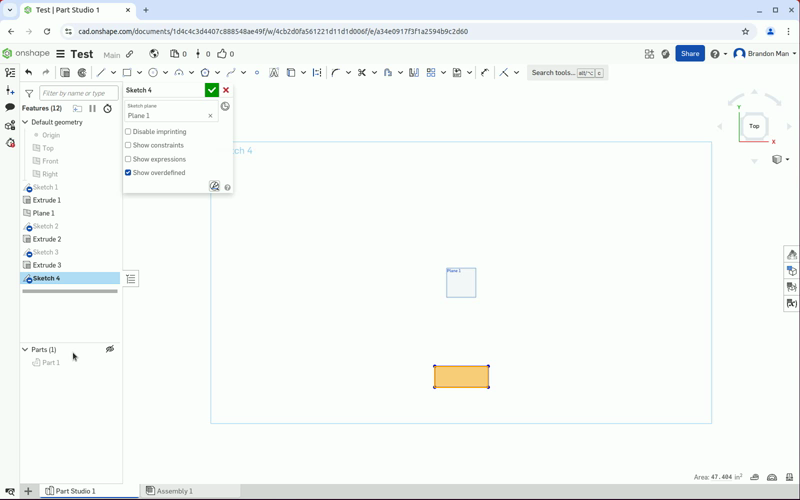
key(shift+e)
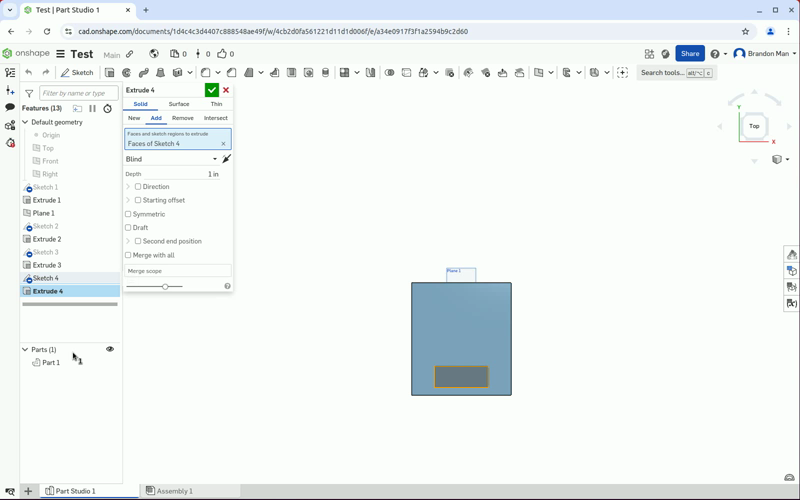
mouse_move(143, 106)
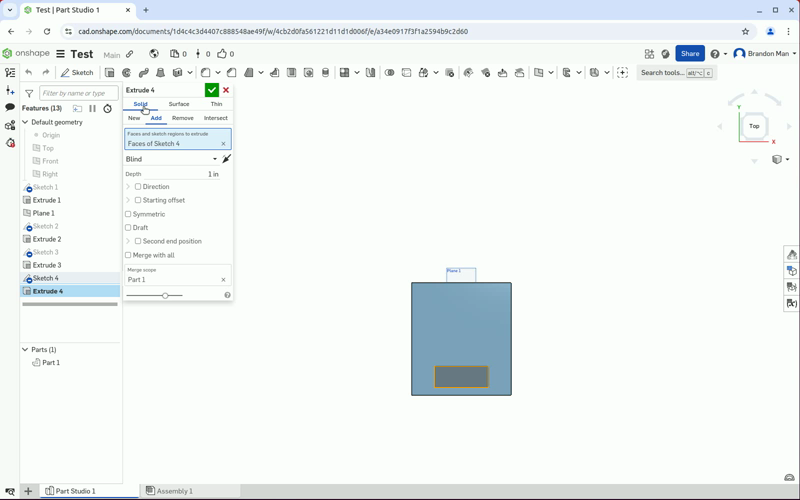
click(143, 106)
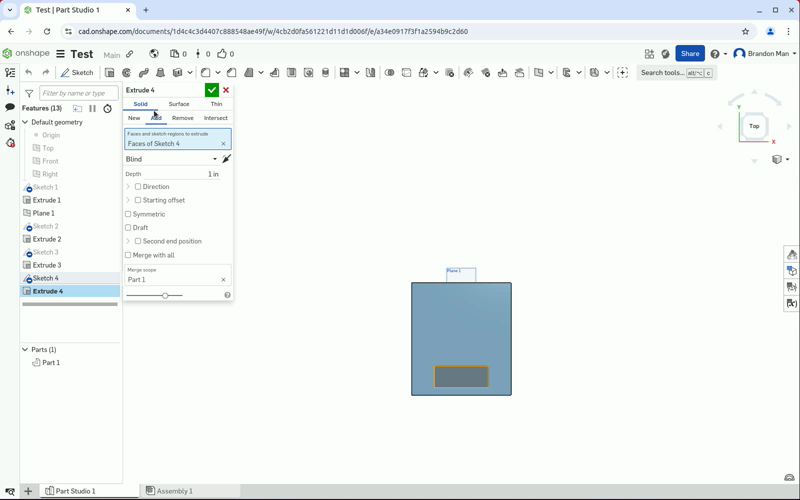
mouse_move(186, 120)
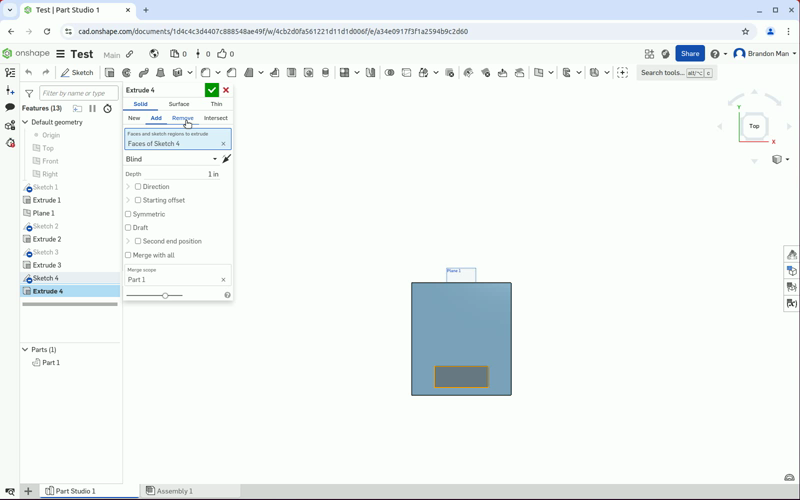
click(186, 120)
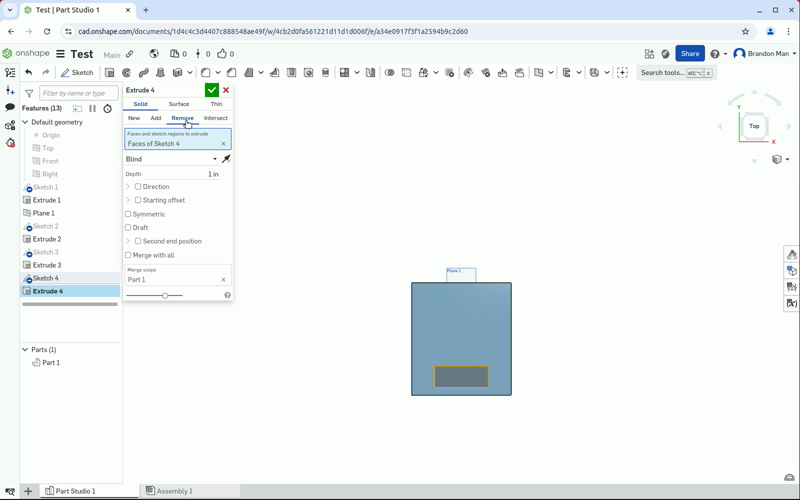
key(tab, 4)
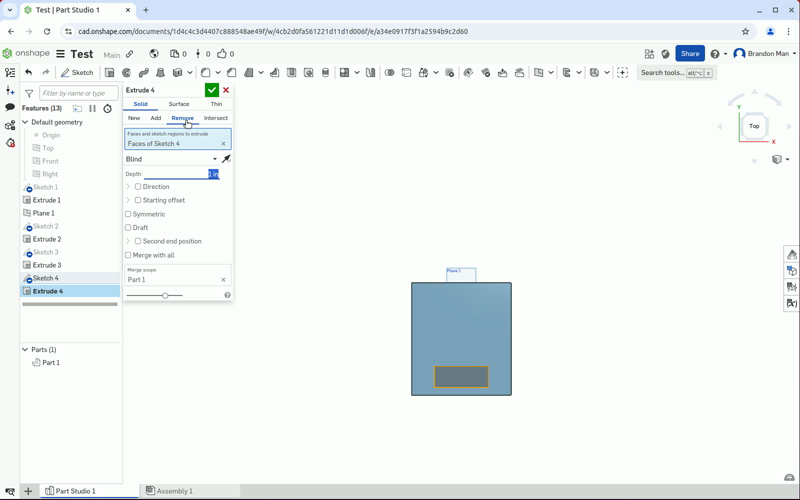
text(0.722)
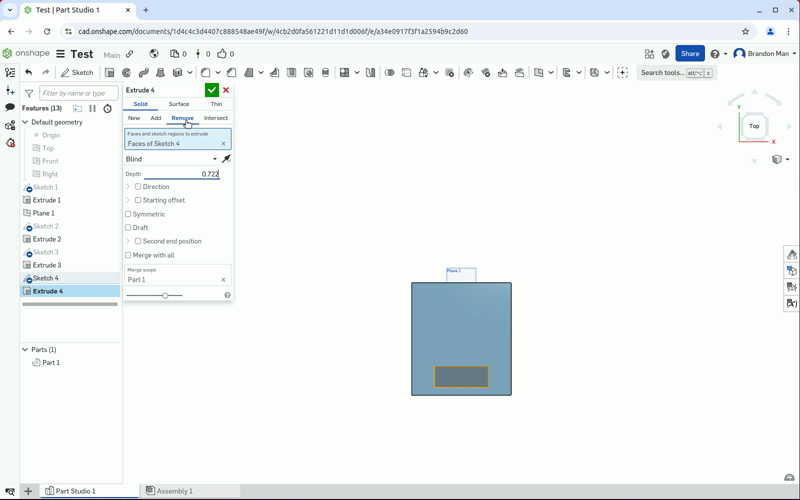
key(tab, 6)
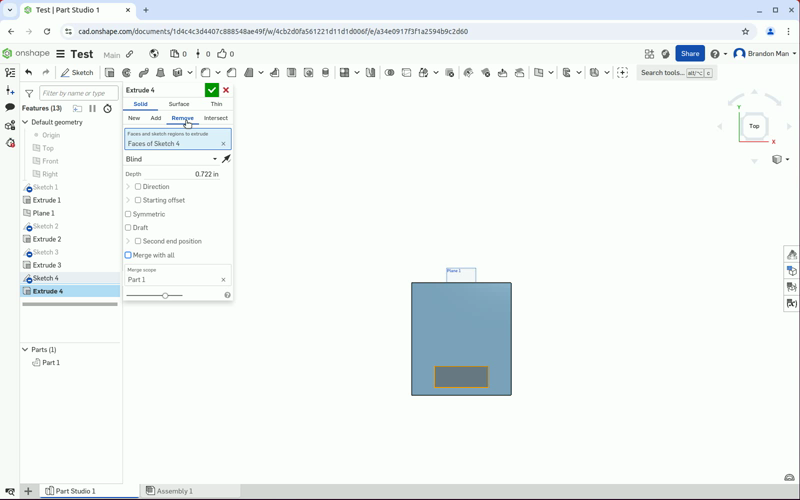
key(space)
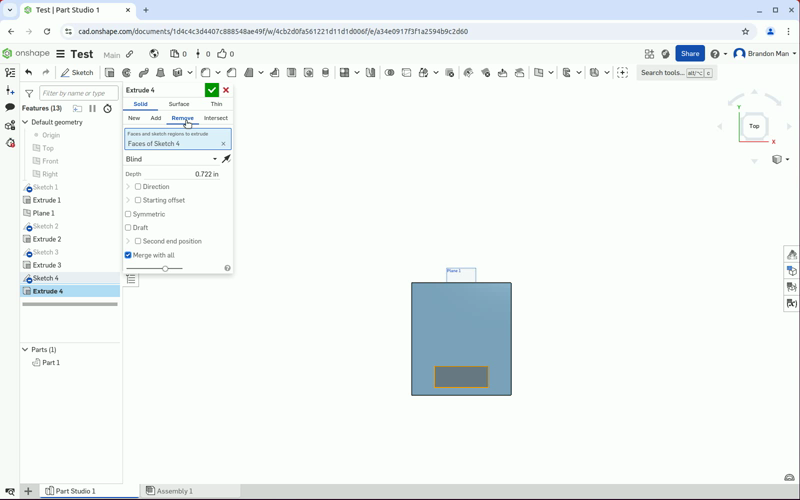
key(enter)
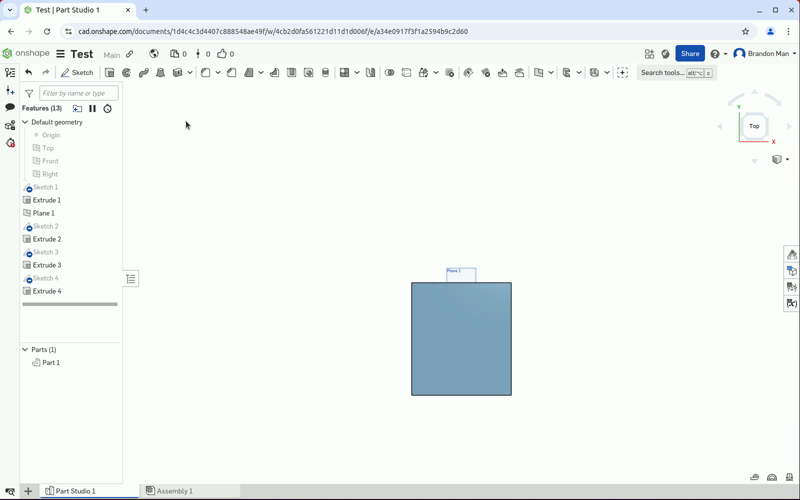
key(shift+h)
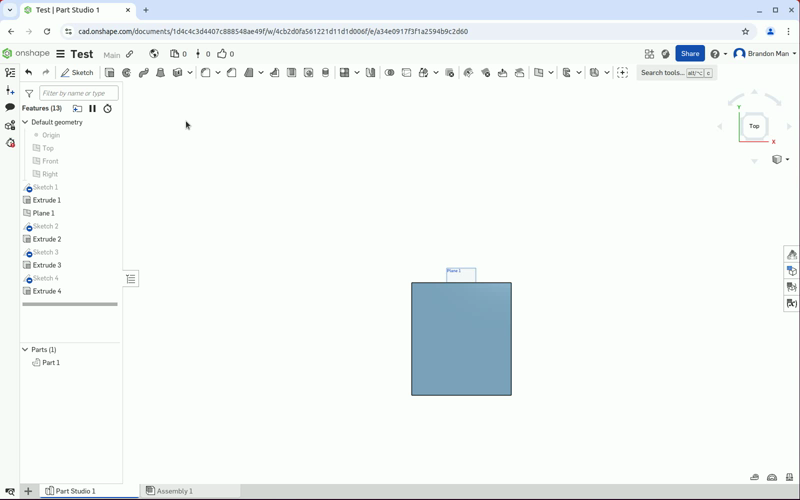
key(shift+h)
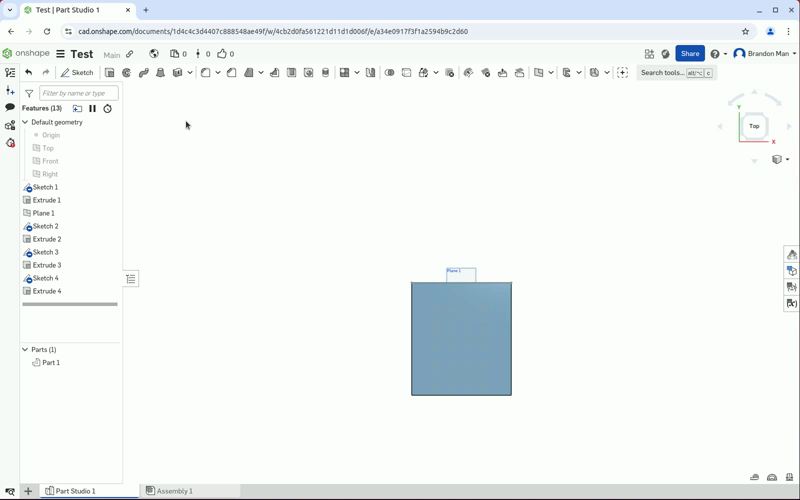
key(shift+7)
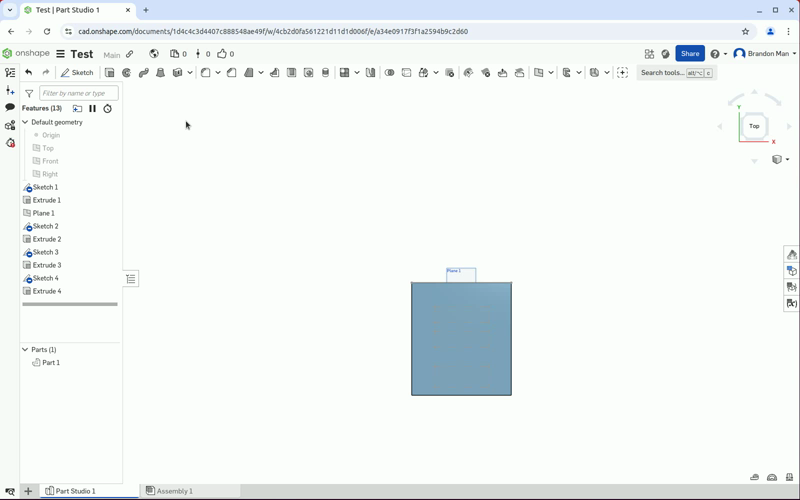
key(up, 3)
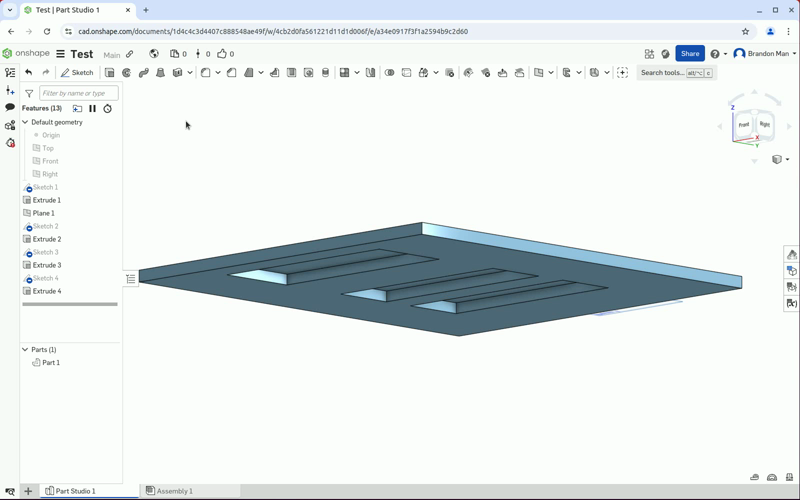
key(left, 3)
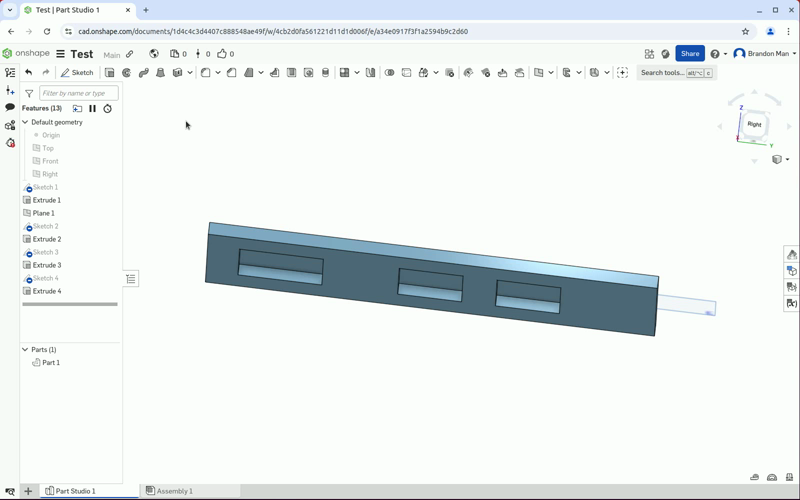
key(right, 3)
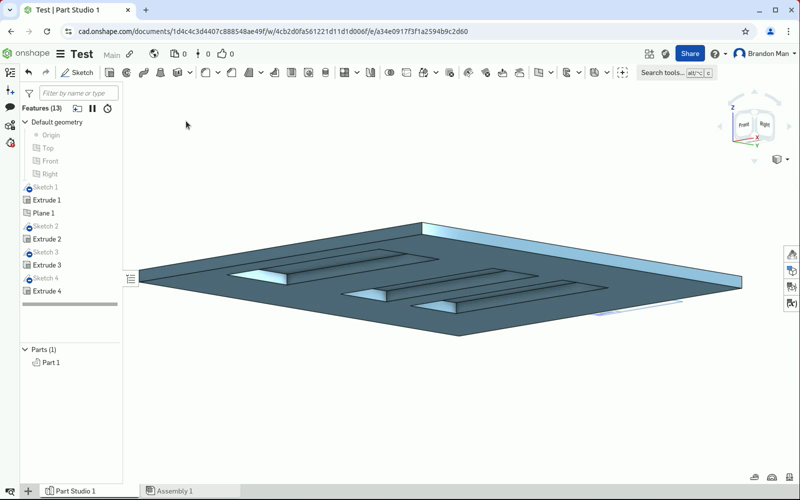
key(down, 3)
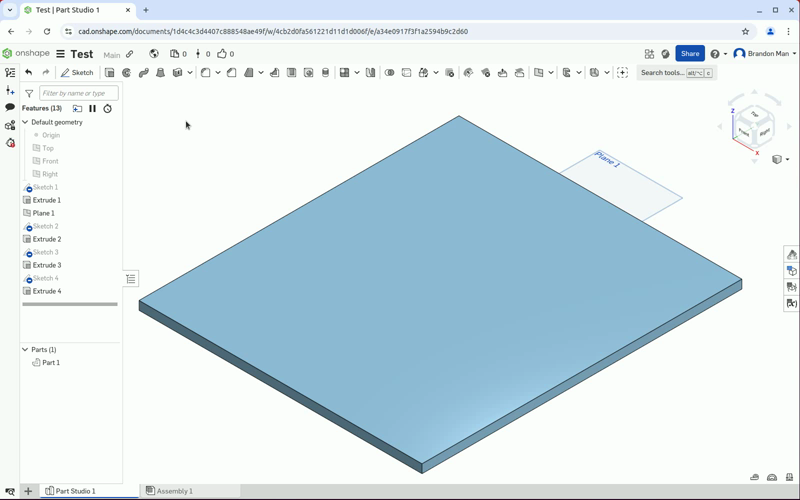
mouse_move(73, 189)
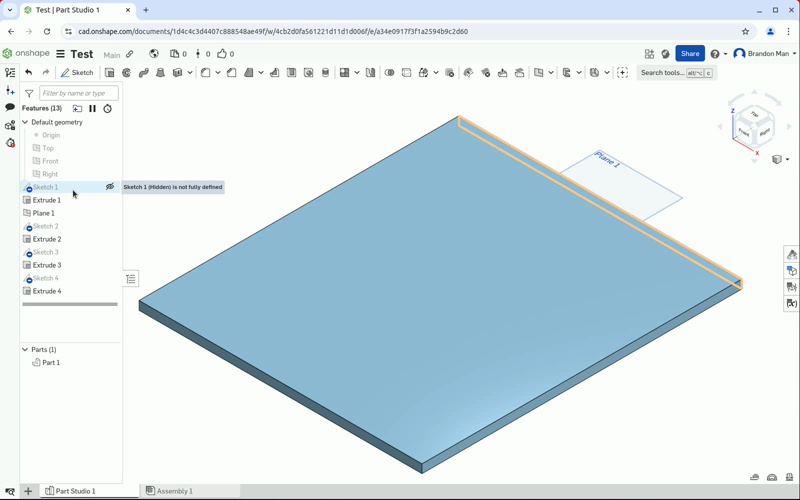
click(73, 189)